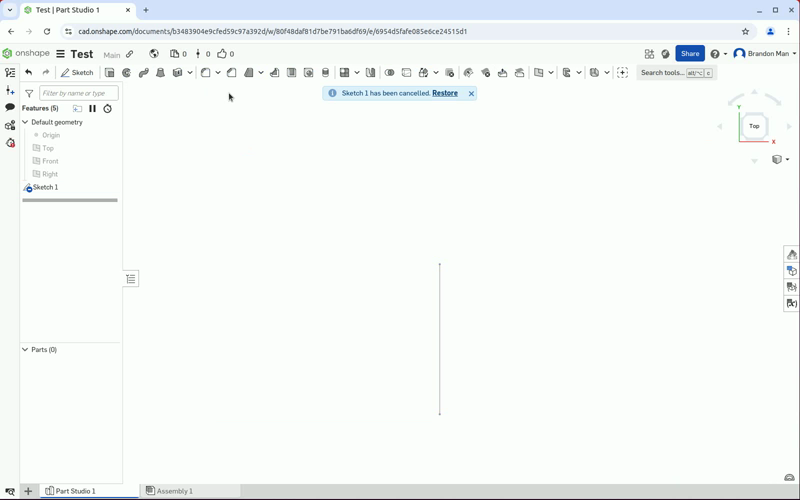
key(shift+h)
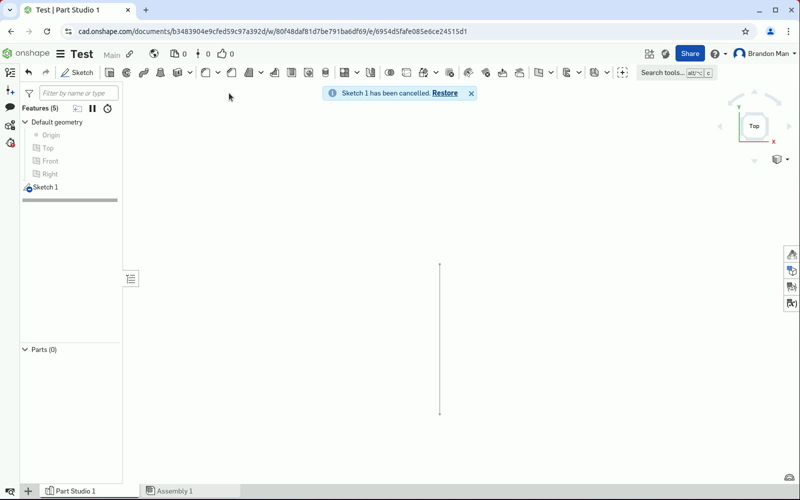
key(shift+s)
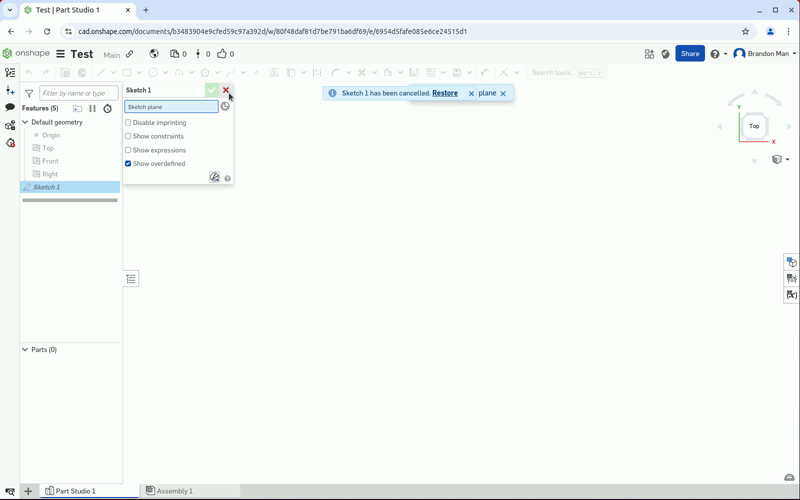
mouse_move(73, 150)
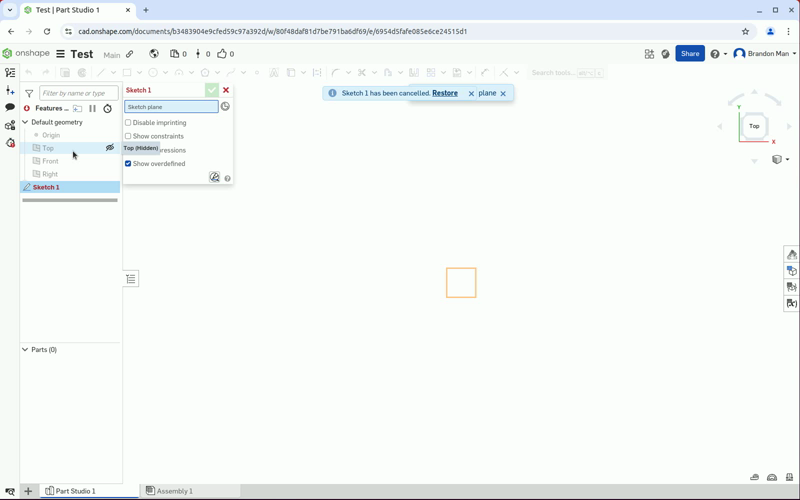
click(73, 150)
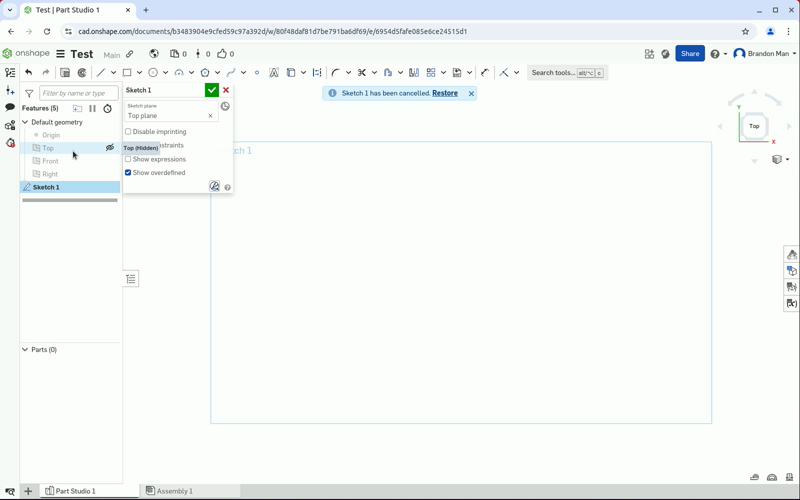
mouse_move(73, 352)
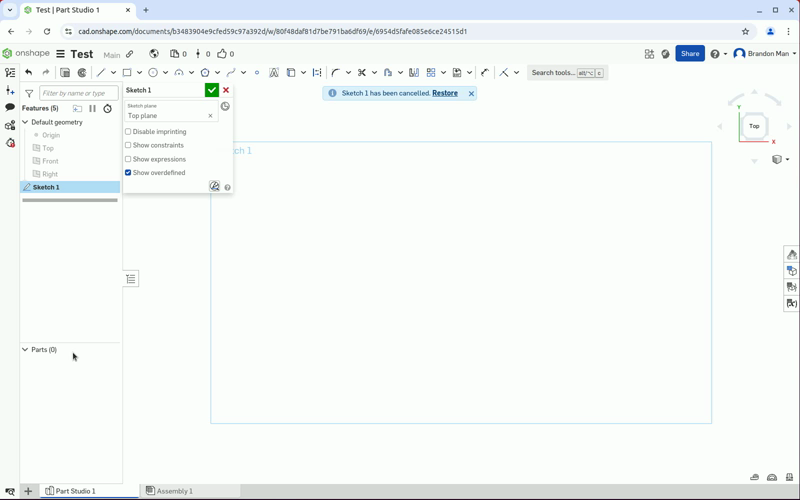
key(y)
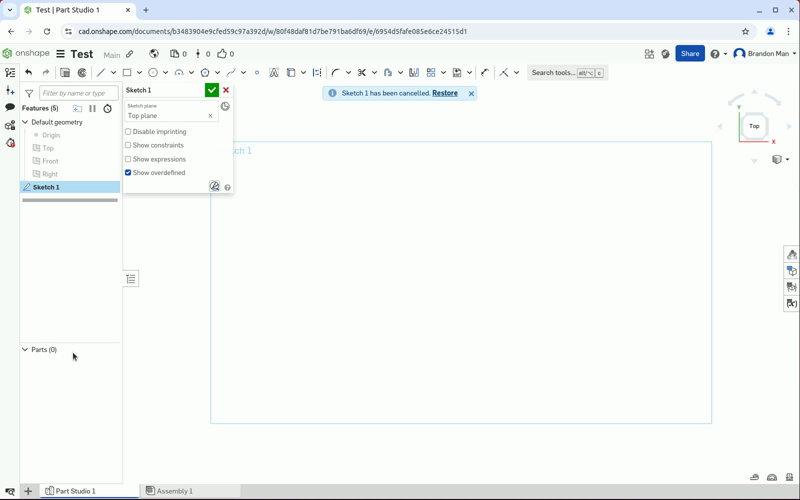
key(l)
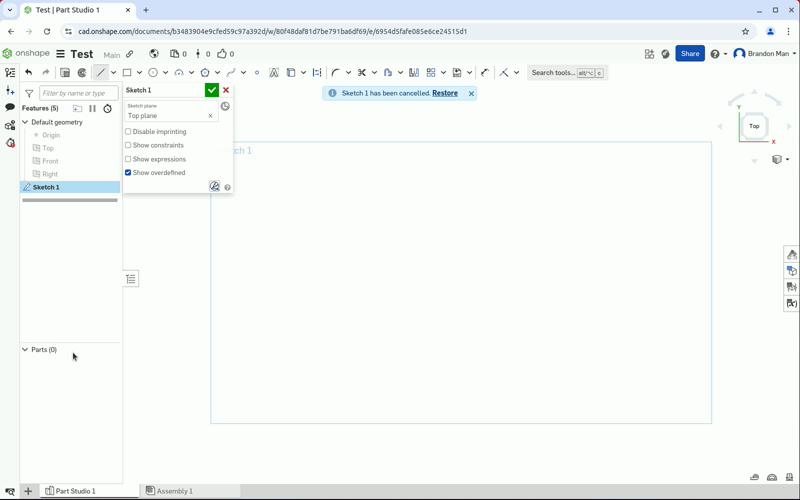
key_down(shift)
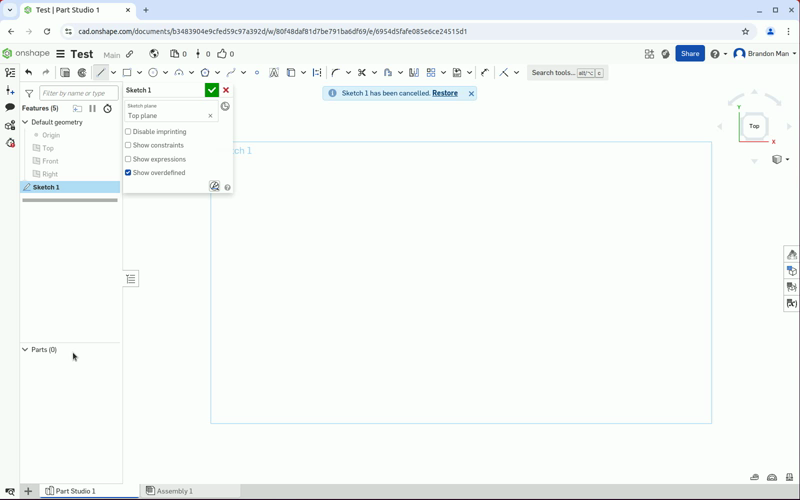
mouse_move(362, 341)
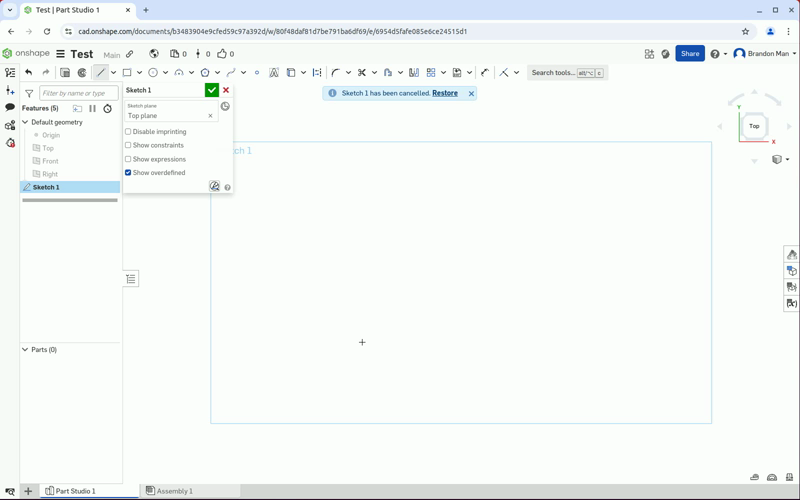
click(362, 341)
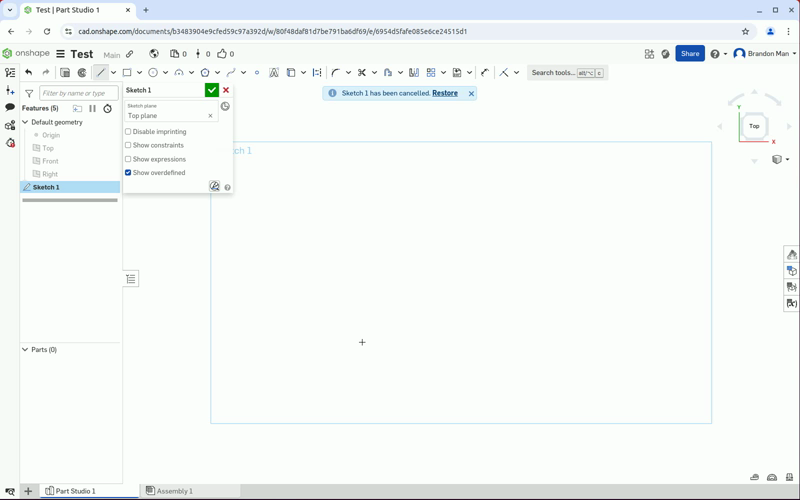
key_up(shift)
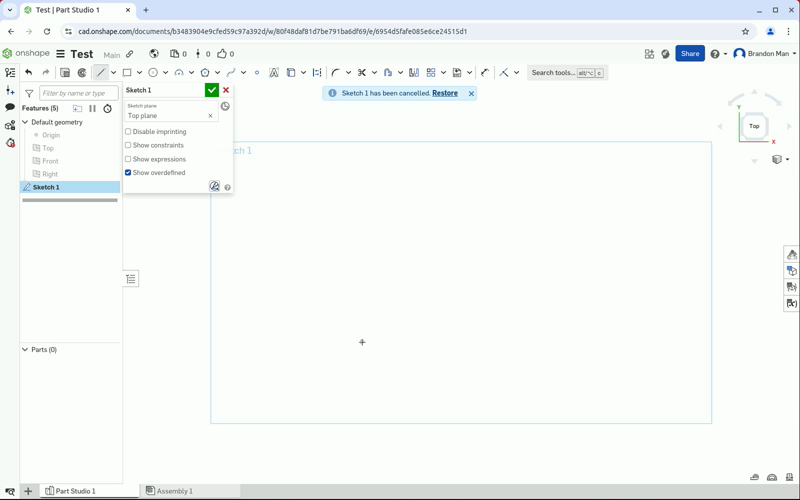
key_down(shift)
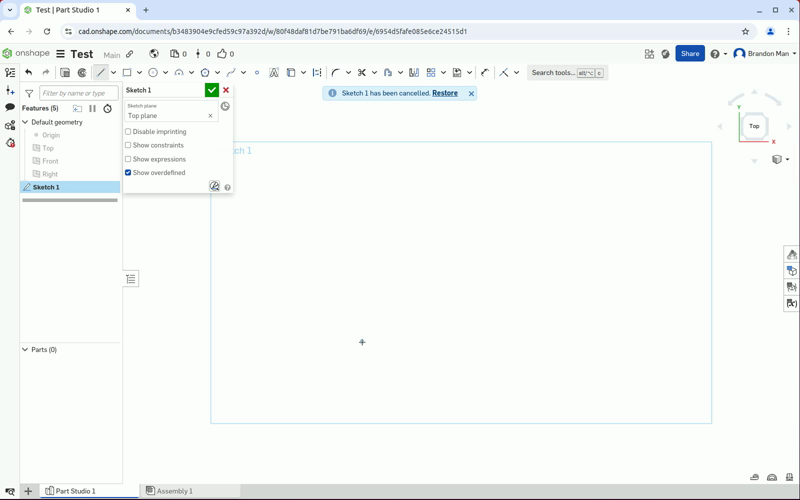
mouse_move(514, 341)
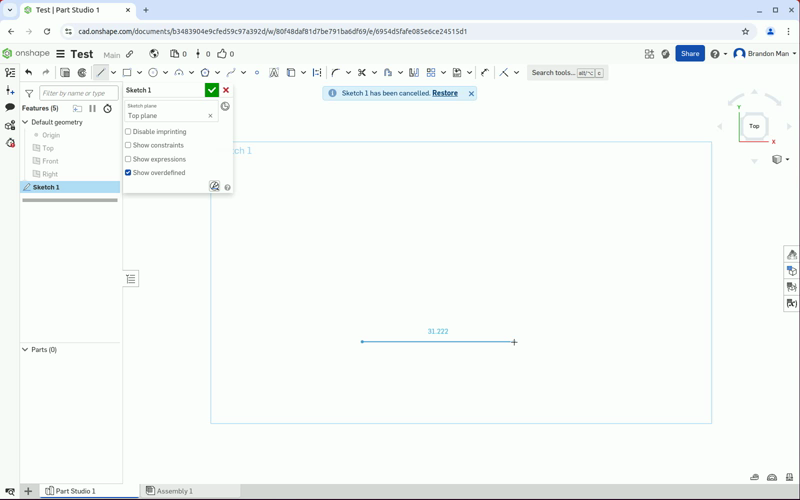
click(514, 341)
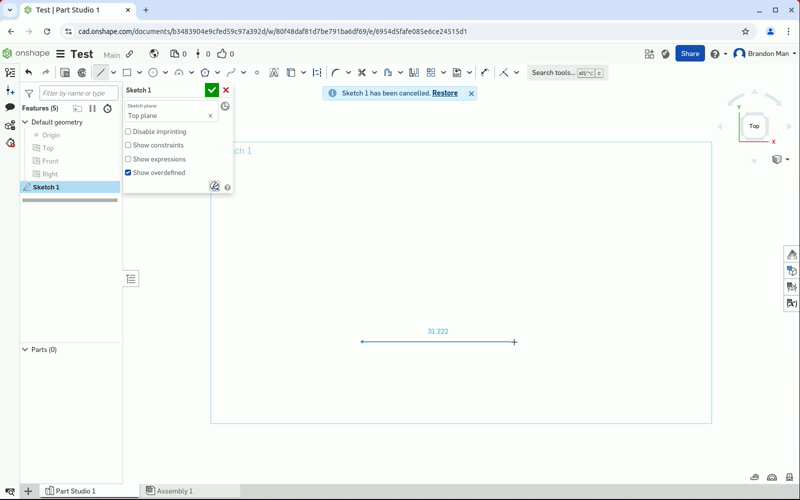
key_up(shift)
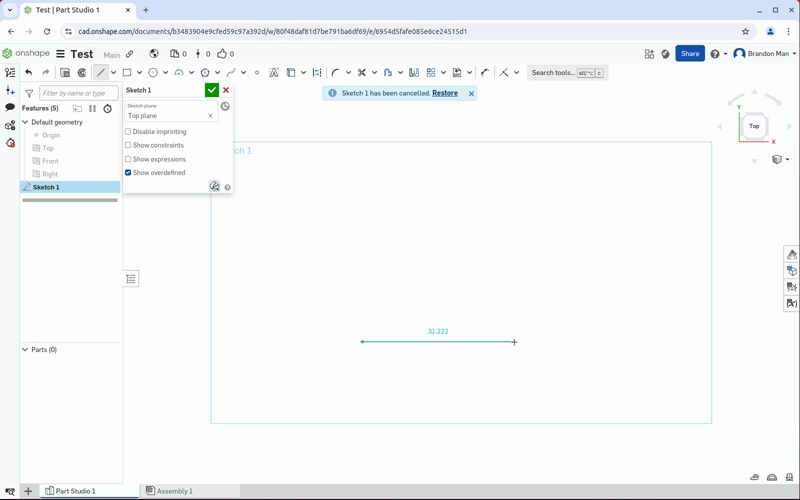
key_down(shift)
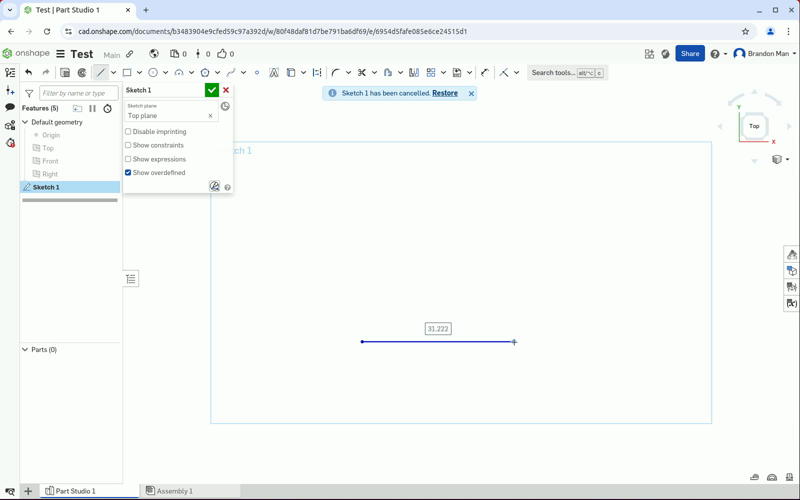
mouse_move(514, 229)
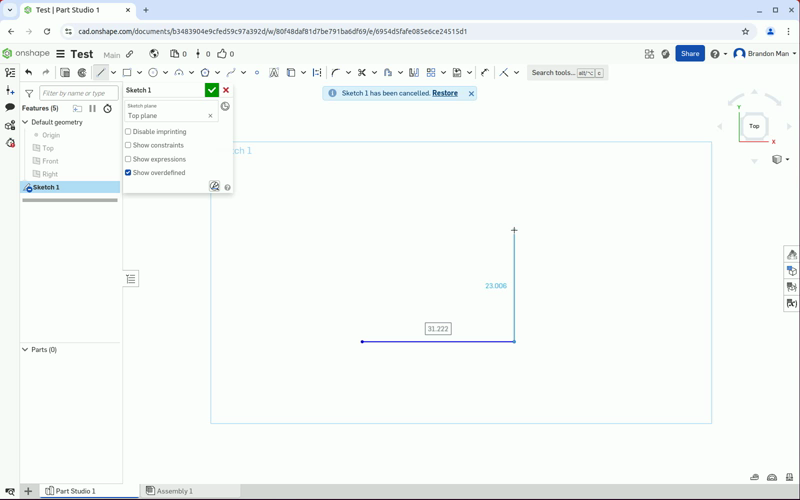
click(514, 229)
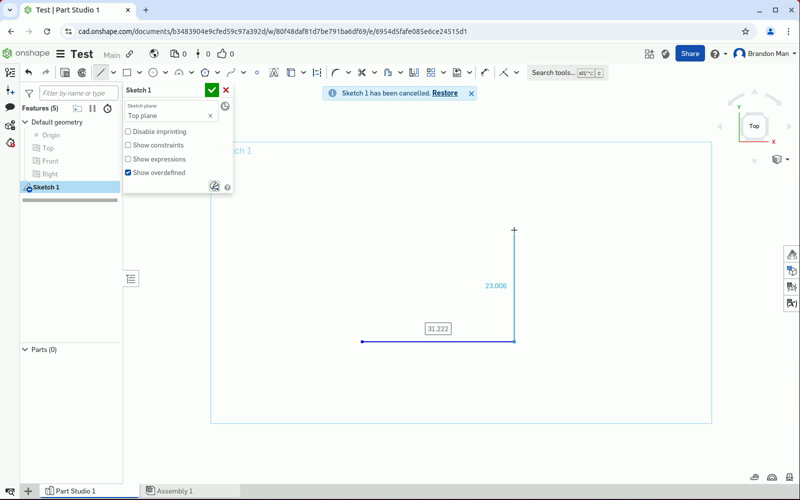
key_up(shift)
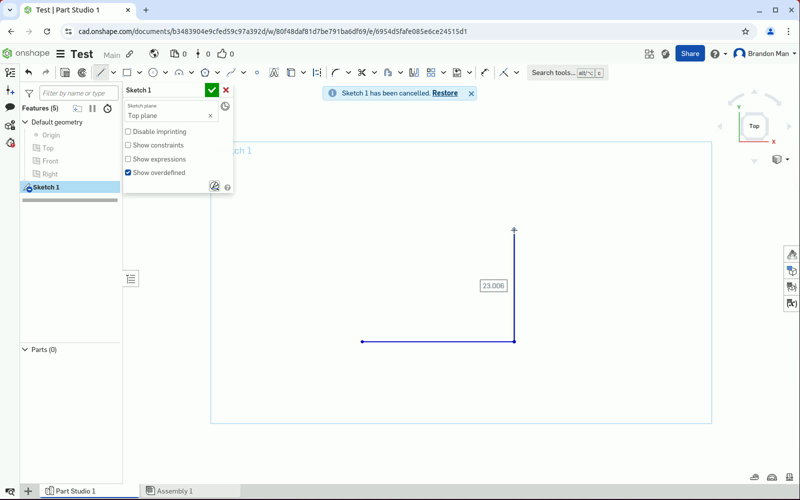
key_down(shift)
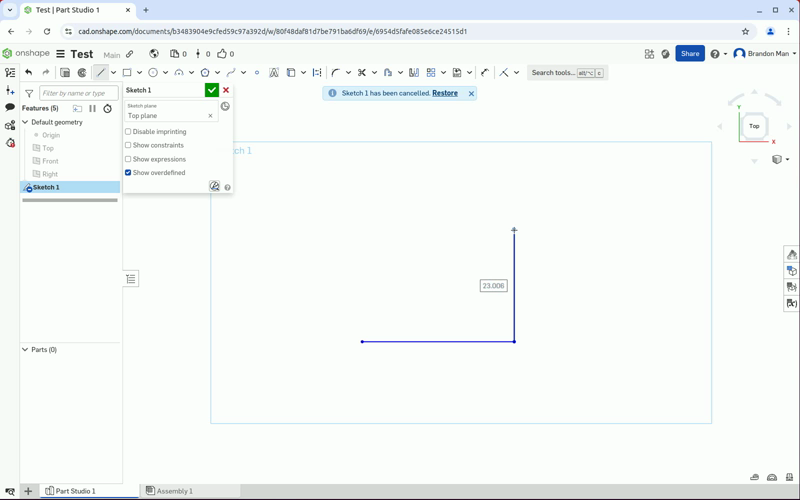
mouse_move(362, 229)
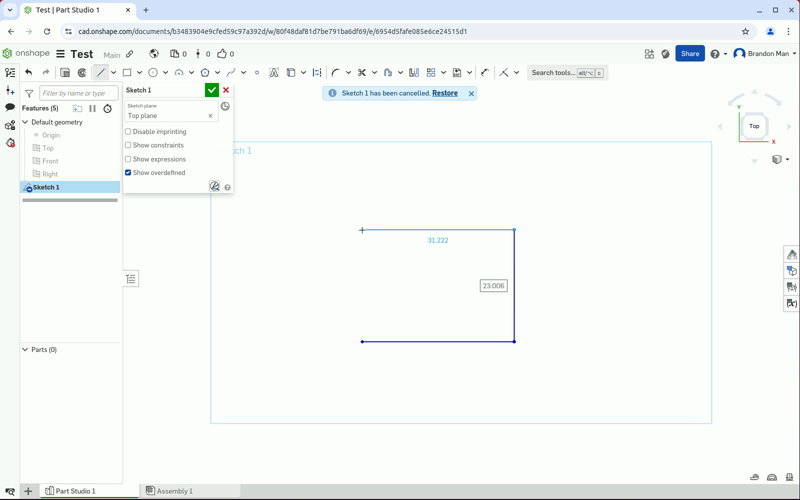
click(362, 229)
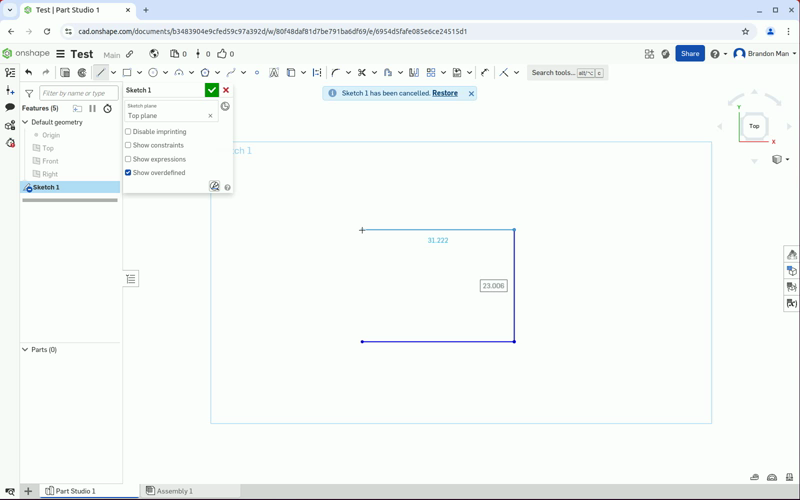
key_up(shift)
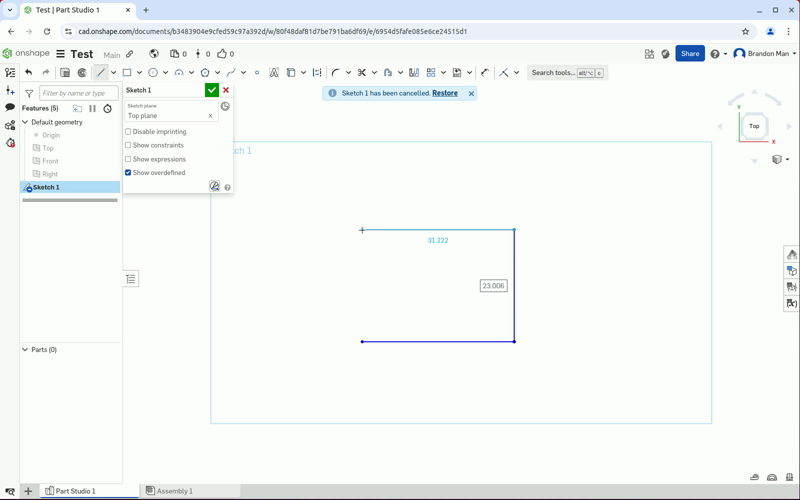
key_down(shift)
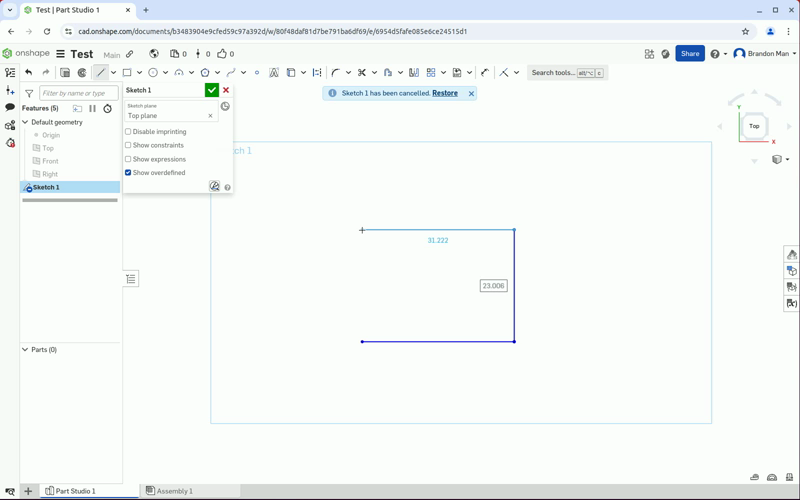
mouse_move(362, 341)
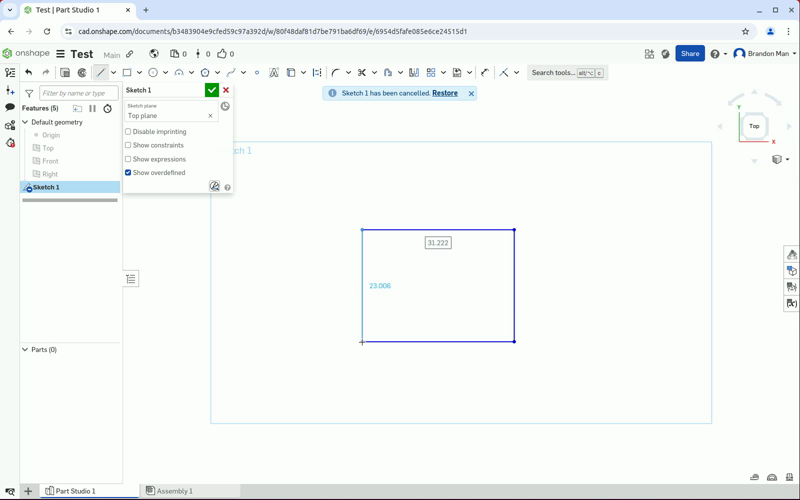
key_up(shift)
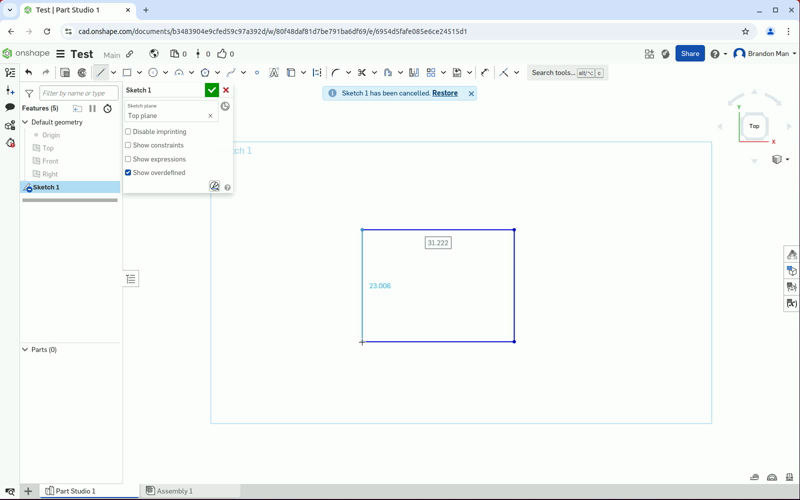
click(362, 341)
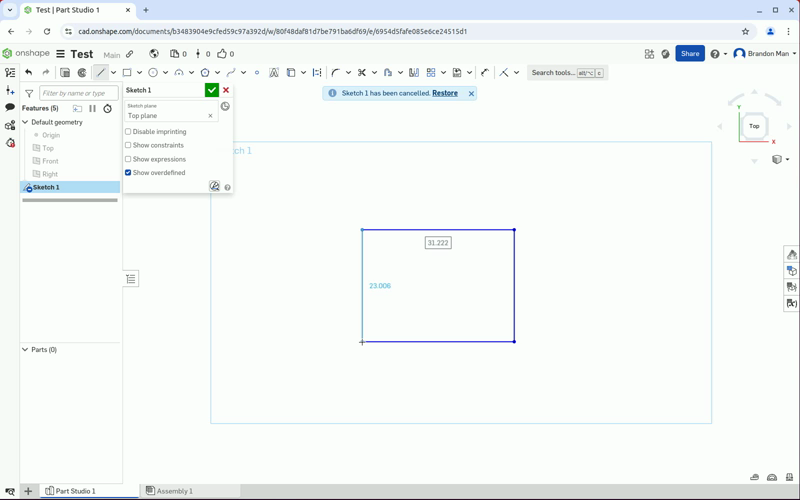
key(esc)
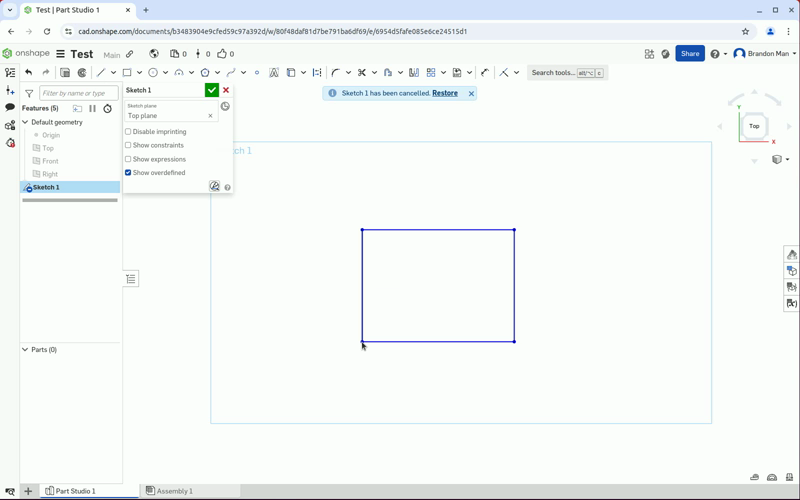
key(c)
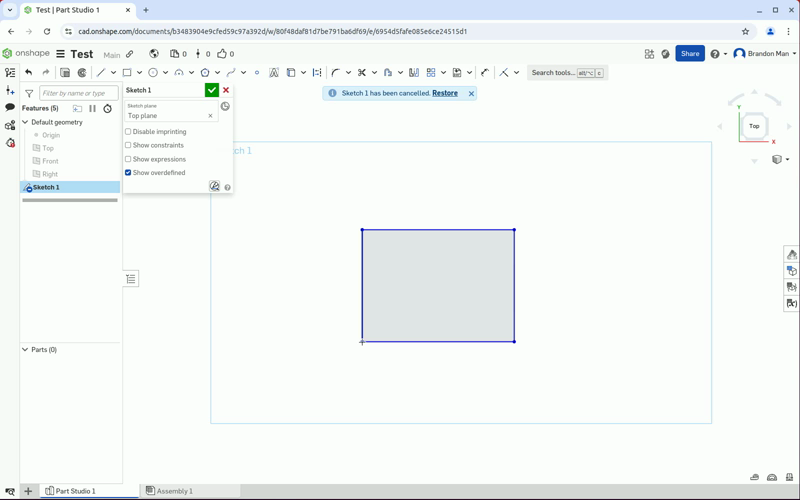
key_down(shift)
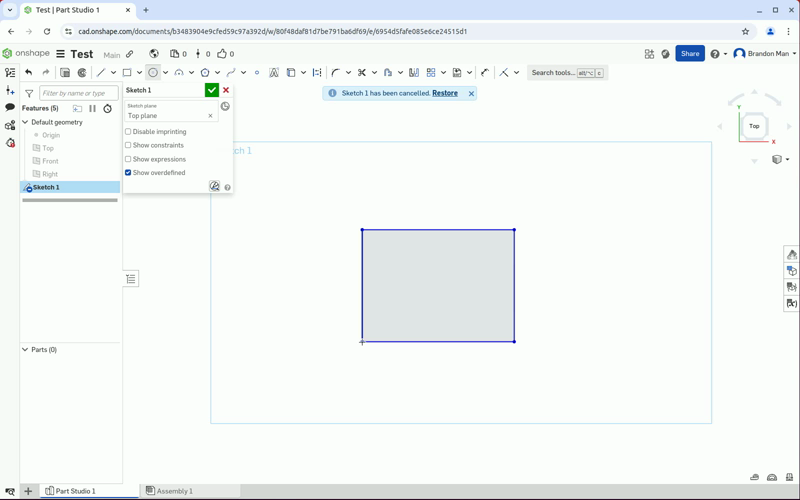
mouse_move(418, 312)
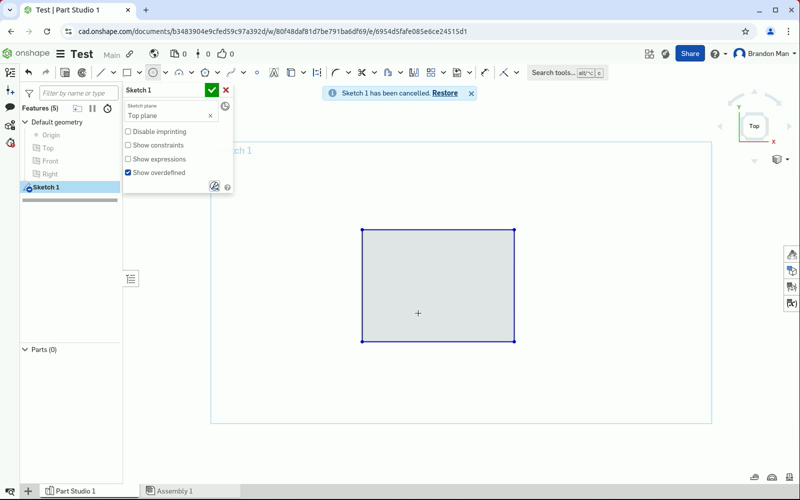
click(418, 312)
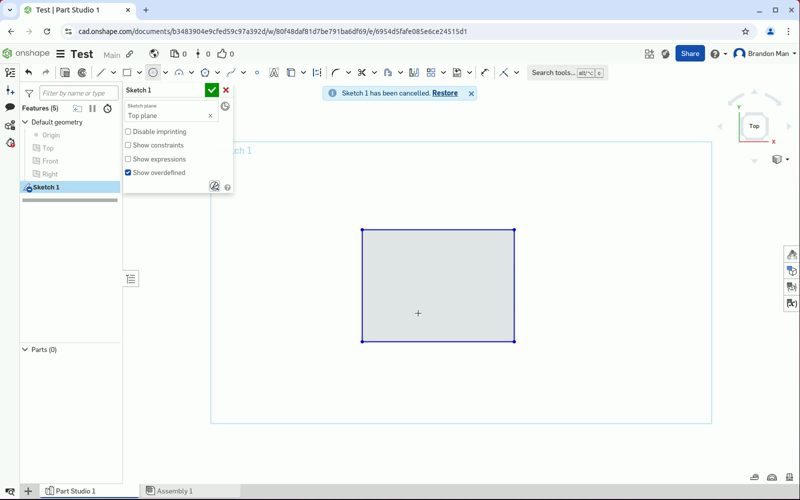
key_up(shift)
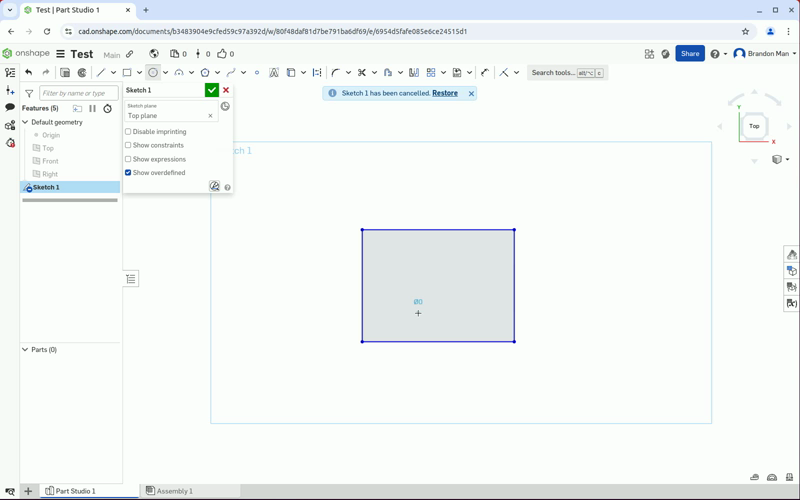
mouse_move(426, 312)
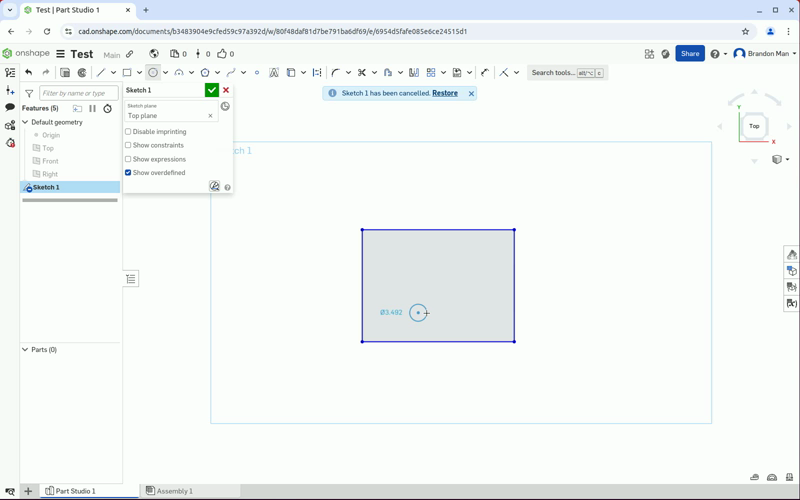
click(426, 312)
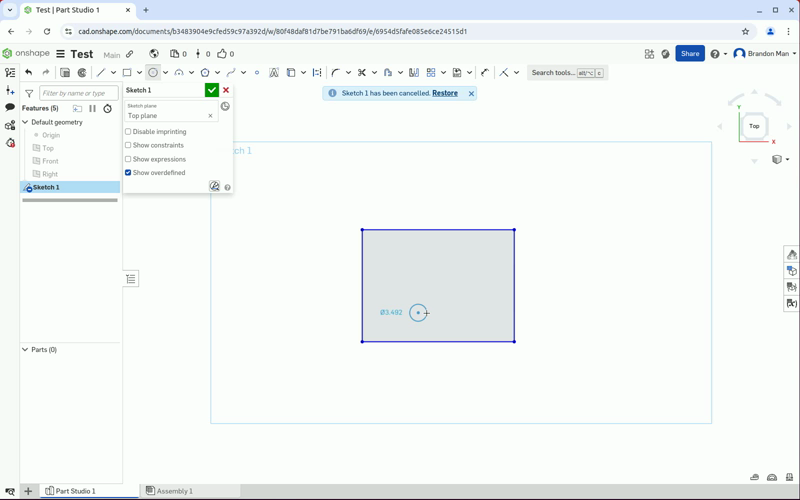
key(esc)
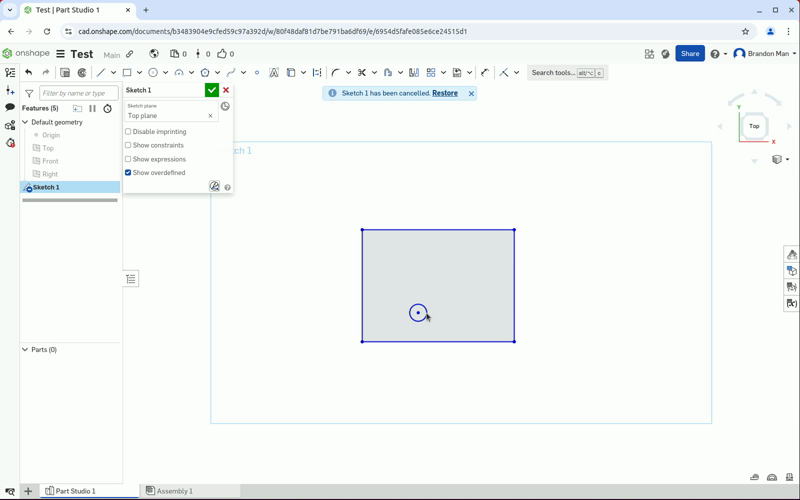
key(c)
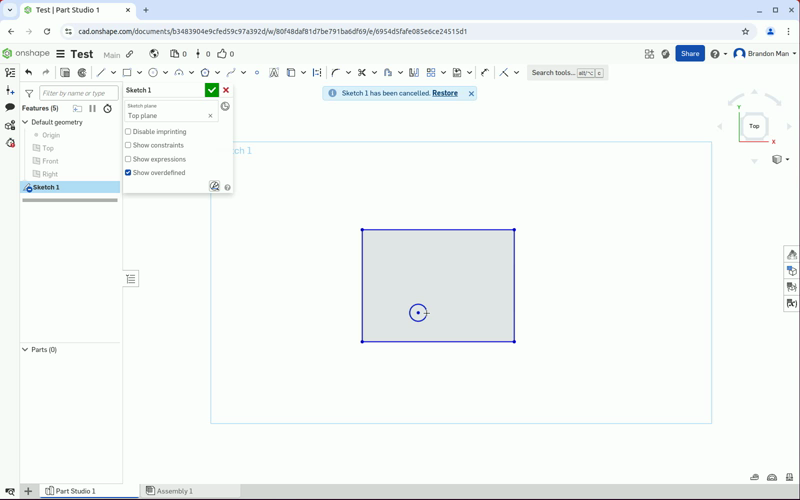
key_down(shift)
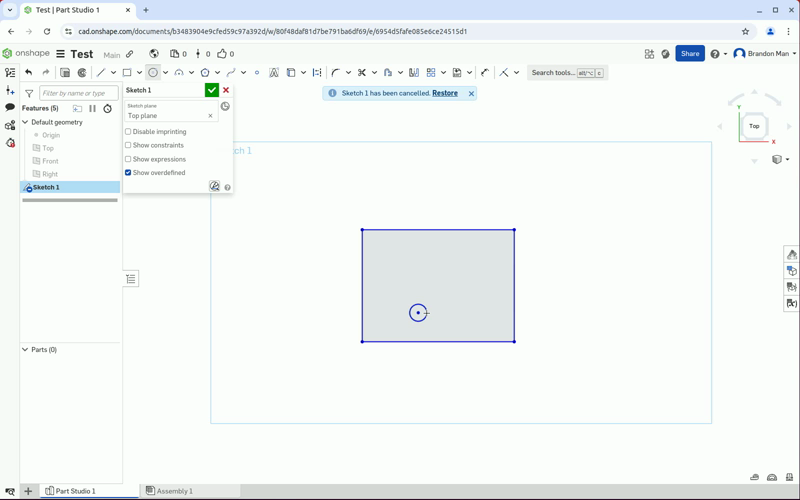
mouse_move(418, 256)
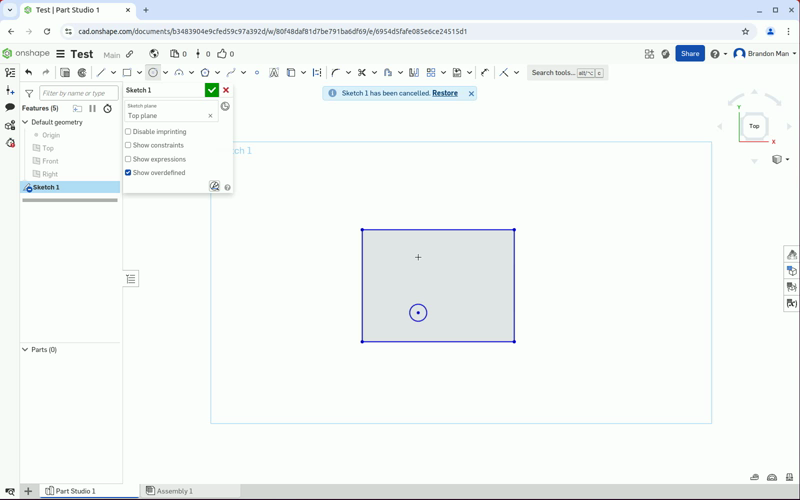
click(418, 256)
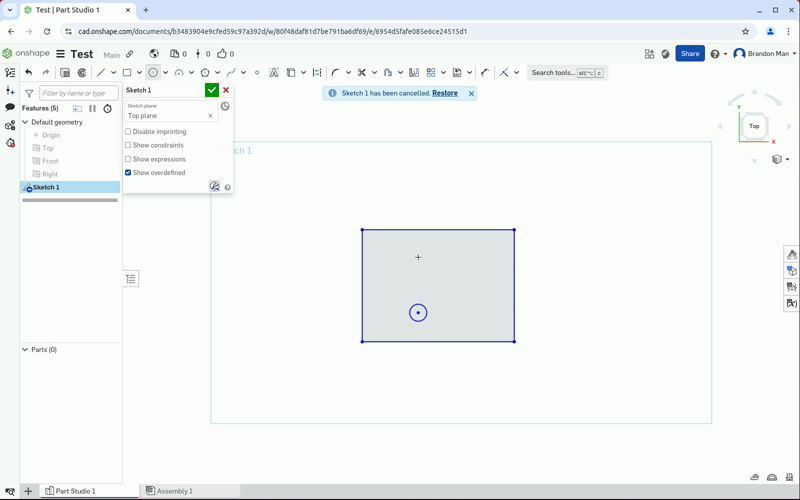
key_up(shift)
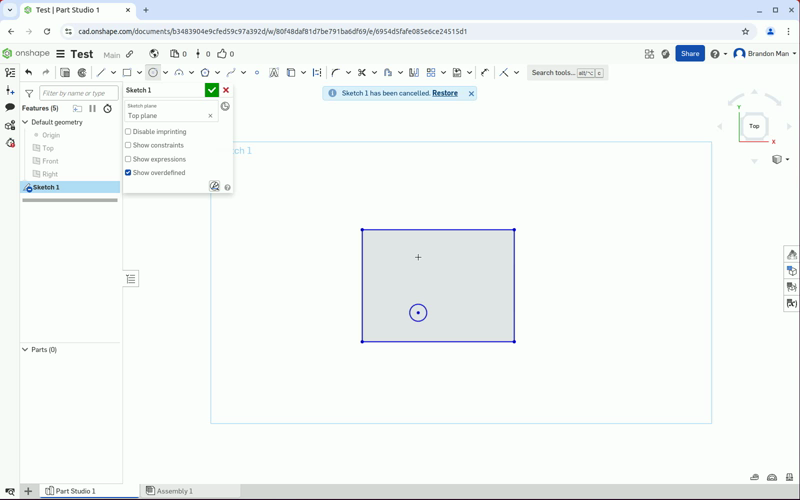
mouse_move(426, 256)
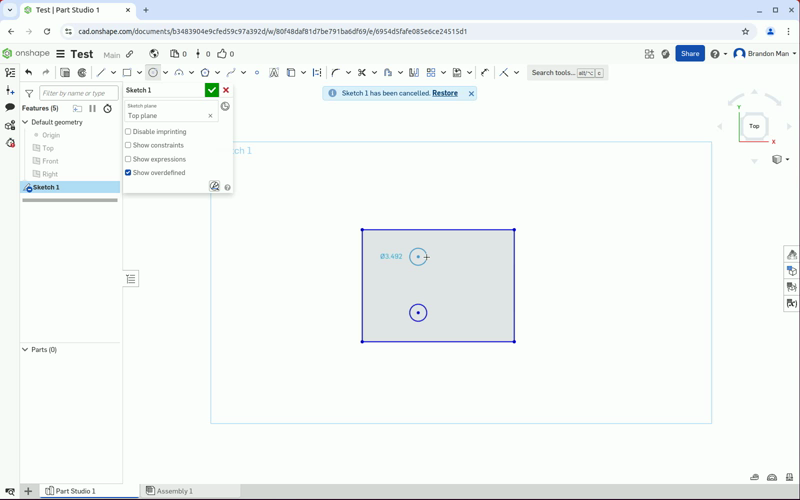
click(426, 256)
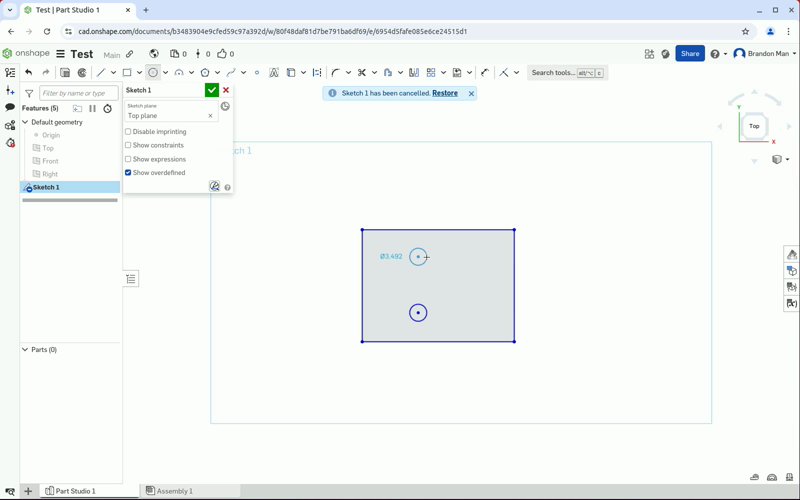
key(esc)
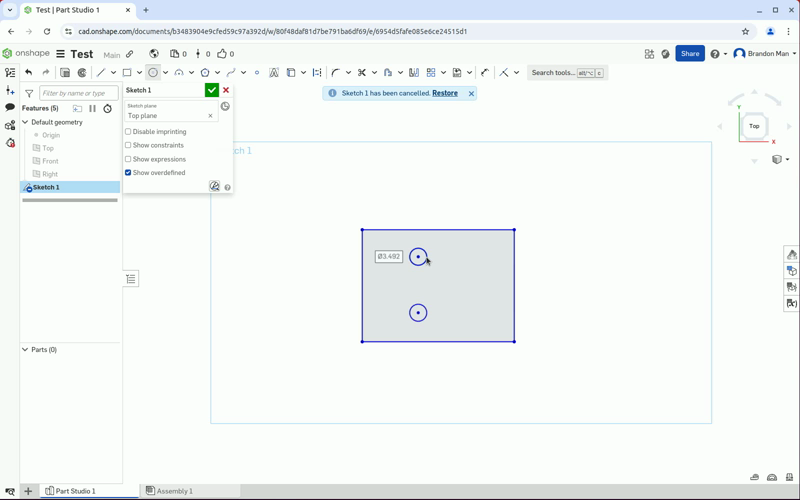
key(c)
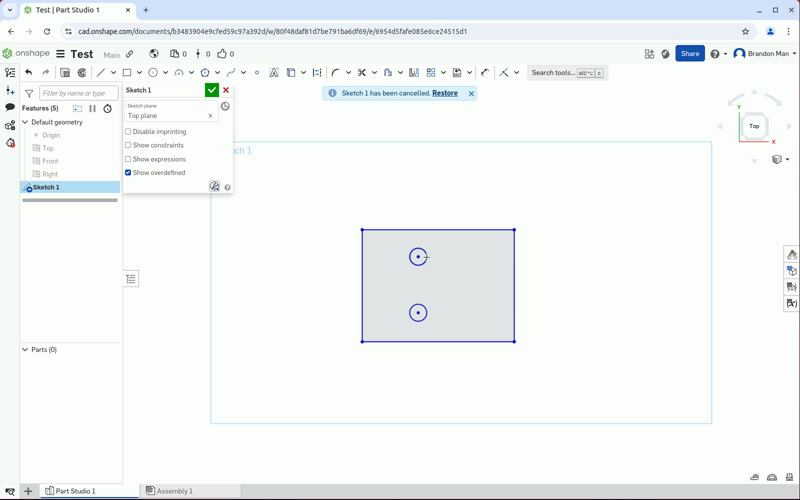
key_down(shift)
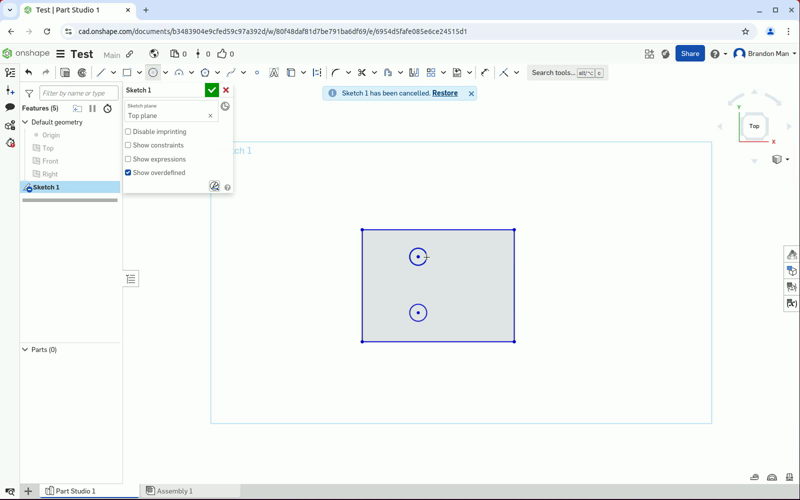
mouse_move(447, 285)
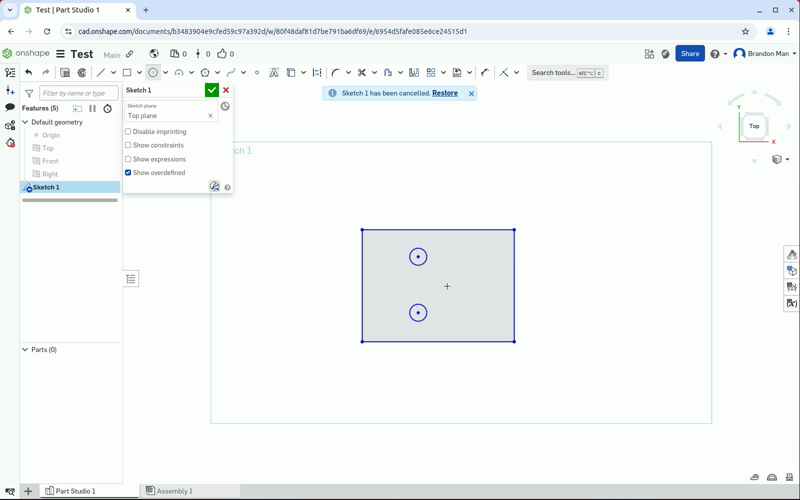
click(447, 285)
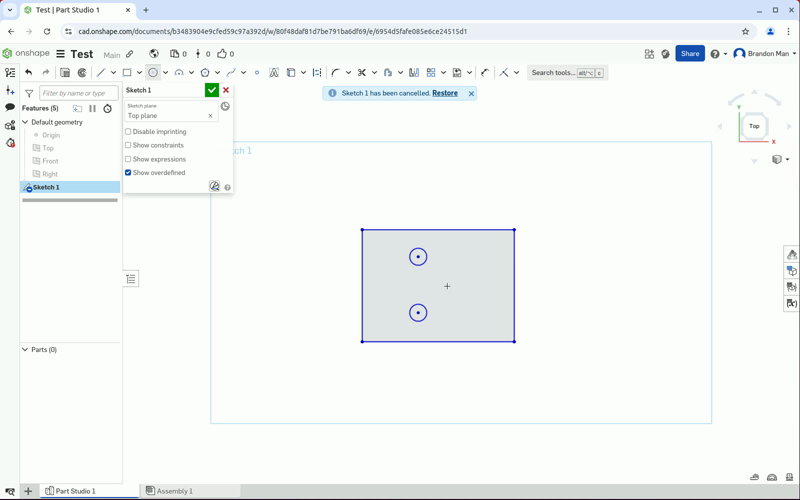
key_up(shift)
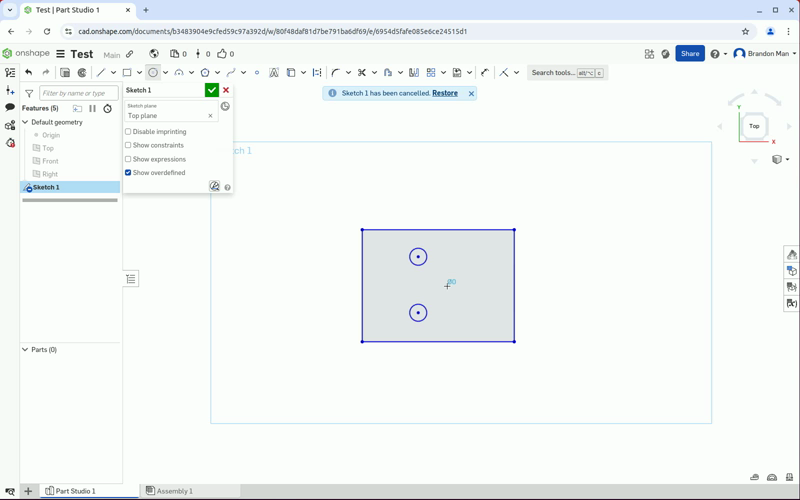
mouse_move(465, 285)
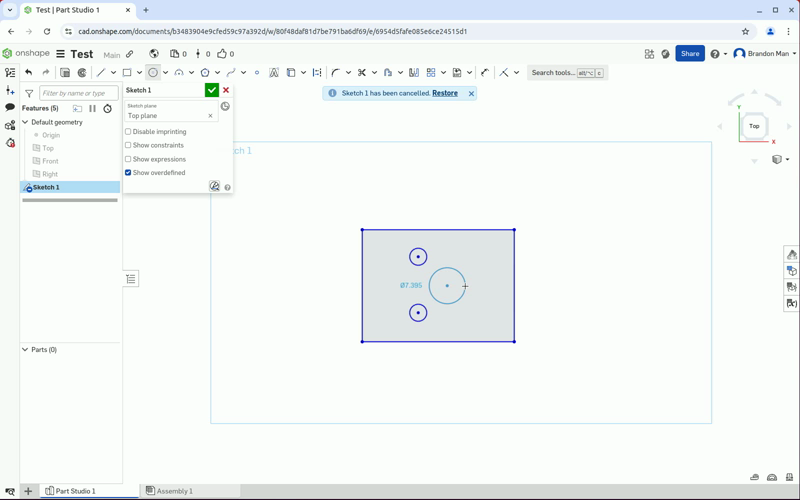
click(465, 285)
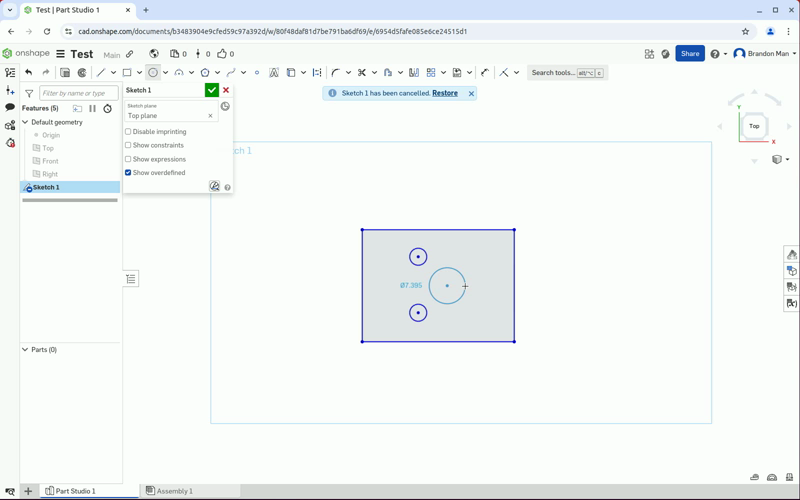
key(esc)
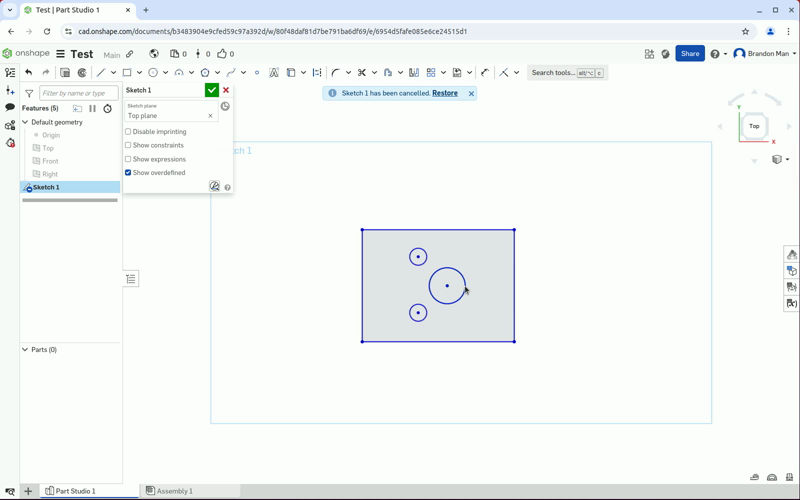
key(c)
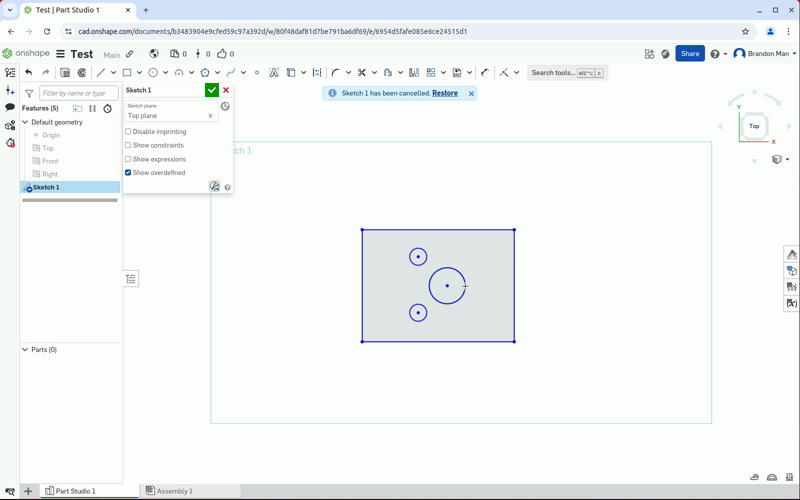
key_down(shift)
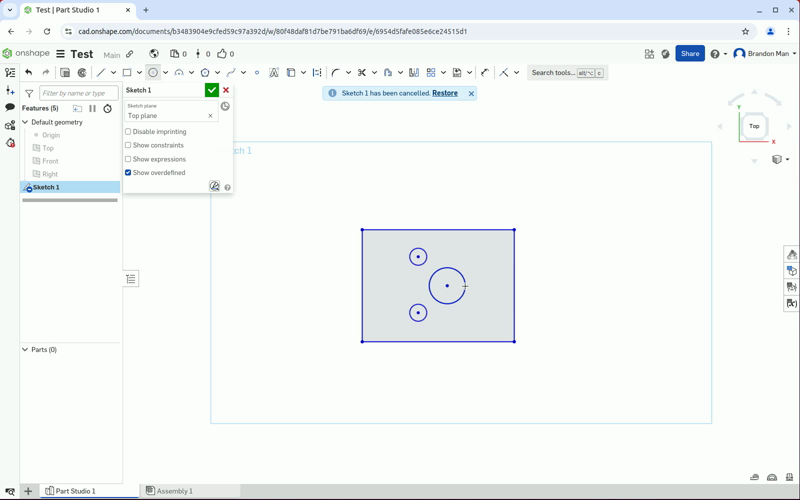
mouse_move(474, 312)
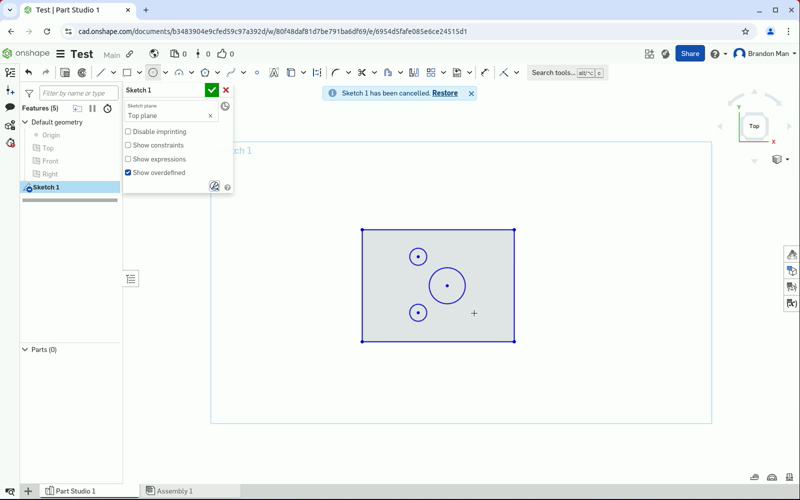
click(474, 312)
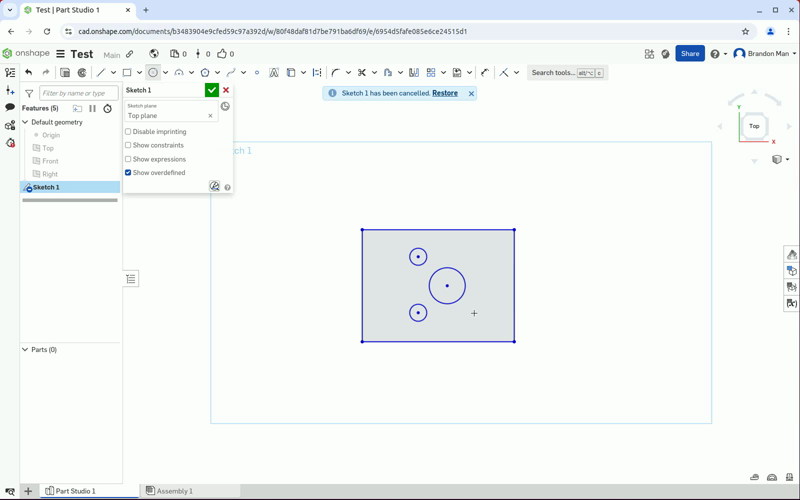
key_up(shift)
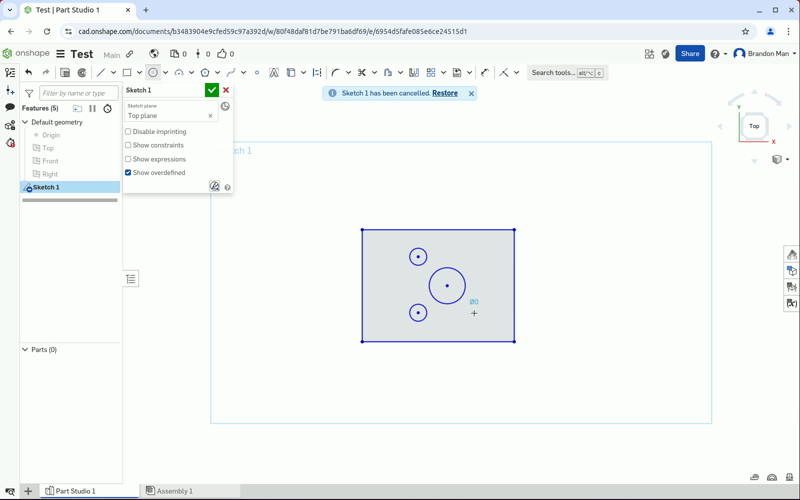
mouse_move(482, 312)
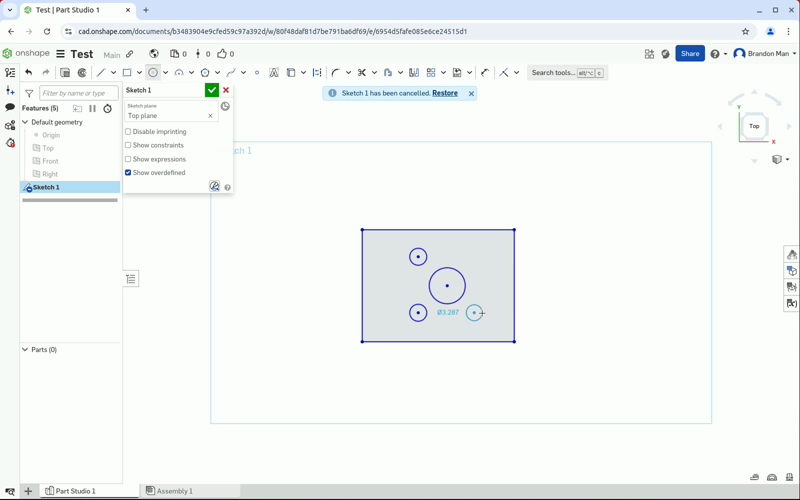
click(482, 312)
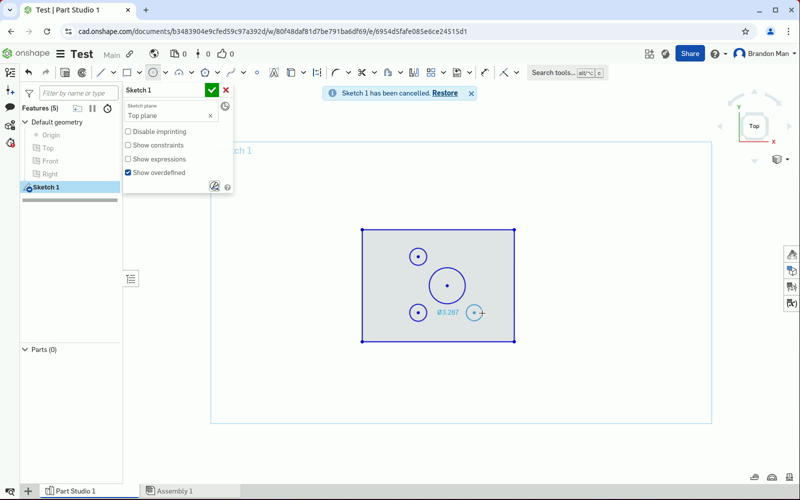
key(esc)
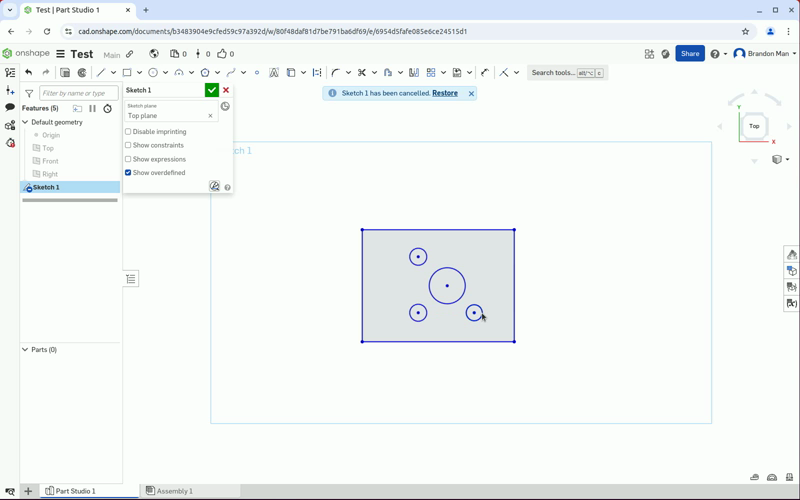
key(c)
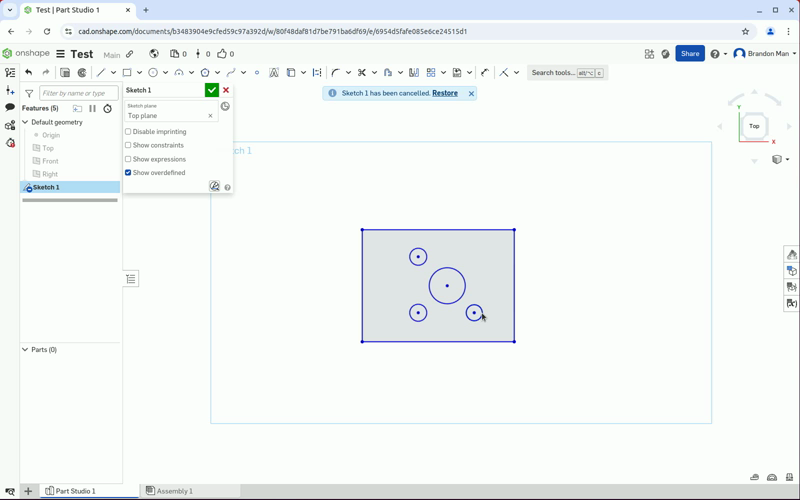
key_down(shift)
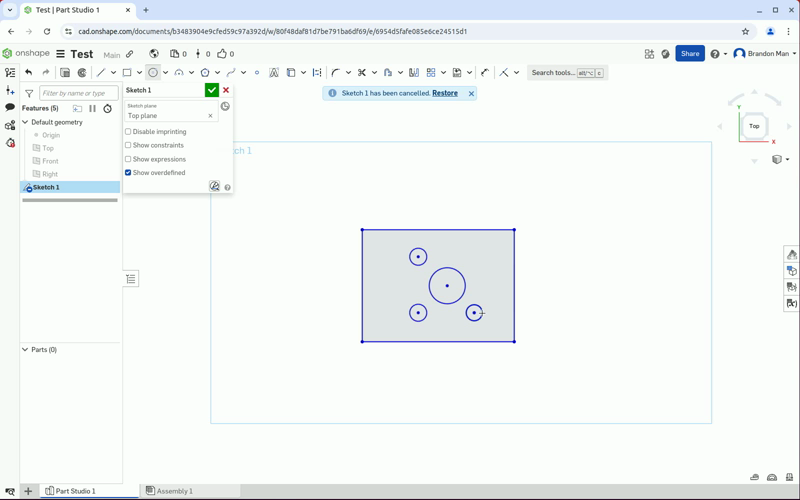
mouse_move(474, 256)
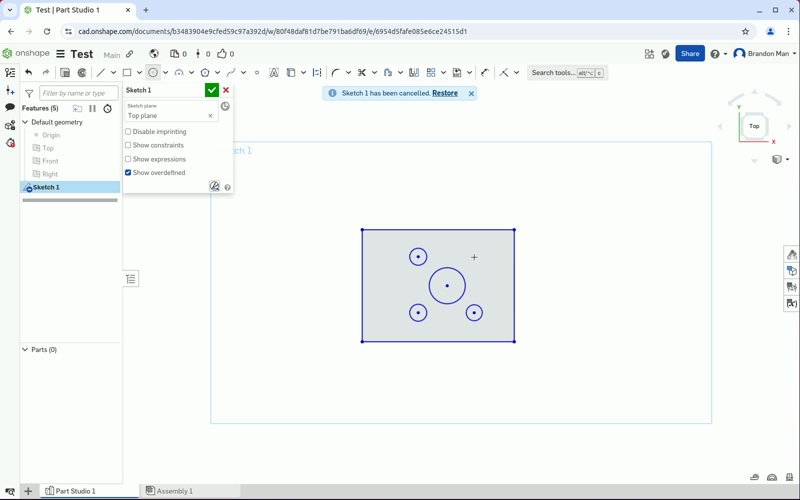
click(474, 256)
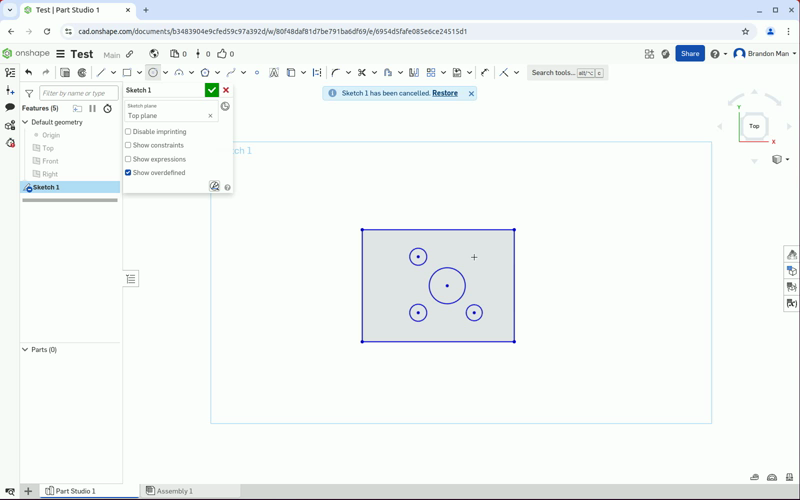
key_up(shift)
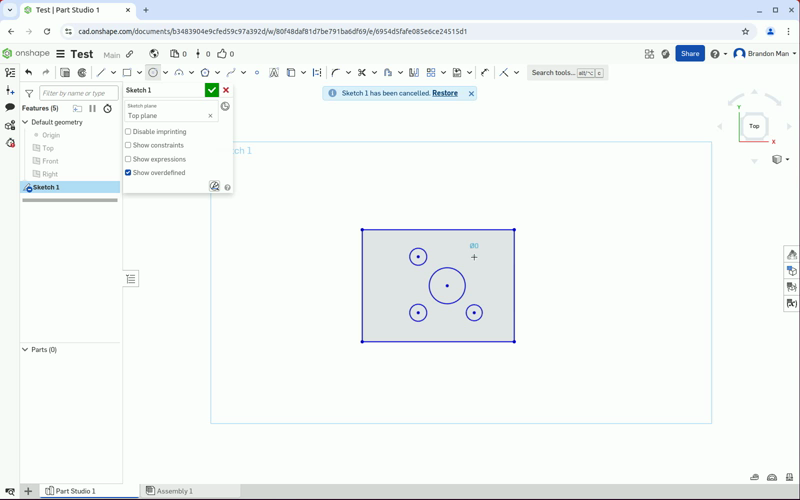
mouse_move(482, 256)
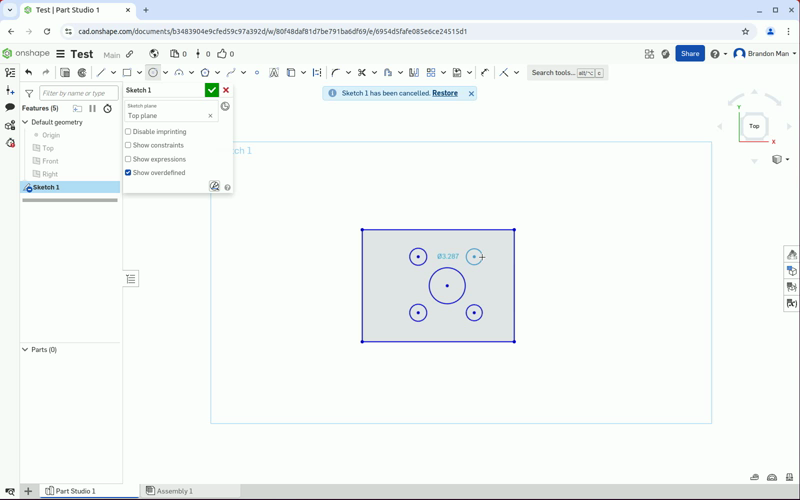
click(482, 256)
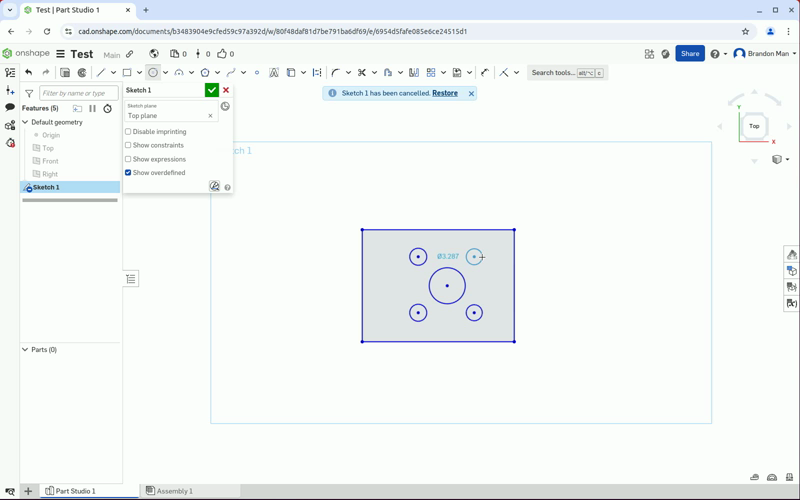
key(esc)
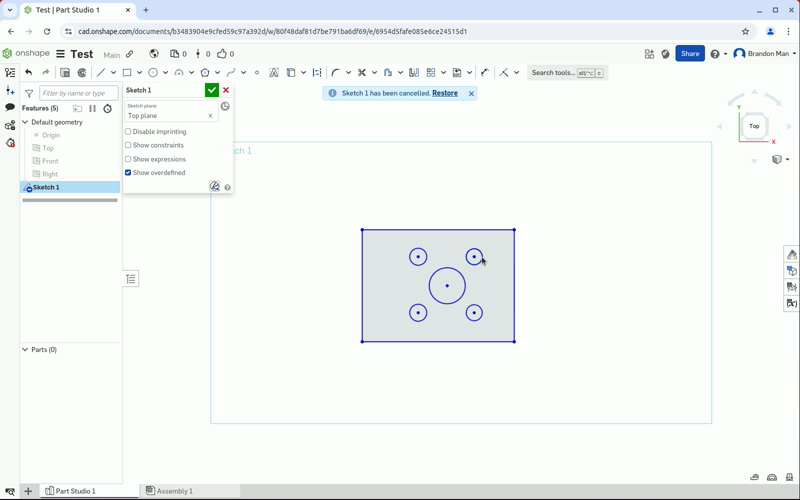
mouse_move(392, 262)
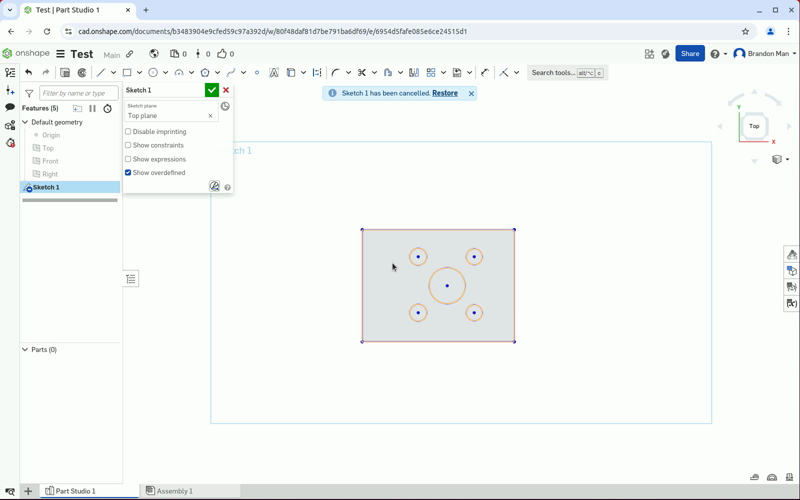
click(392, 262)
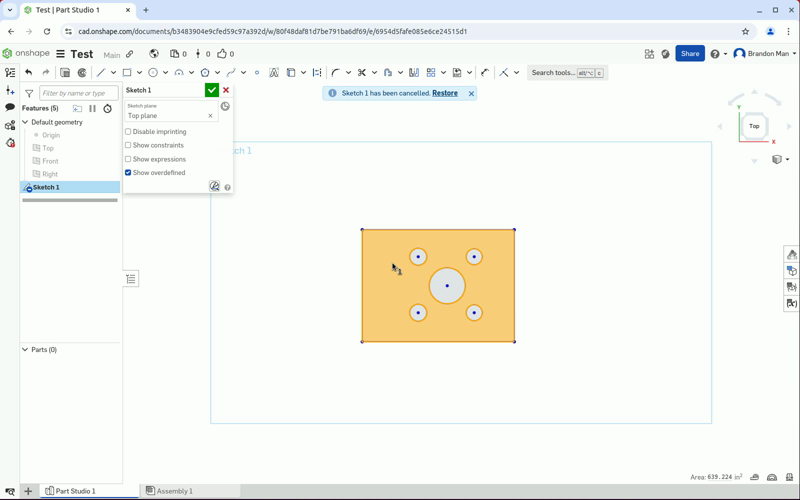
mouse_move(73, 352)
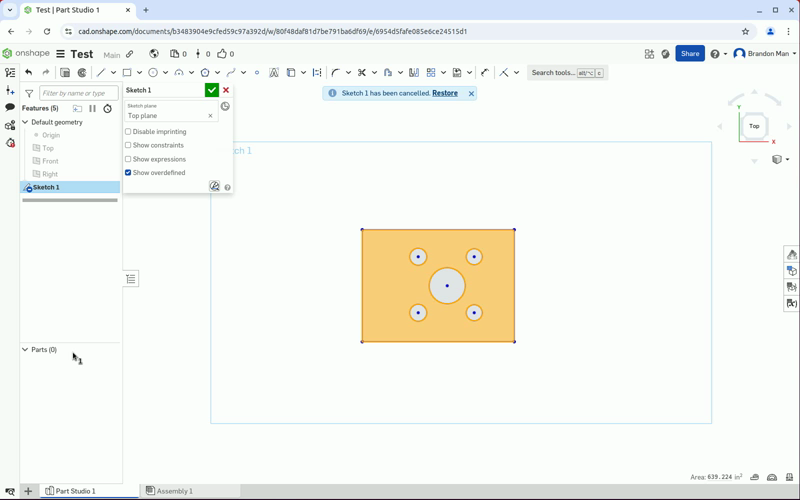
key(shift+y)
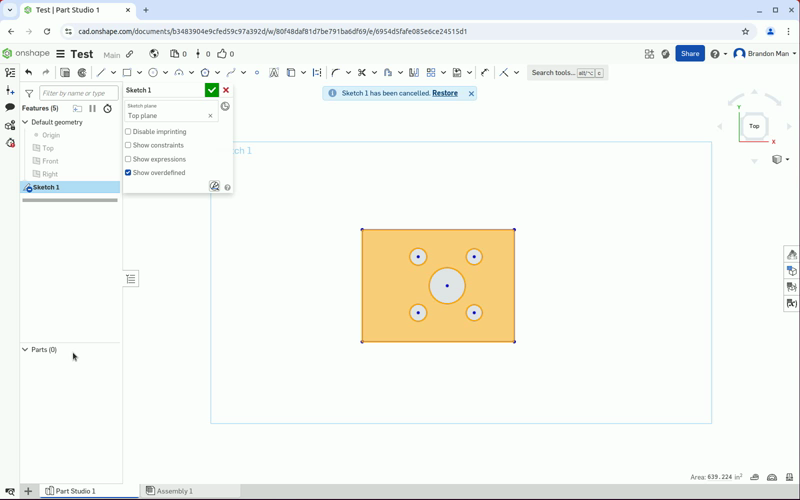
key(shift+e)
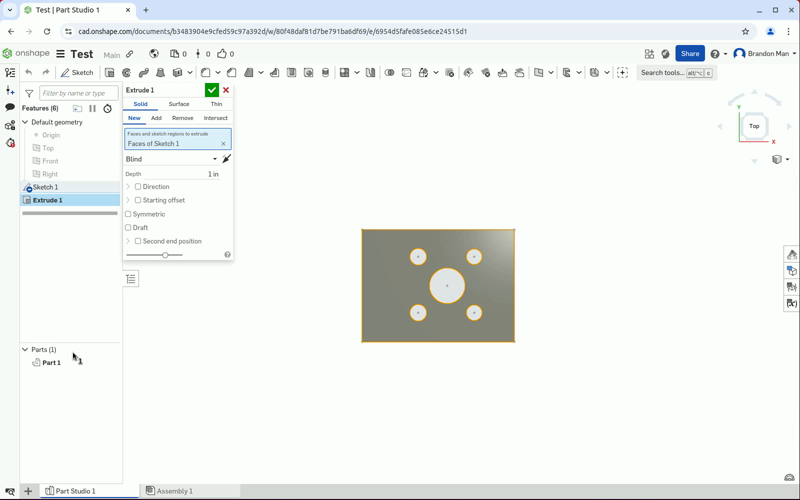
mouse_move(143, 106)
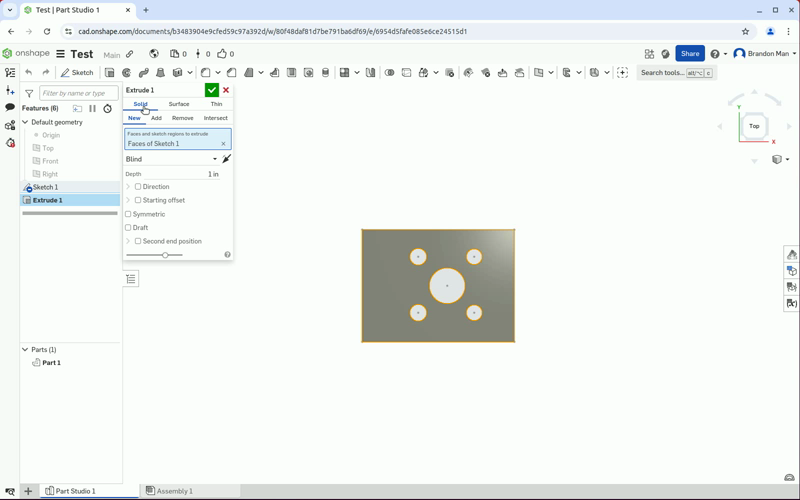
click(143, 106)
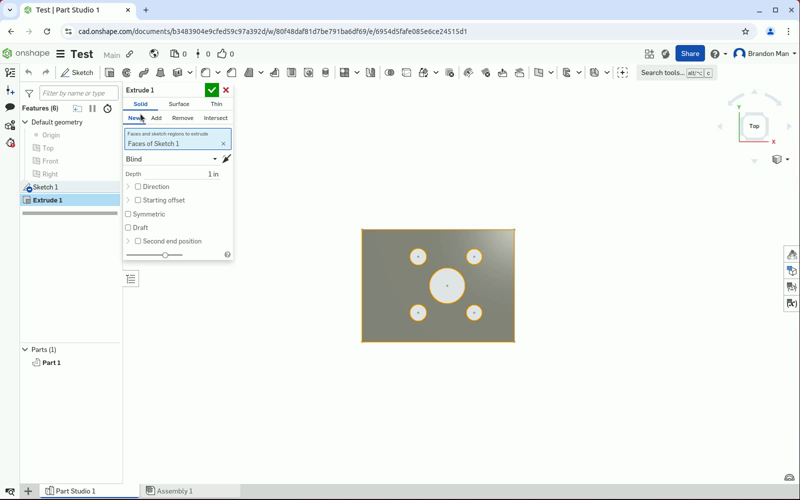
mouse_move(137, 120)
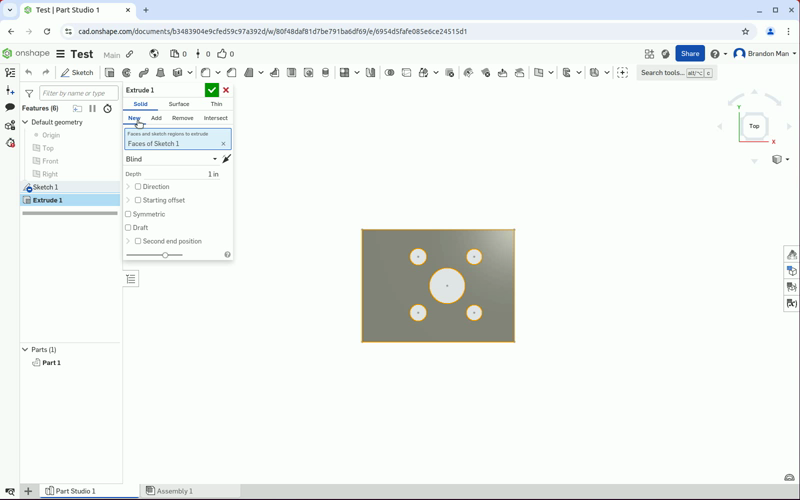
click(137, 120)
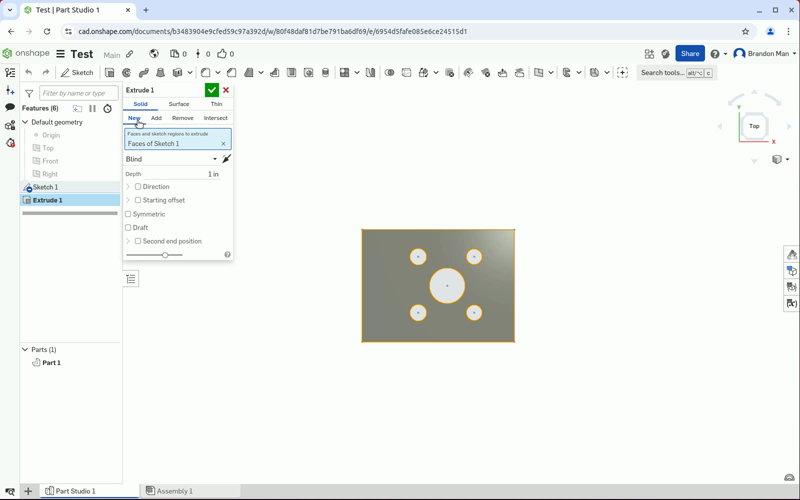
key(tab, 4)
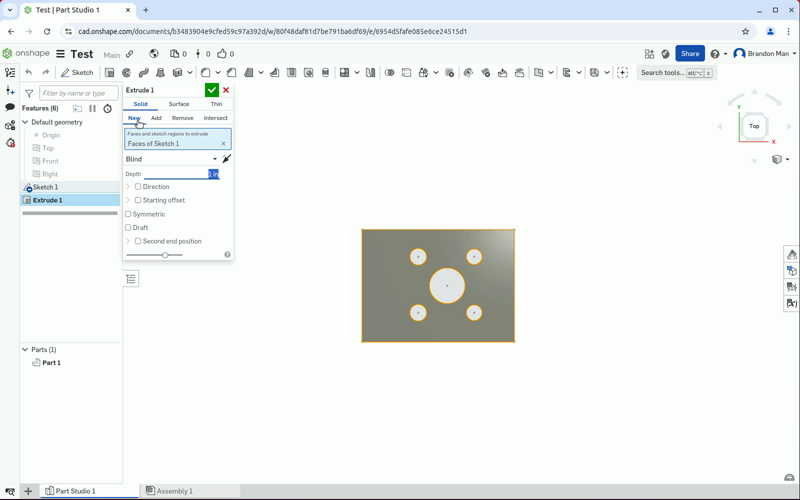
text(3.37)
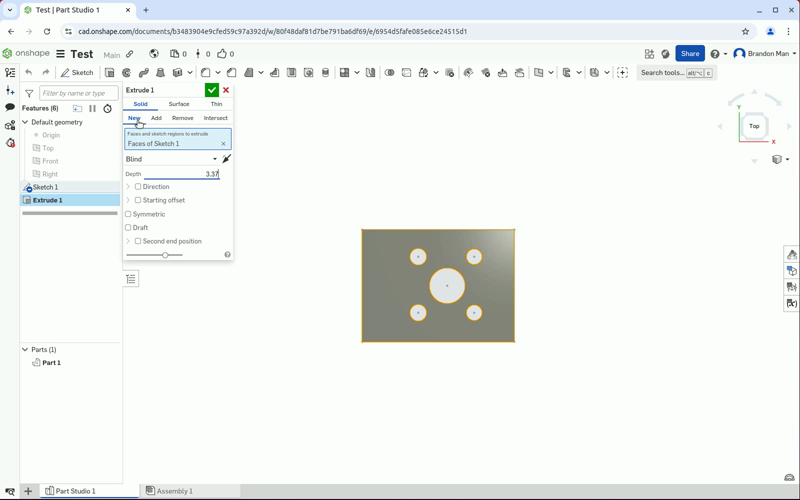
key(enter)
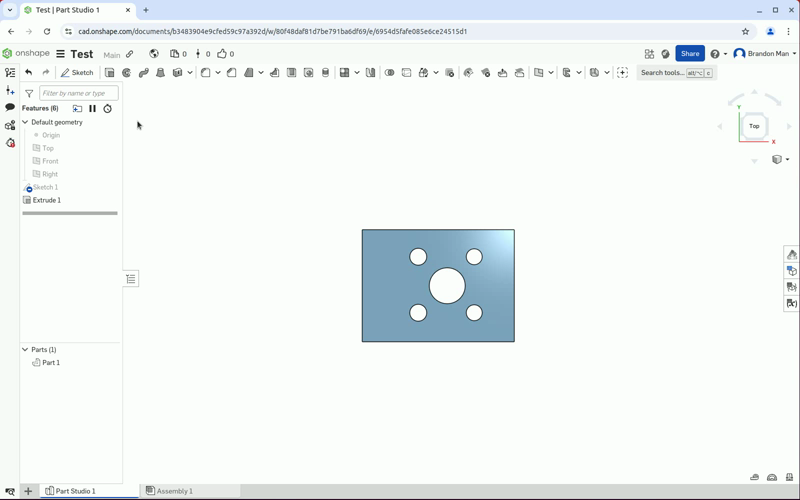
key(shift+h)
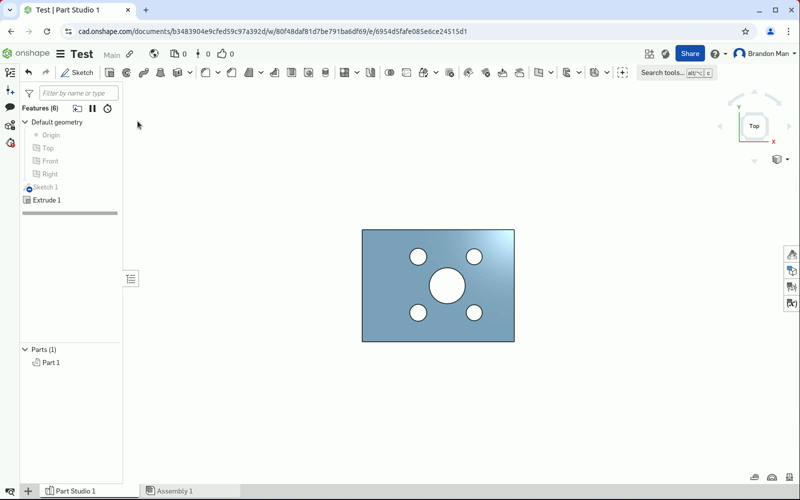
key(shift+h)
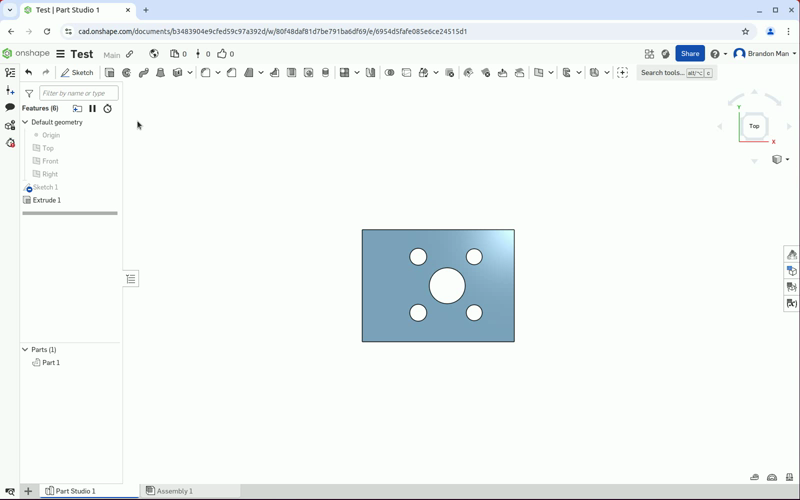
mouse_move(73, 189)
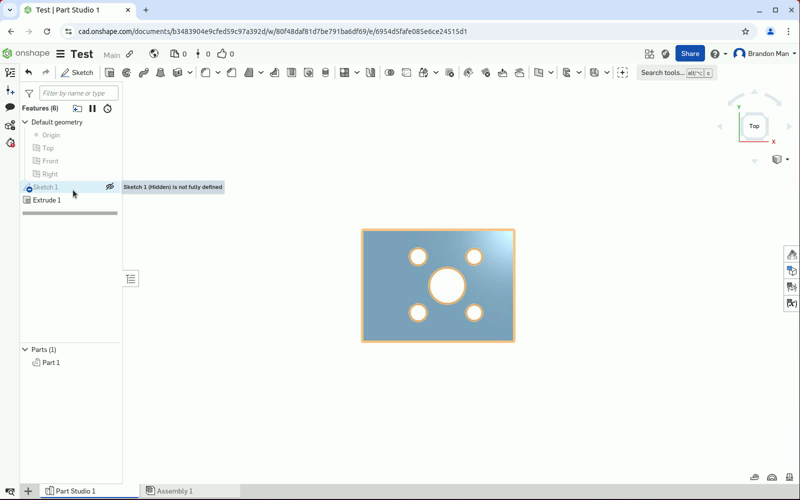
click(73, 189)
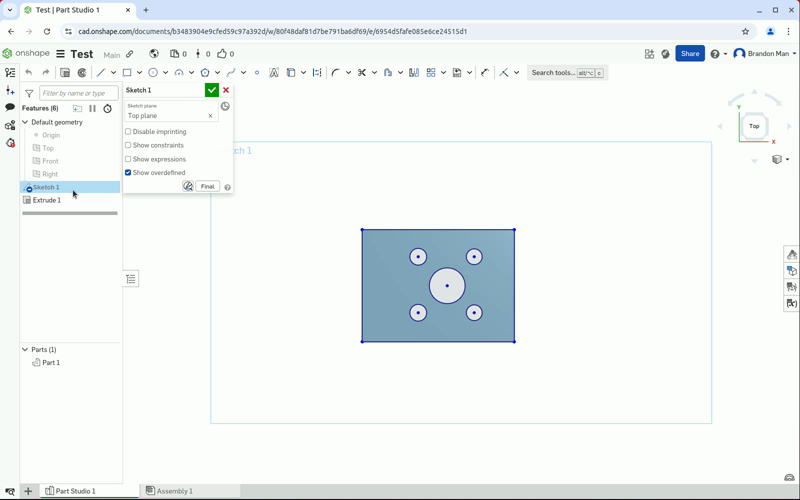
mouse_move(229, 92)
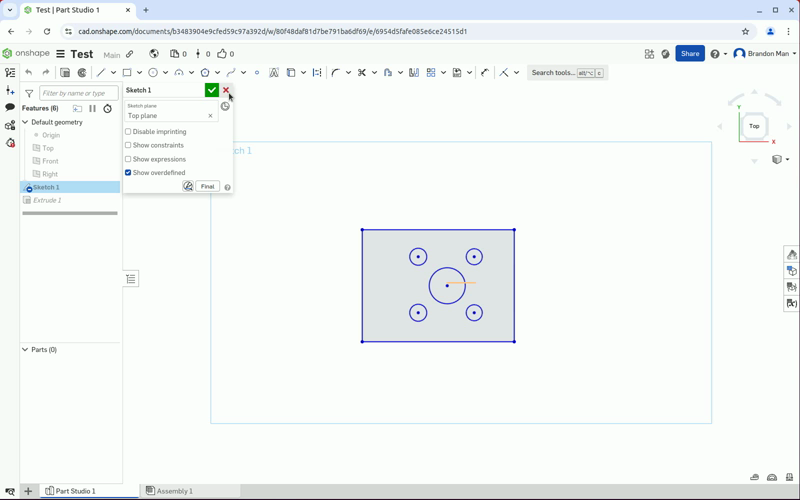
click(229, 92)
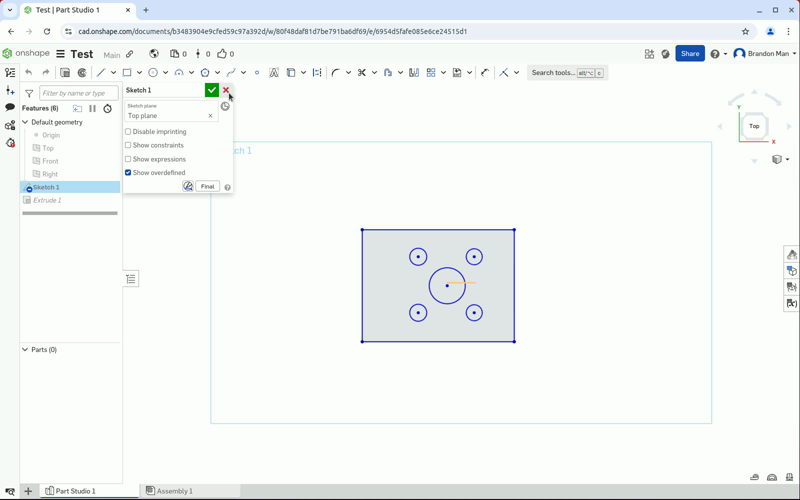
key(shift+s)
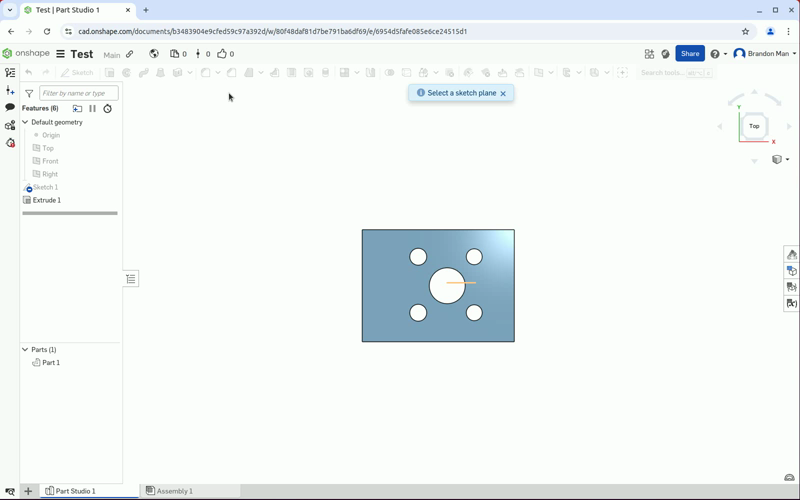
mouse_move(73, 150)
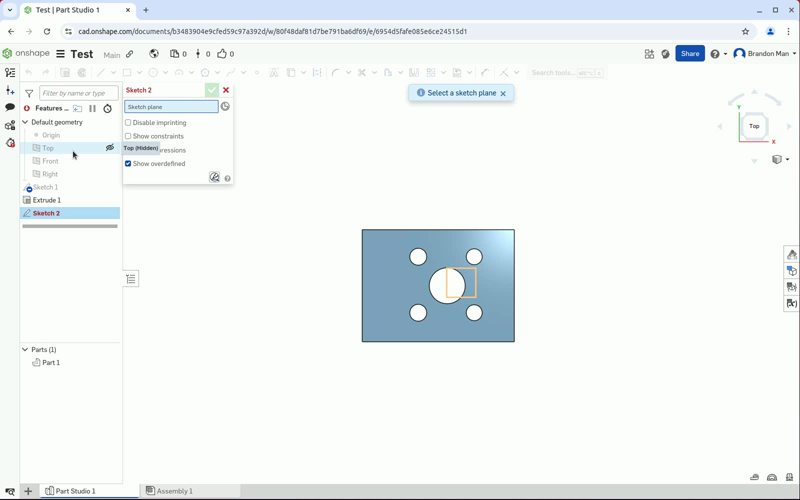
click(73, 150)
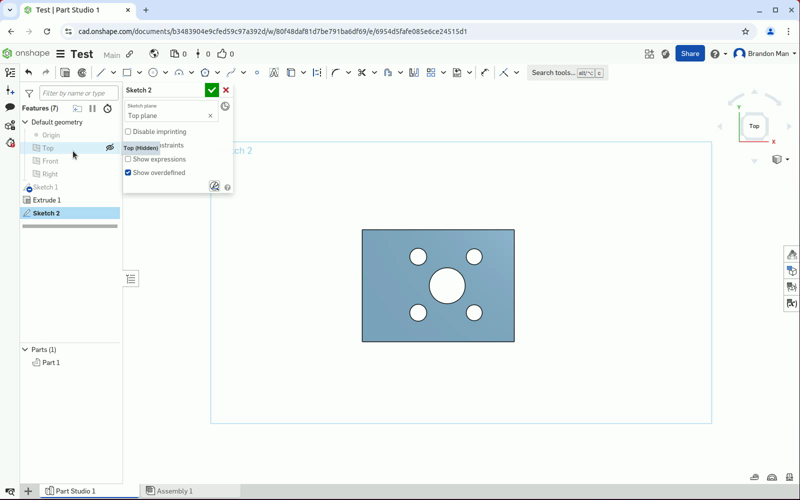
mouse_move(73, 352)
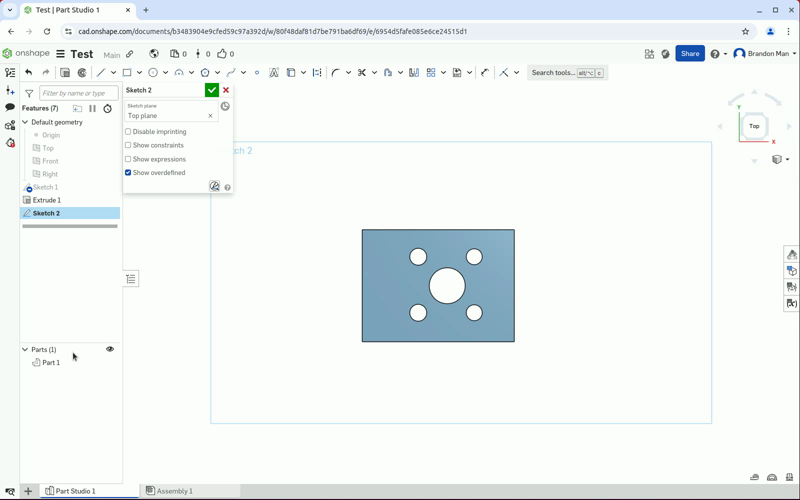
key(y)
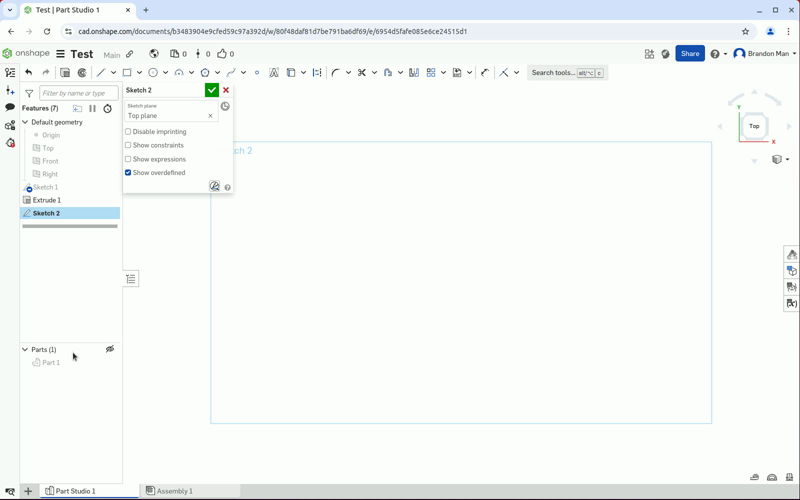
key(l)
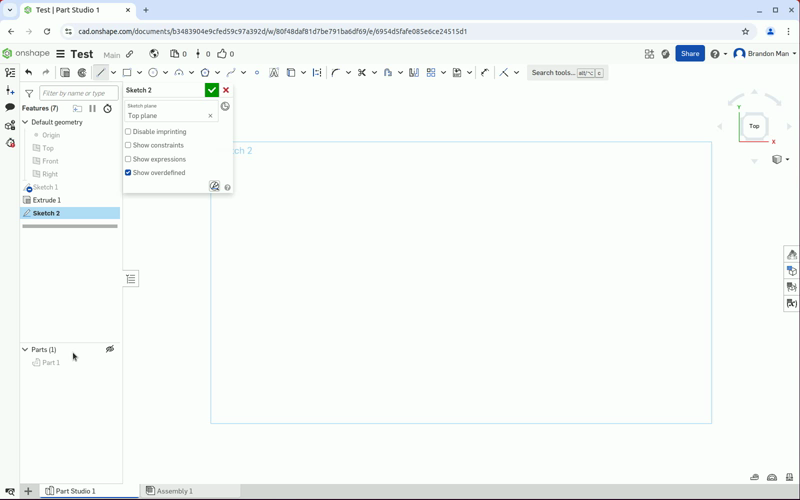
key_down(shift)
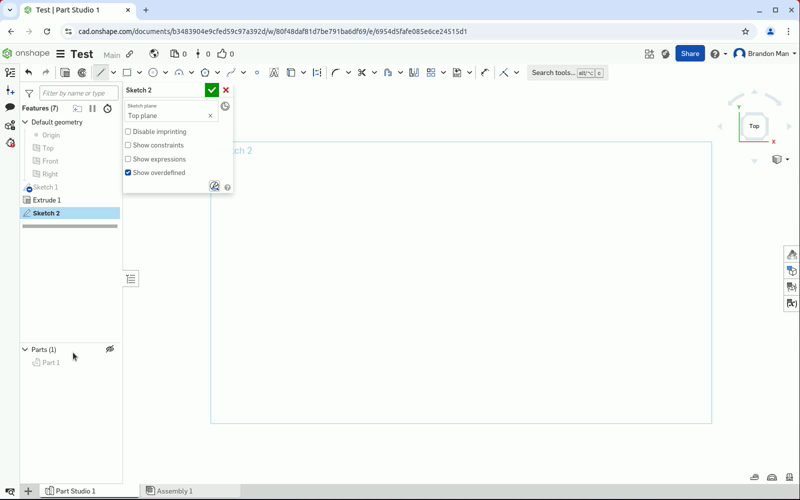
mouse_move(514, 341)
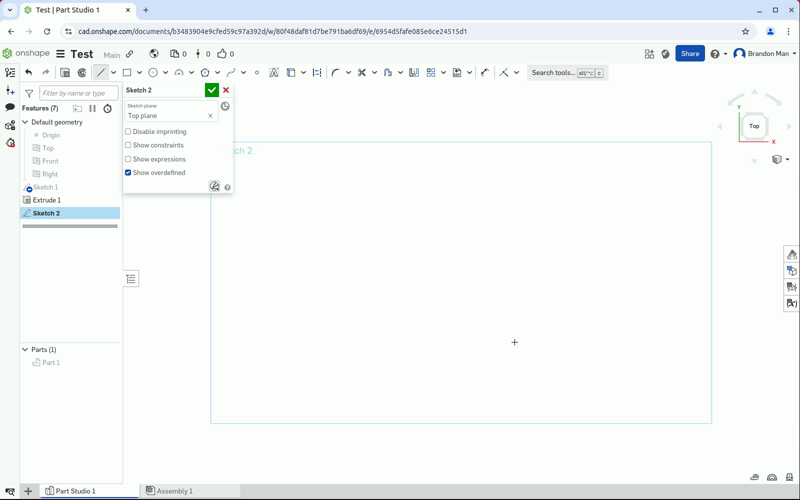
click(514, 341)
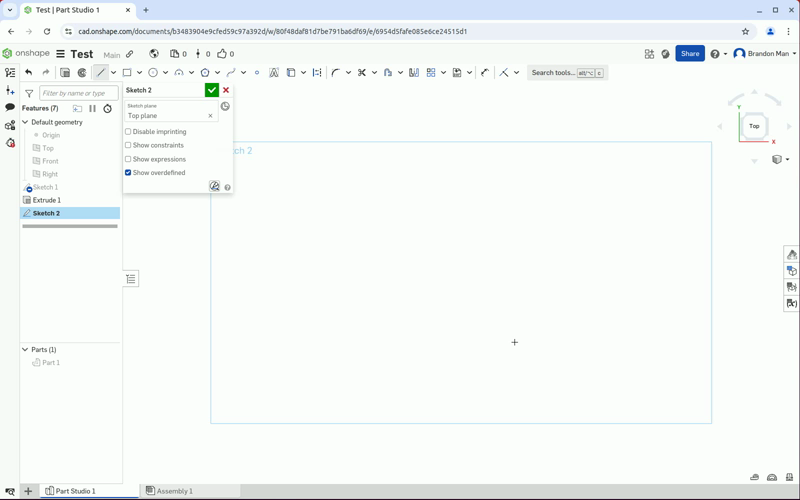
key_up(shift)
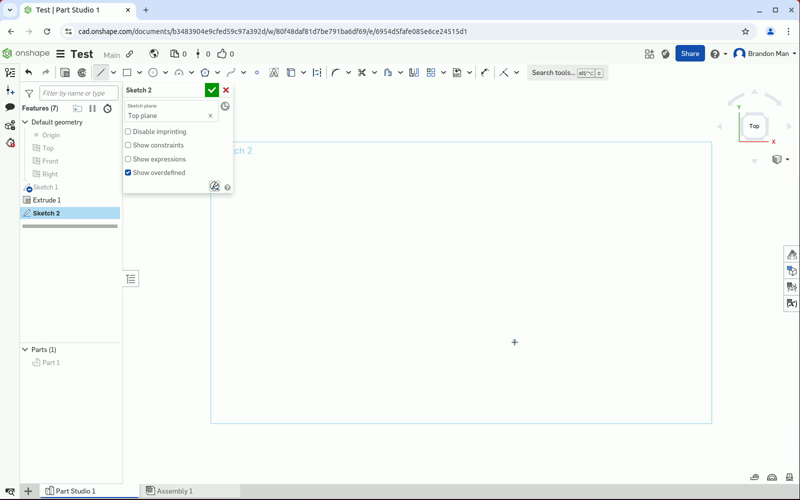
key_down(shift)
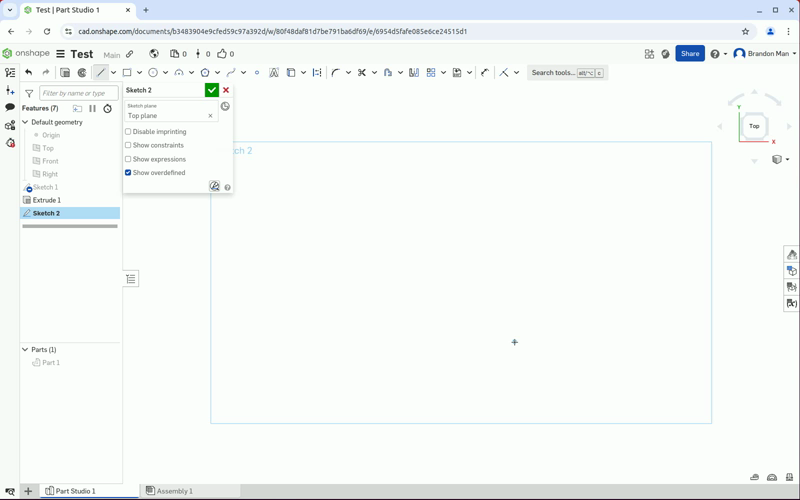
mouse_move(544, 341)
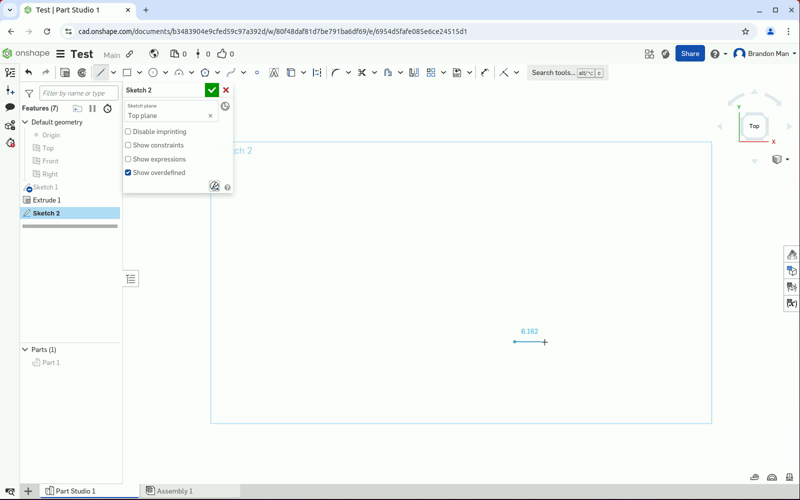
mouse_move(531, 341)
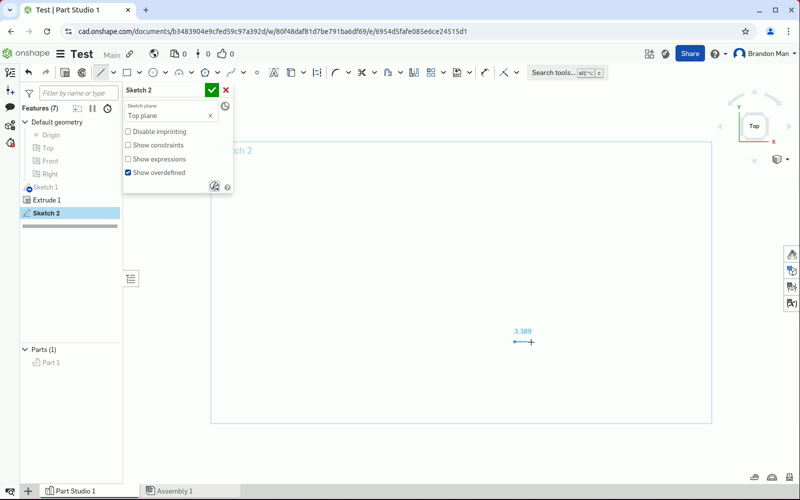
click(531, 341)
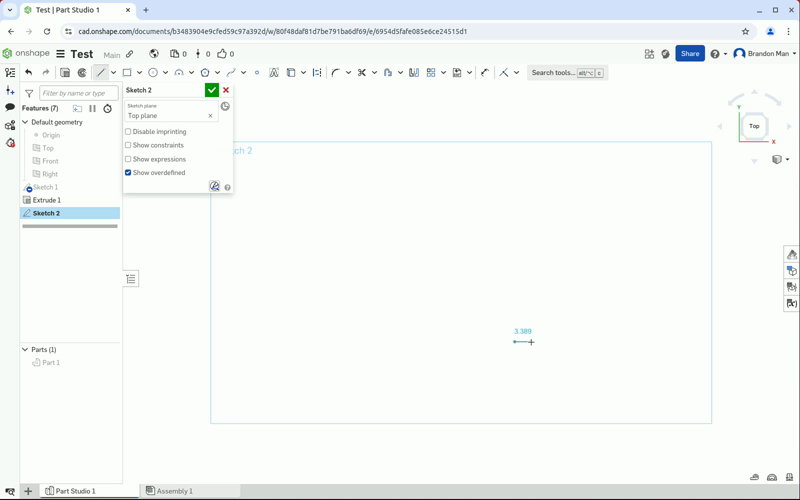
key_up(shift)
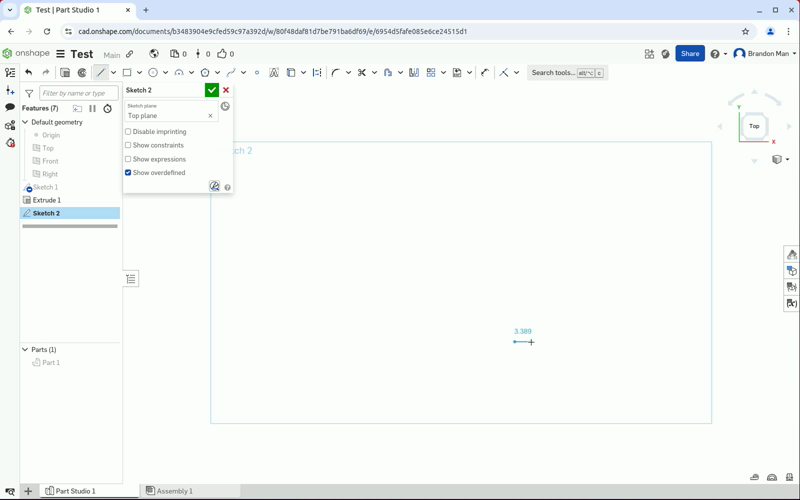
key_down(shift)
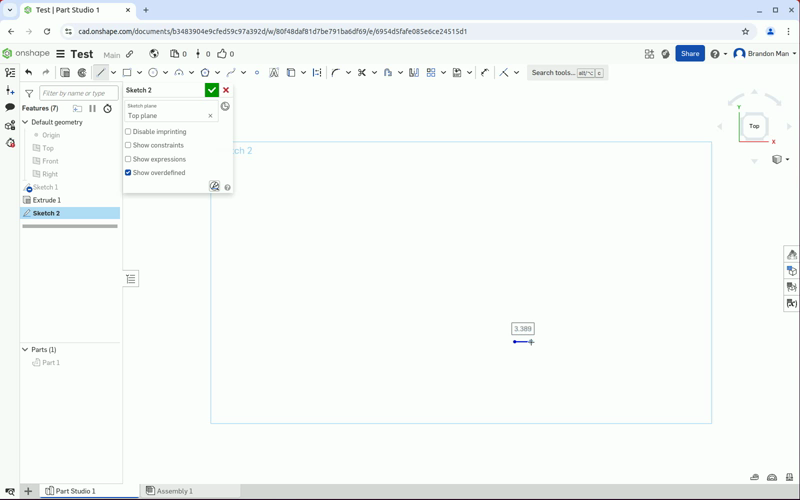
mouse_move(531, 229)
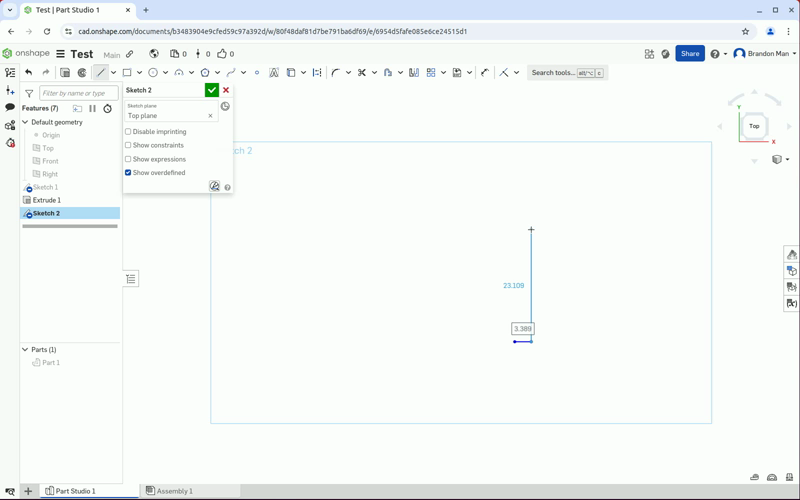
click(531, 229)
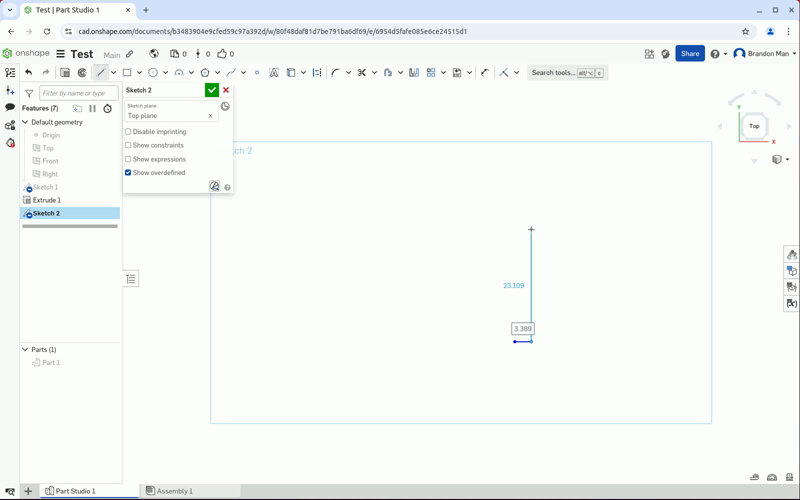
key_up(shift)
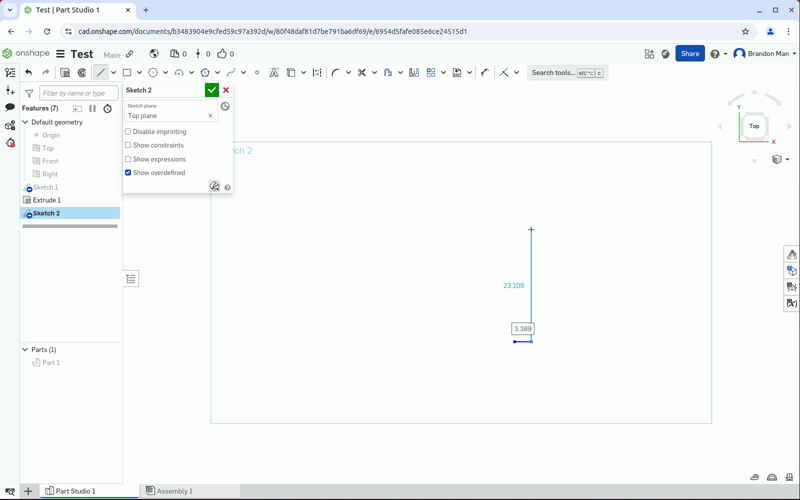
key_down(shift)
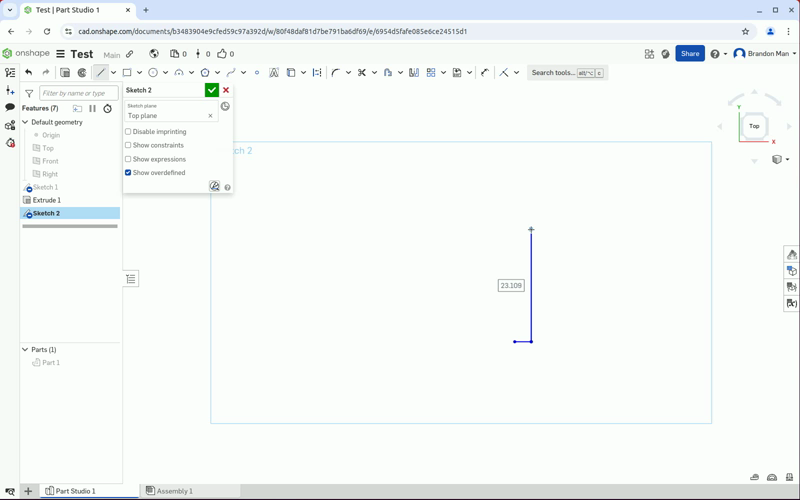
mouse_move(561, 229)
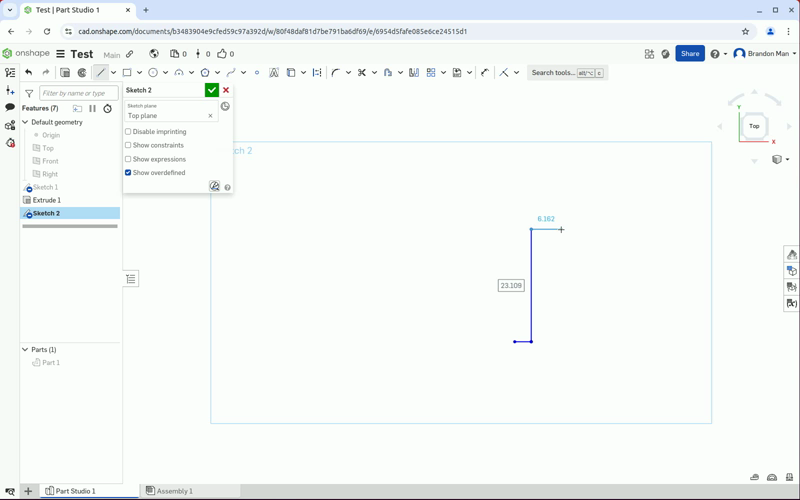
mouse_move(514, 229)
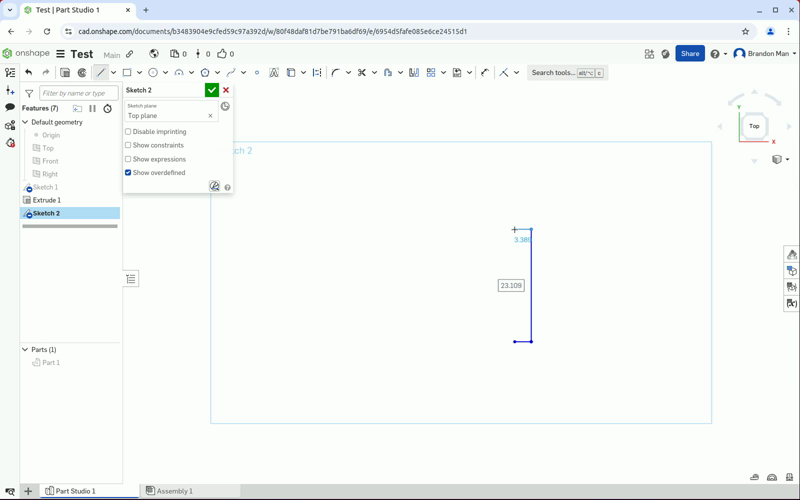
click(514, 229)
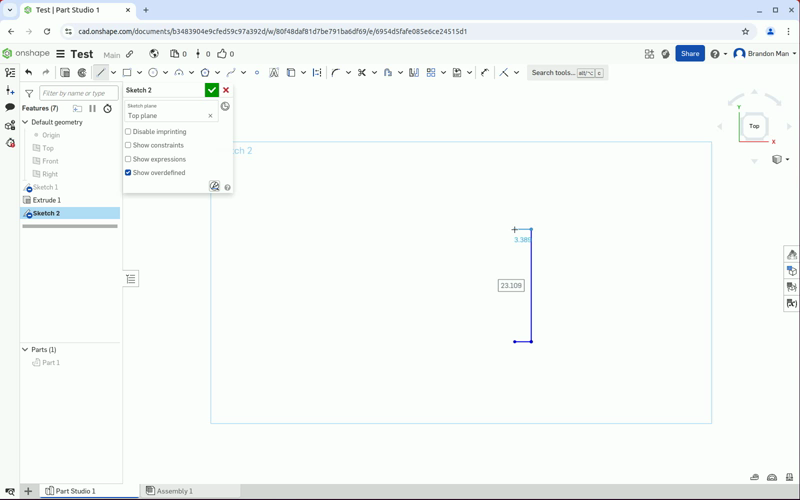
key_up(shift)
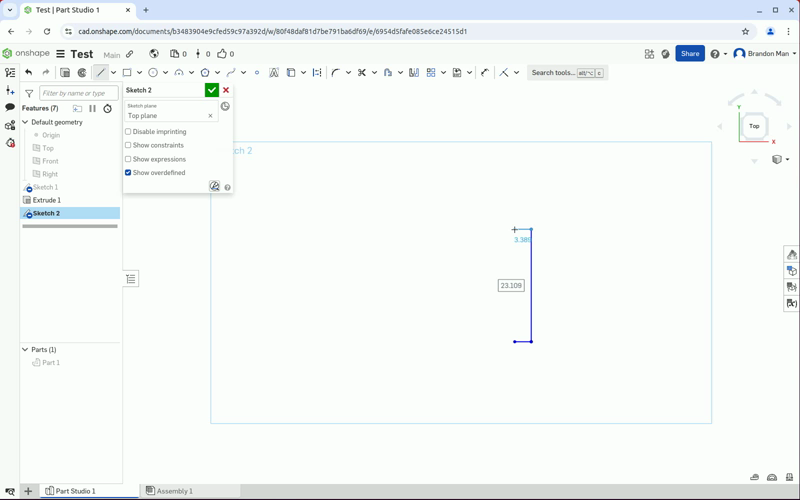
key_down(shift)
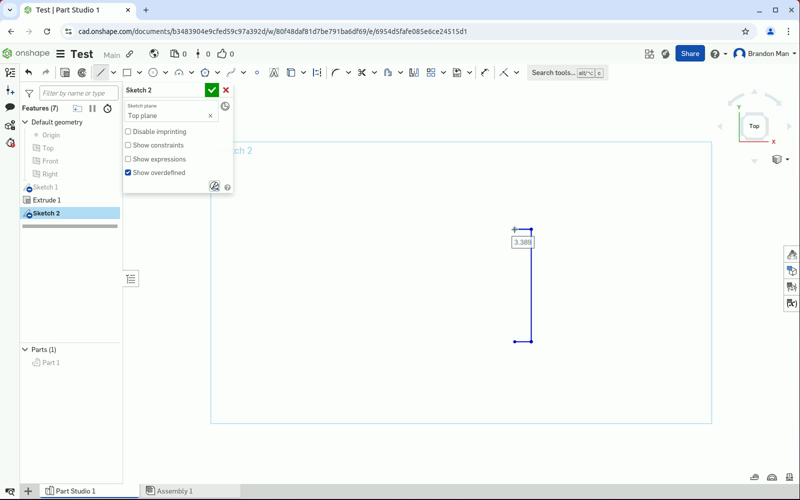
mouse_move(514, 341)
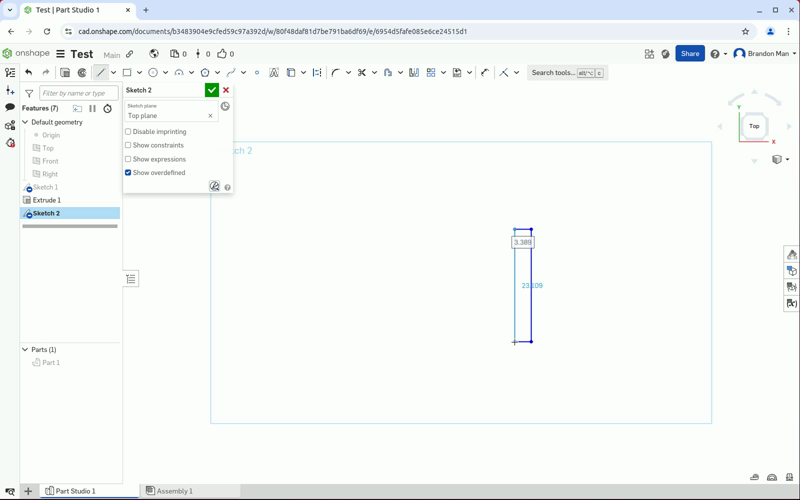
key_up(shift)
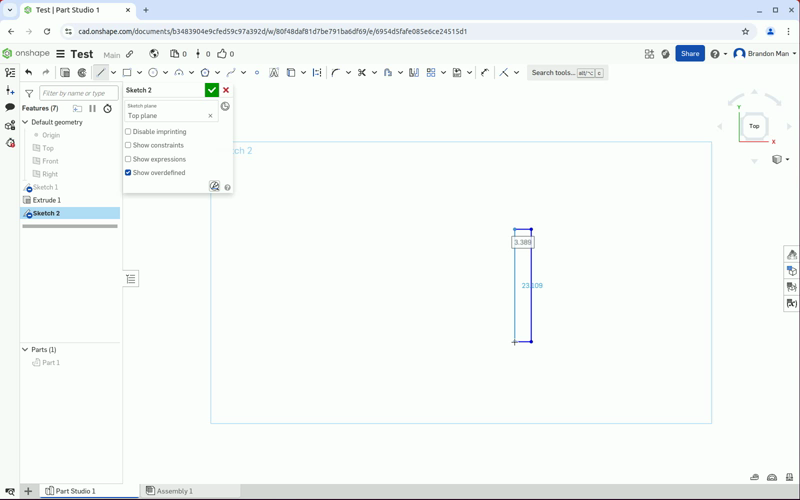
click(514, 341)
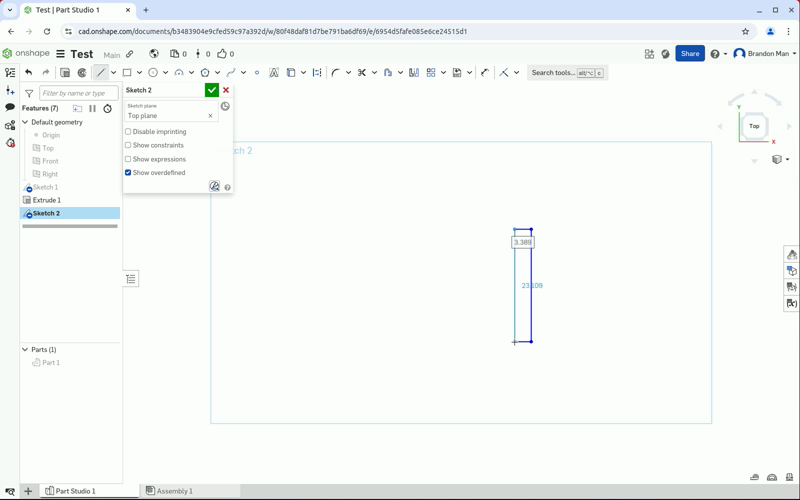
key(esc)
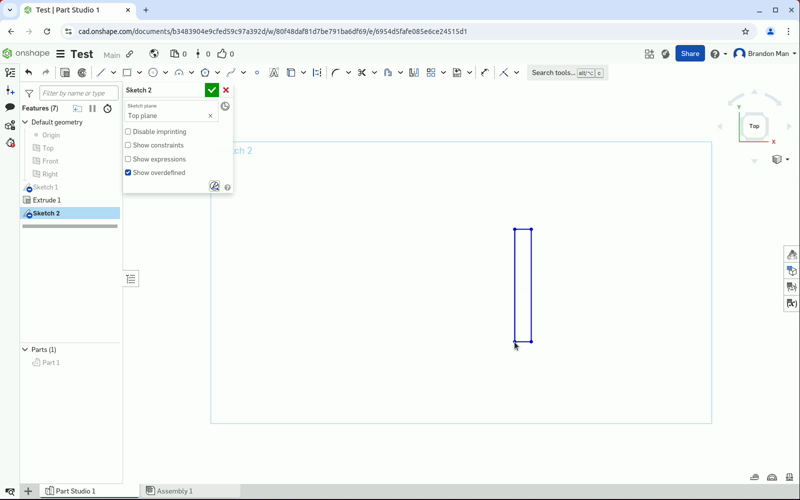
mouse_move(520, 280)
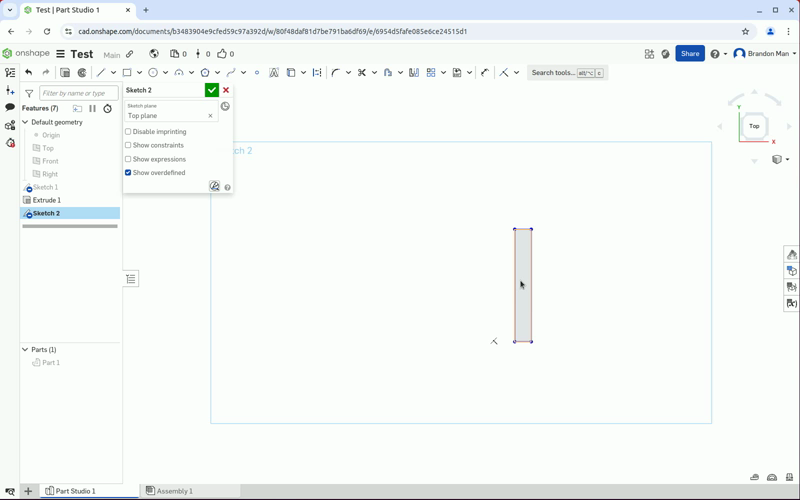
click(520, 280)
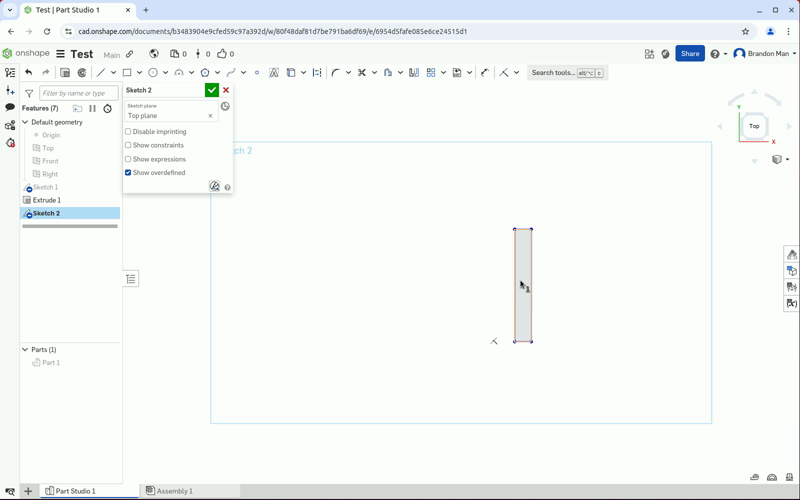
mouse_move(73, 352)
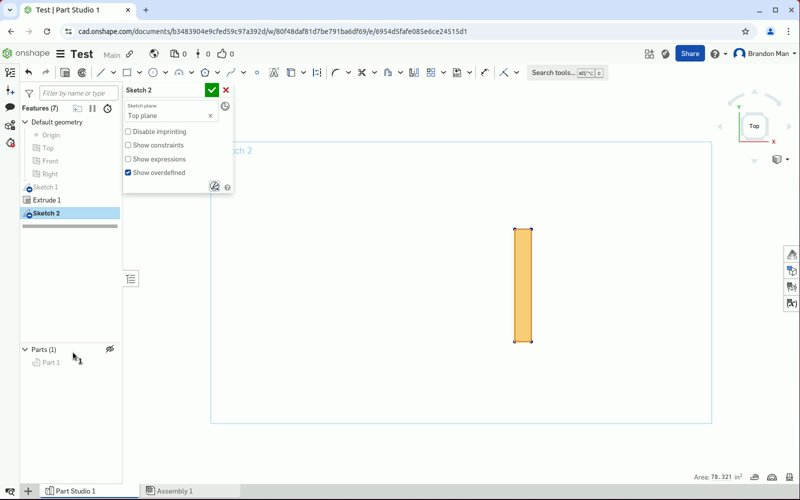
key(shift+y)
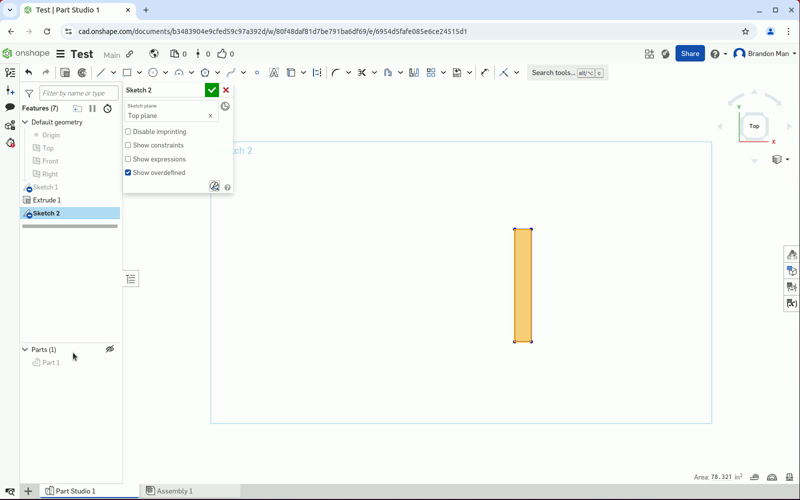
key(shift+e)
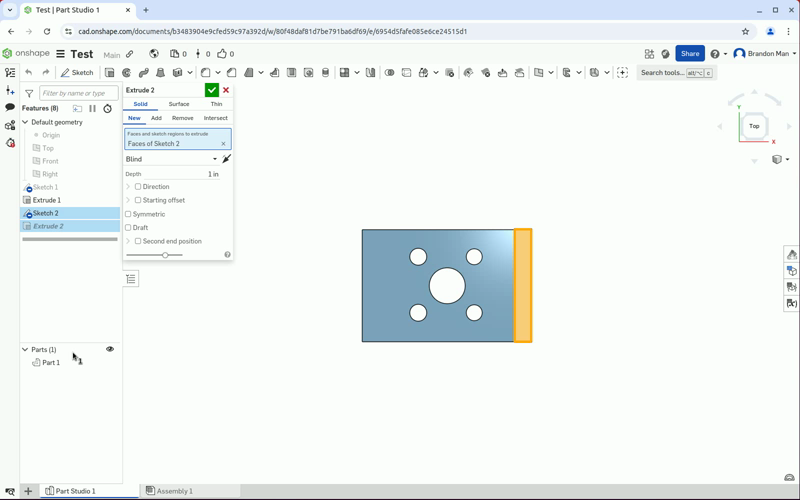
mouse_move(143, 106)
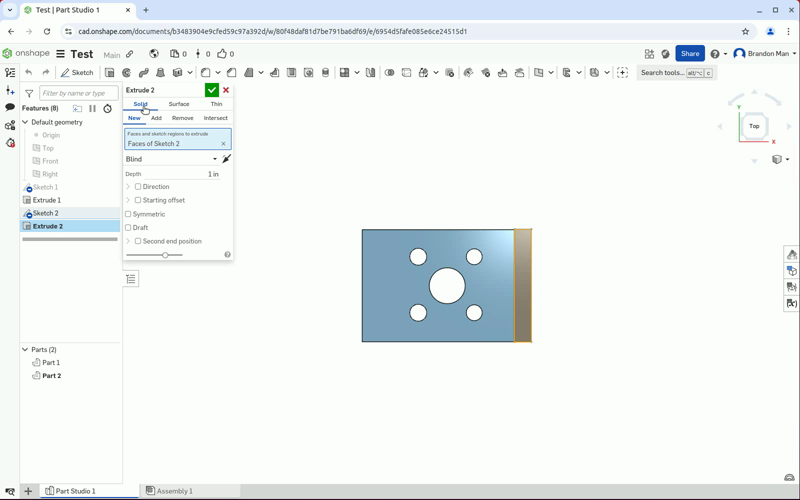
click(143, 106)
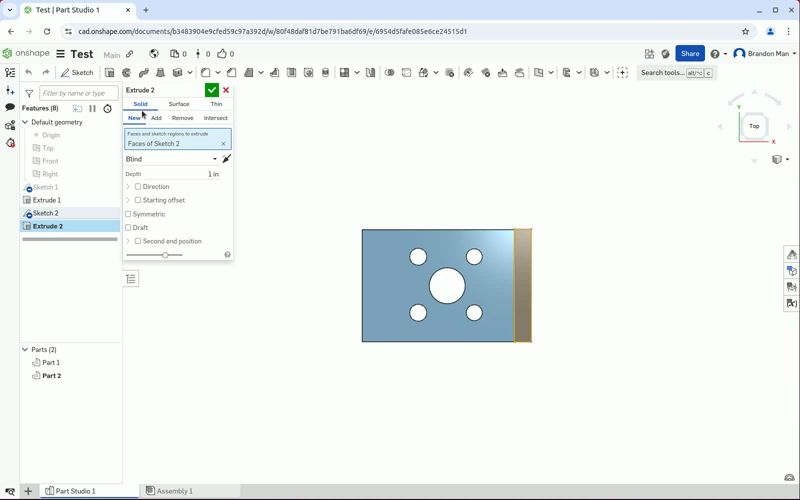
mouse_move(137, 120)
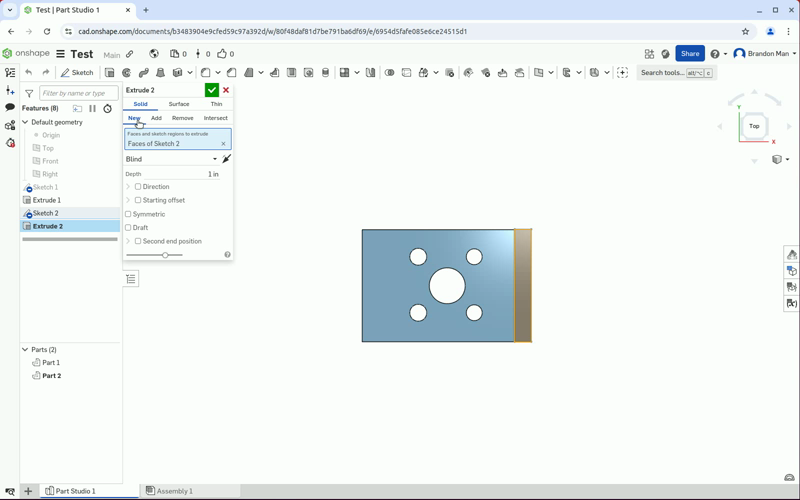
click(137, 120)
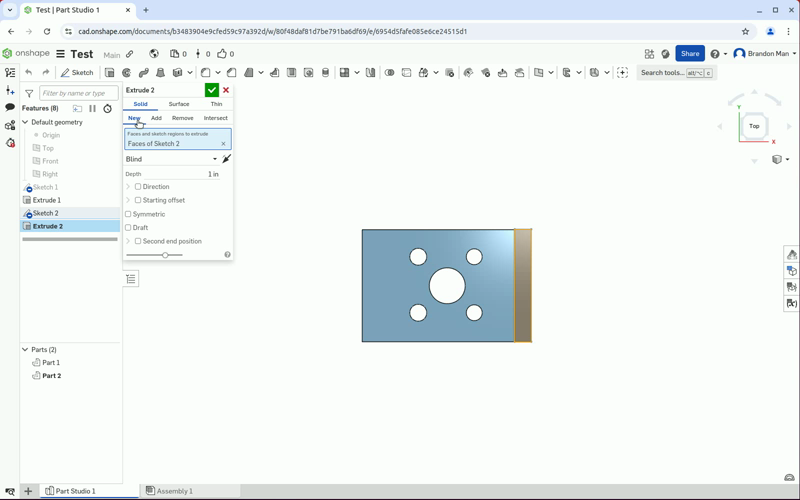
key(tab, 4)
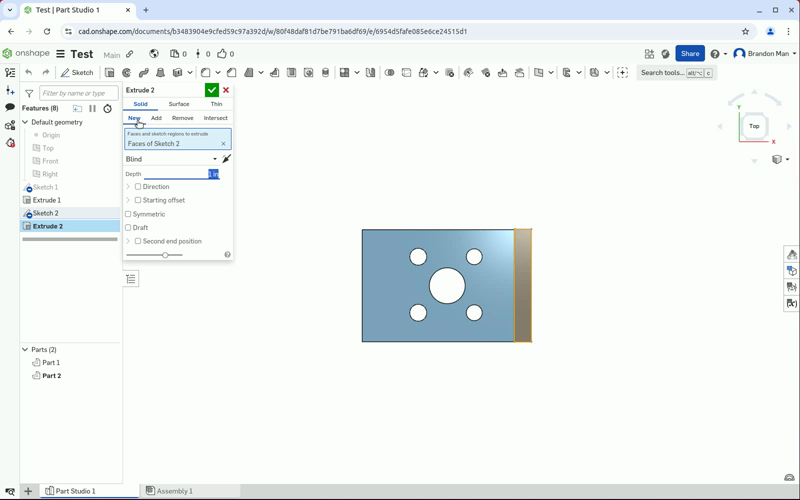
text(23.108)
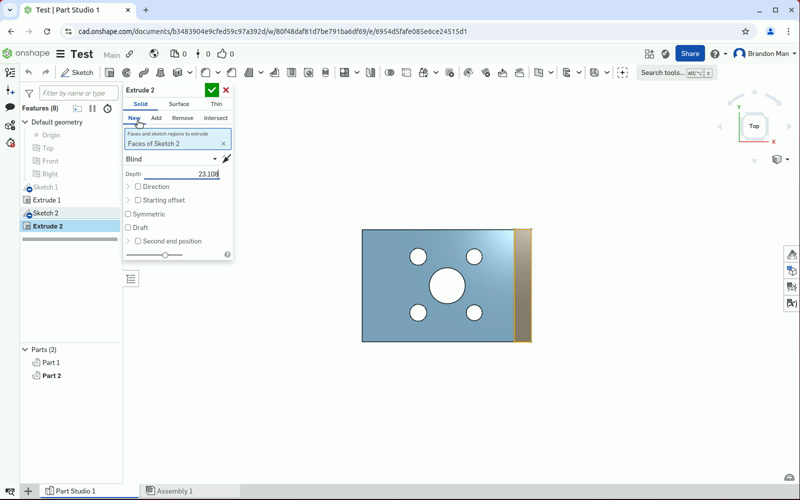
key(enter)
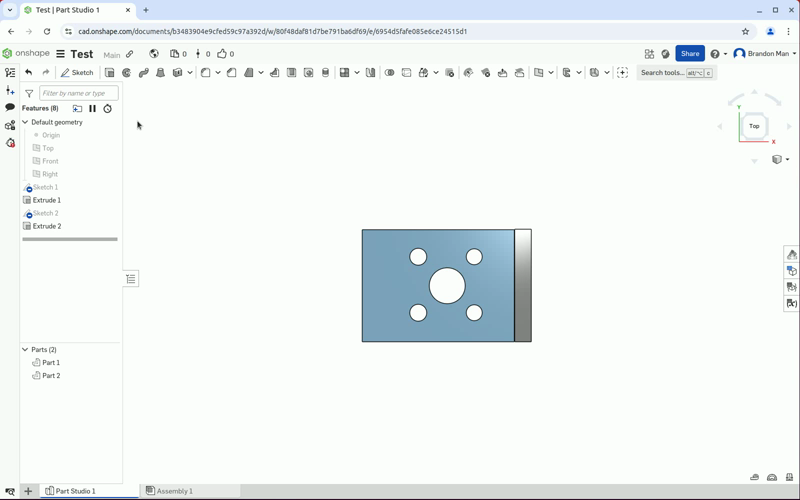
key(shift+h)
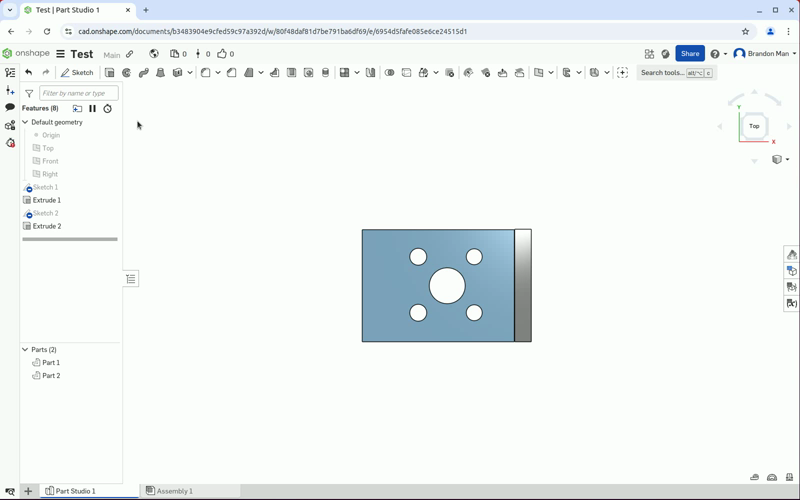
key(shift+h)
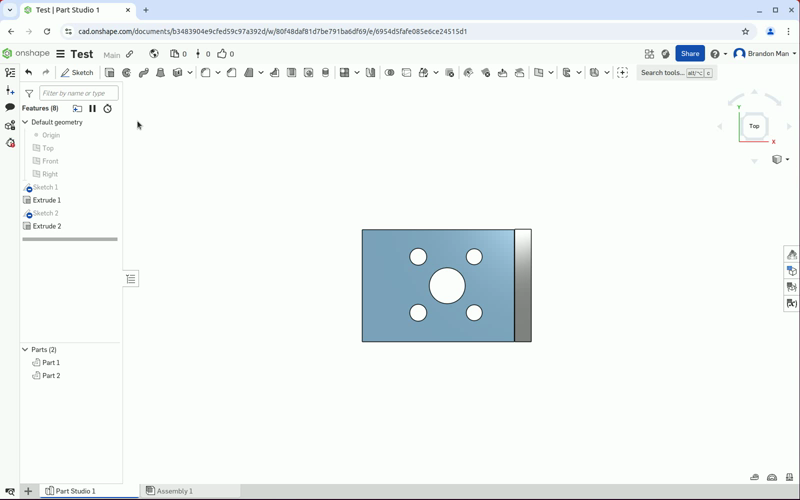
mouse_move(73, 189)
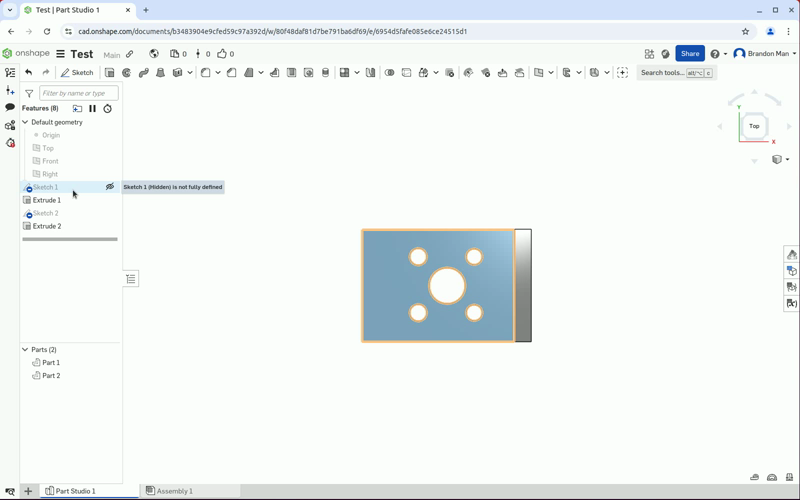
click(73, 189)
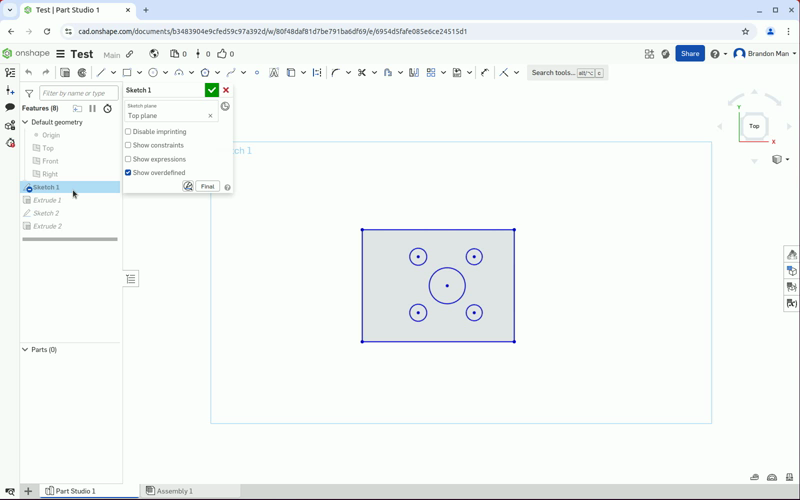
mouse_move(229, 92)
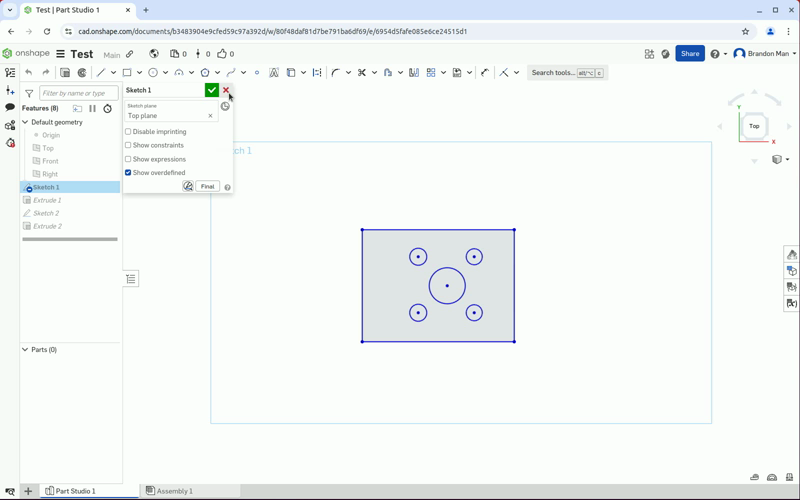
click(229, 92)
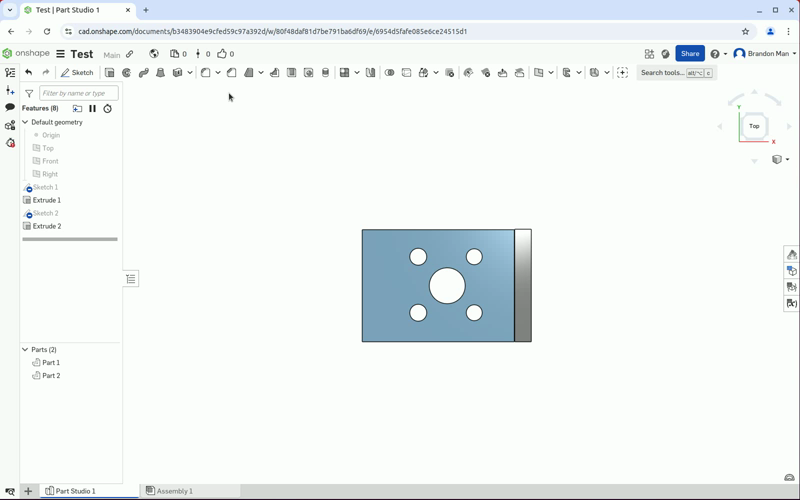
mouse_move(73, 352)
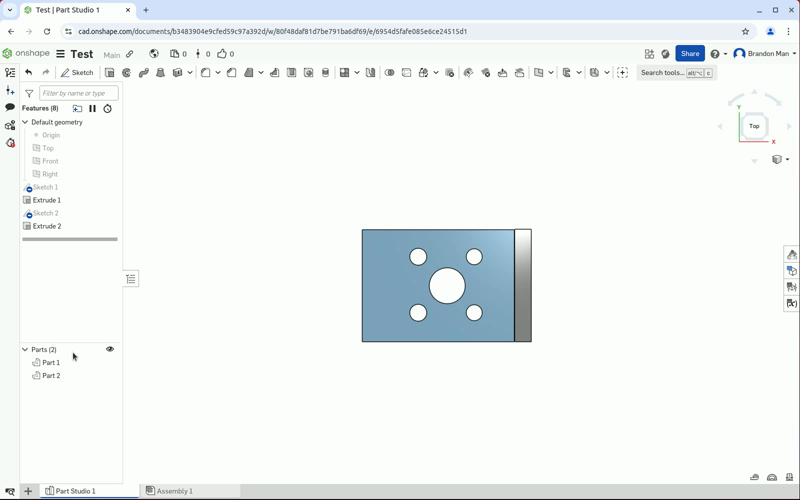
key(y)
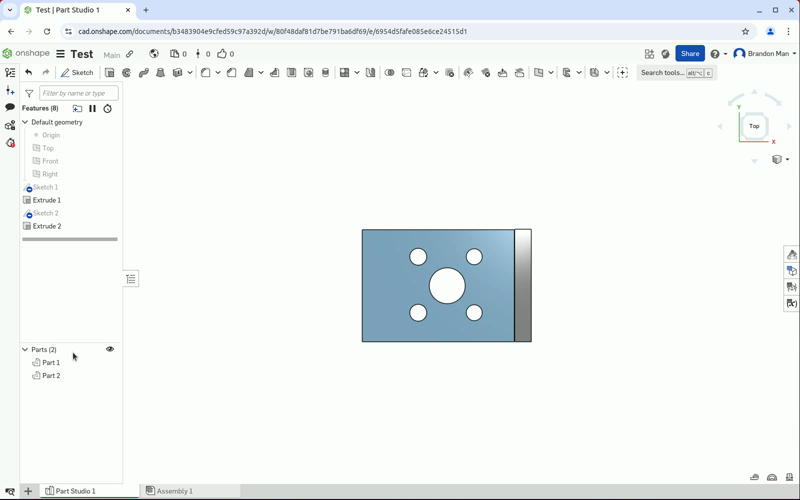
key(shift+p)
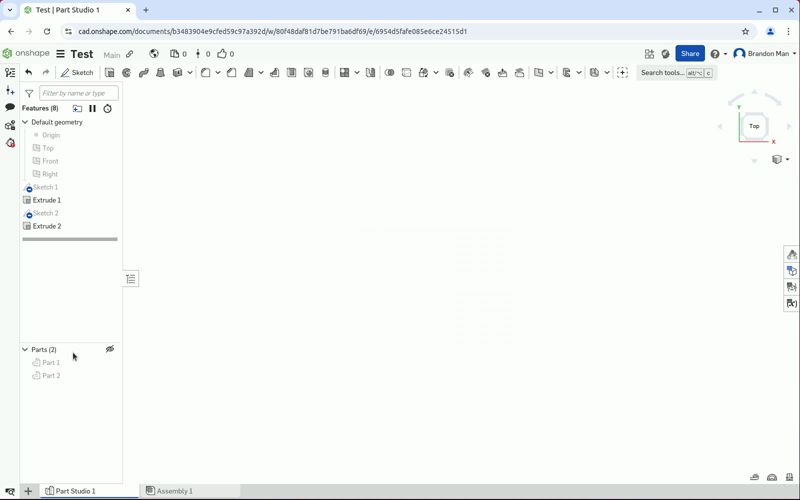
key(space)
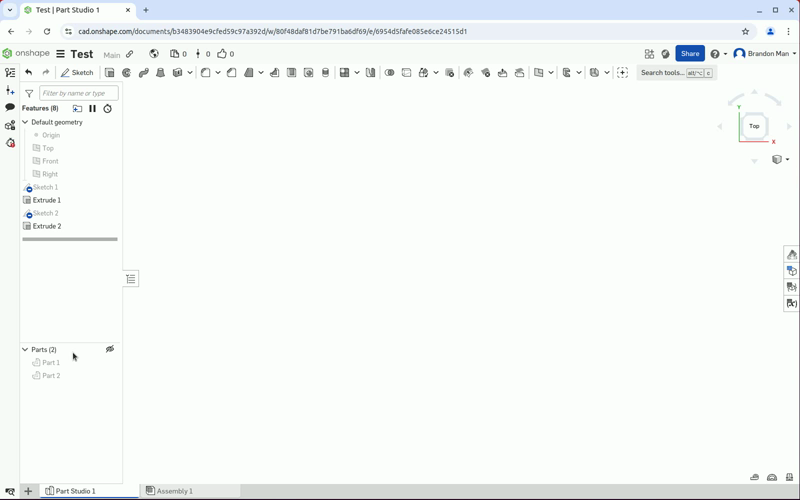
key_down(shift)
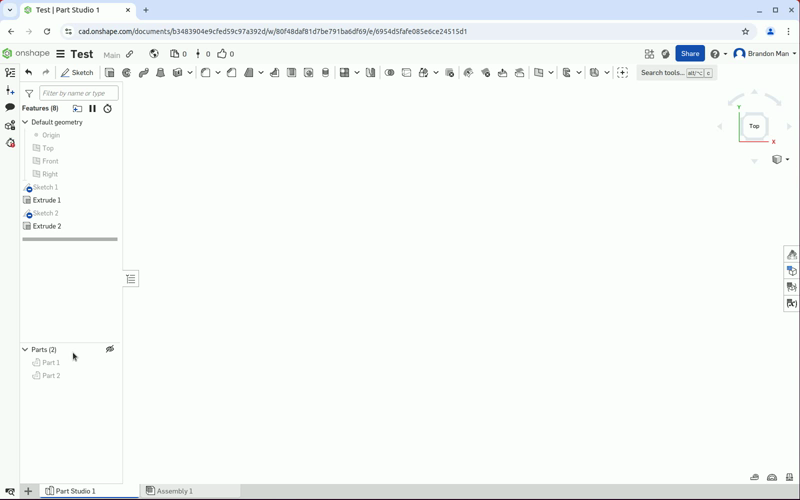
key(up)
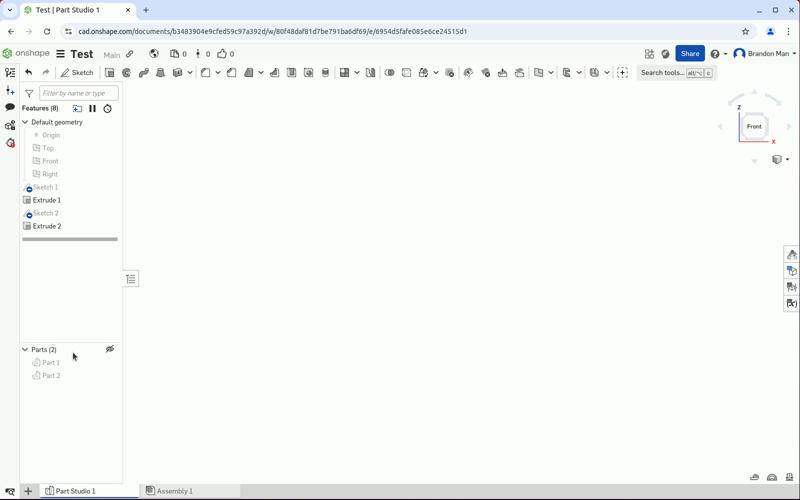
key_up(shift)
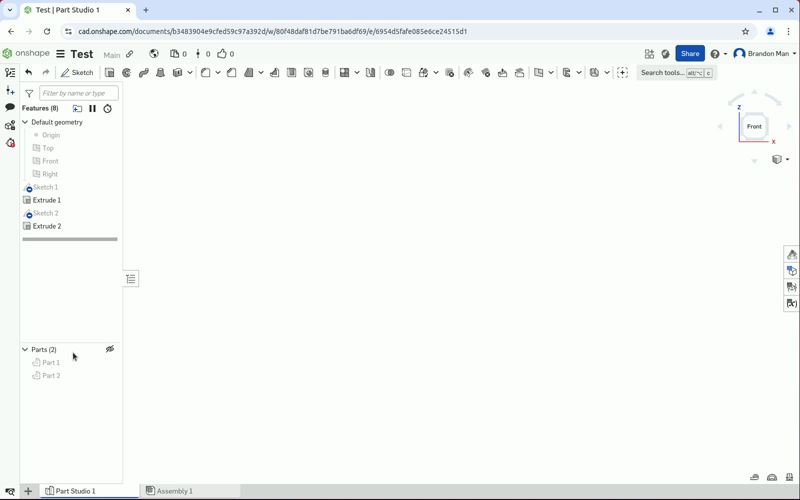
key(space)
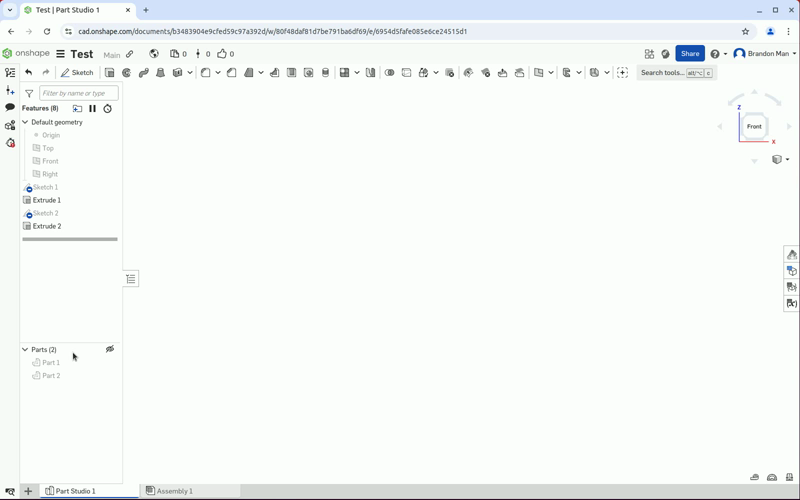
key_down(shift)
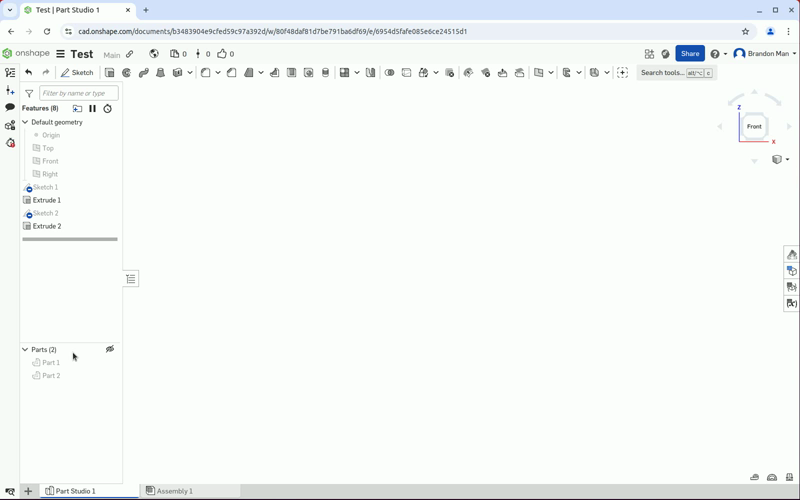
key(left)
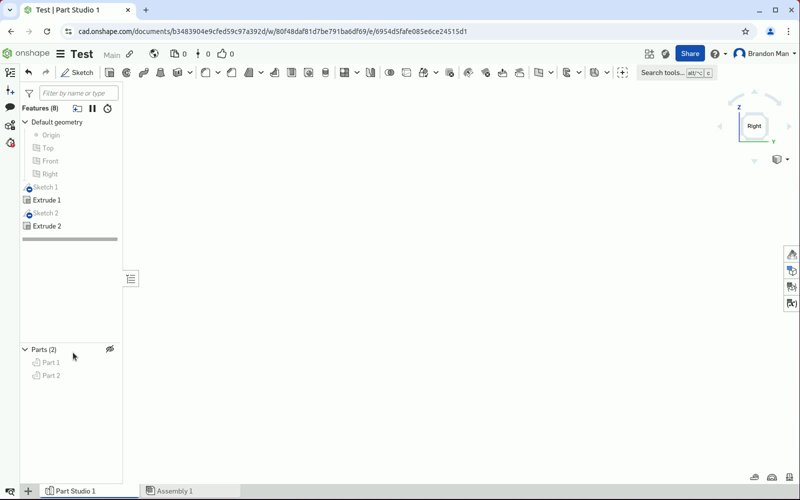
key_up(shift)
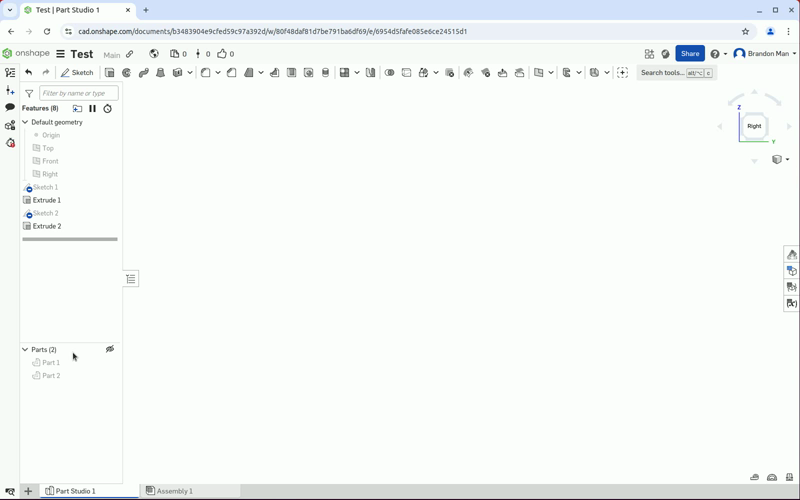
mouse_move(73, 352)
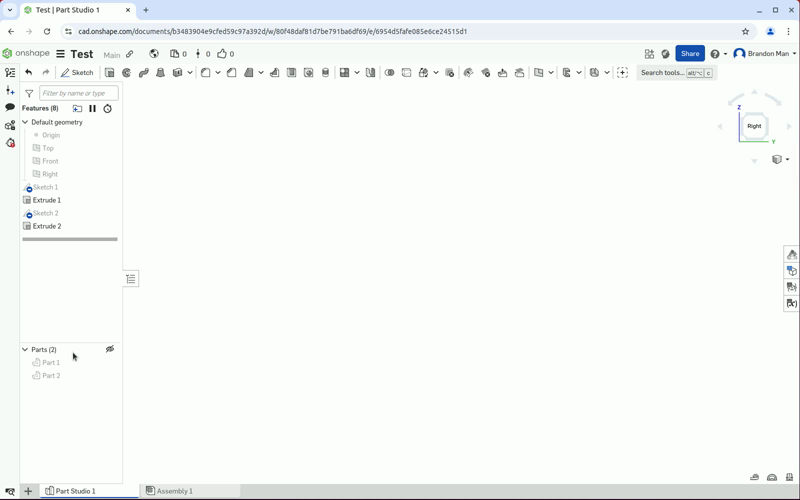
key(shift+y)
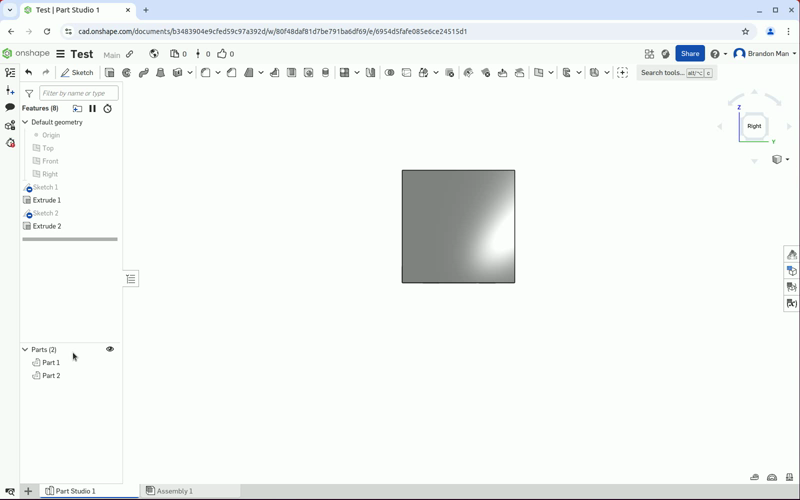
mouse_move(541, 75)
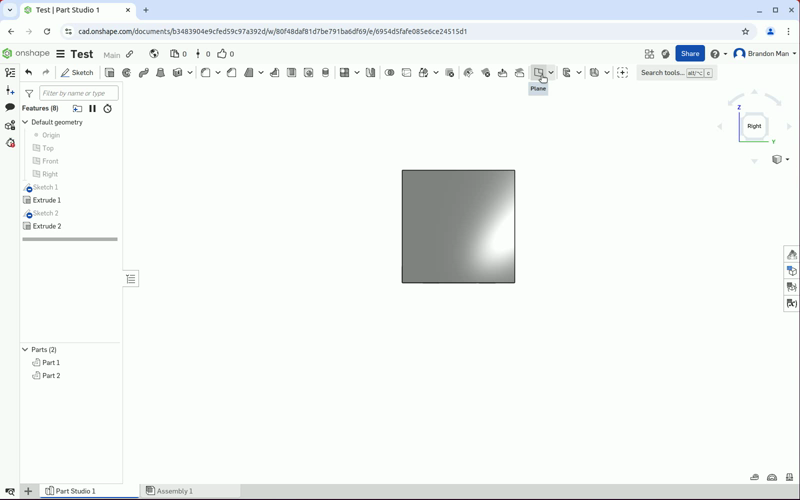
click(541, 75)
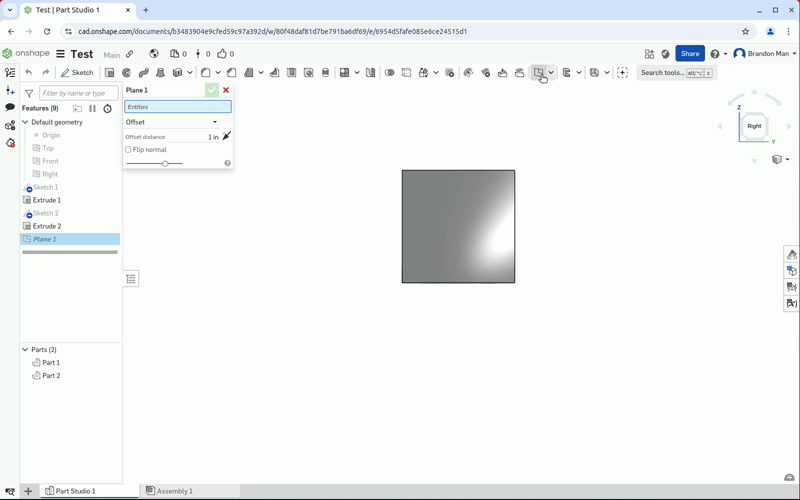
mouse_move(73, 176)
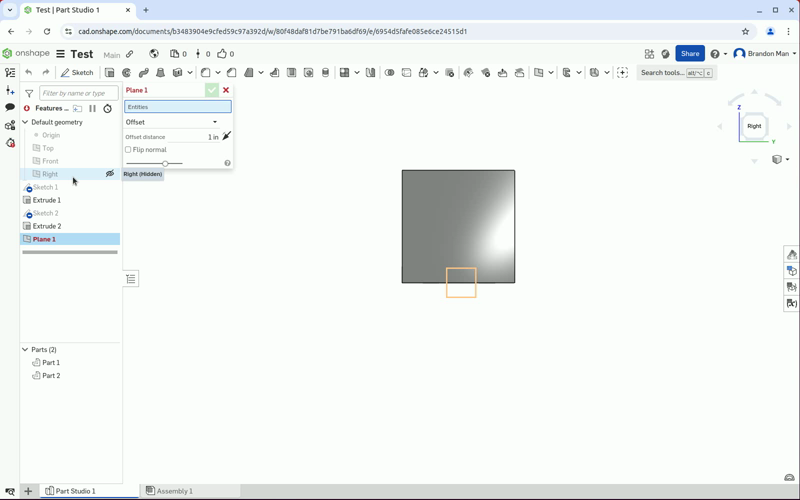
click(73, 176)
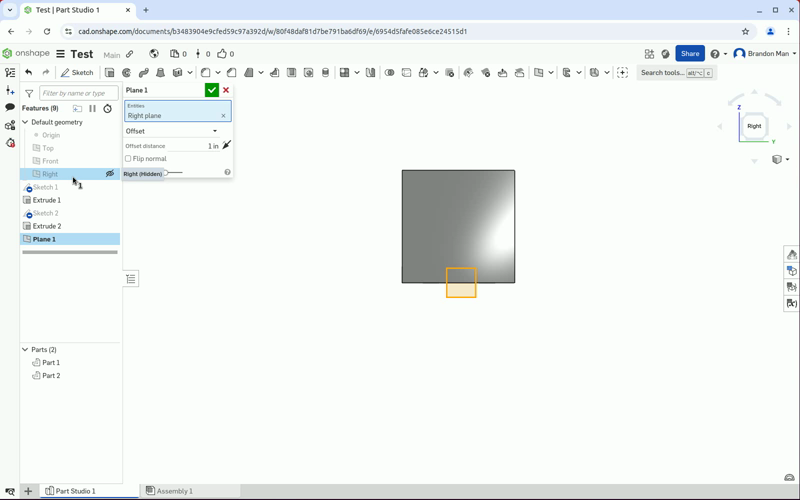
key(tab, 2)
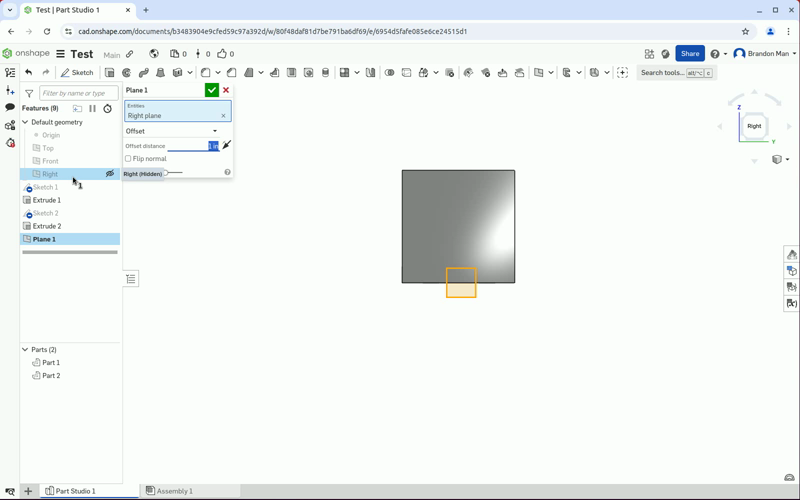
text(14.45)
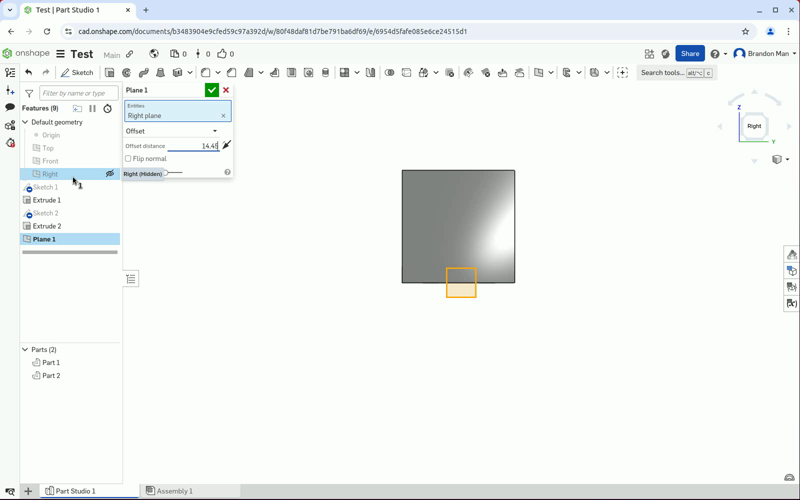
key(enter, 2)
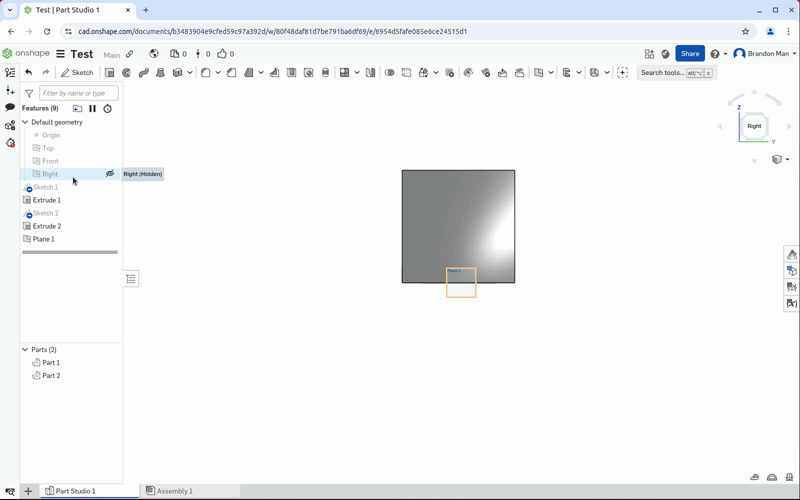
key(shift+s)
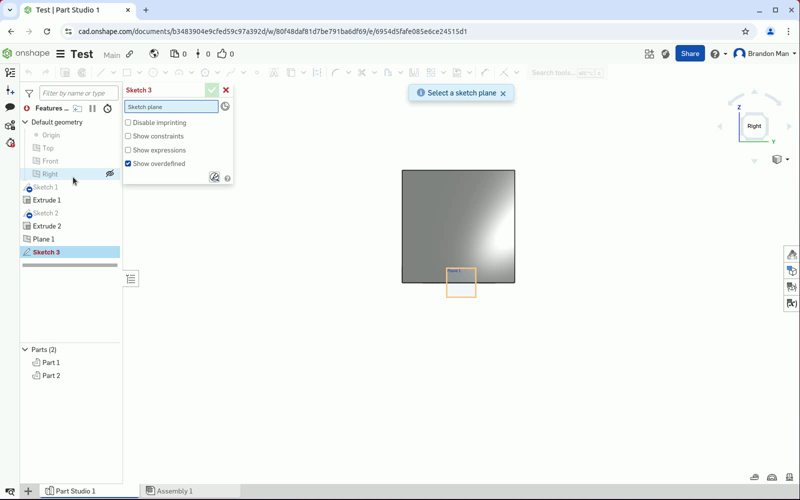
mouse_move(73, 241)
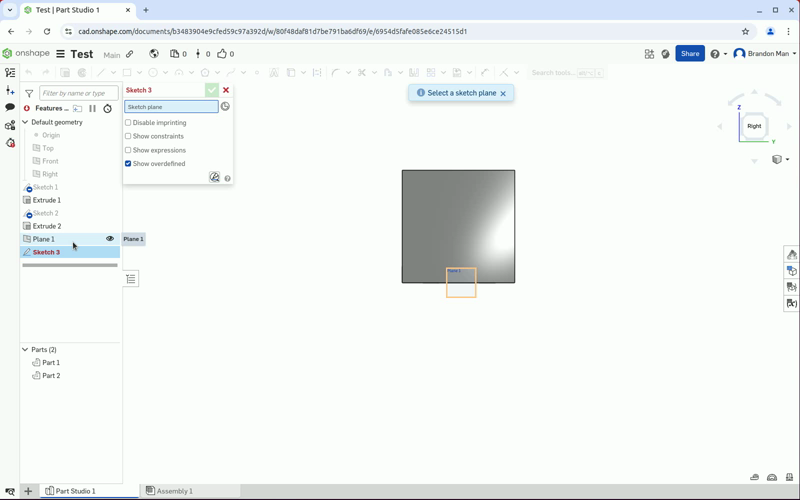
click(73, 241)
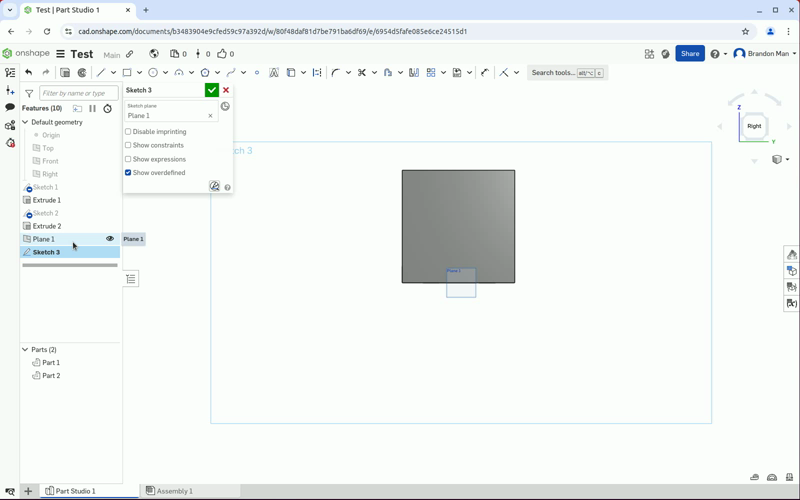
mouse_move(73, 352)
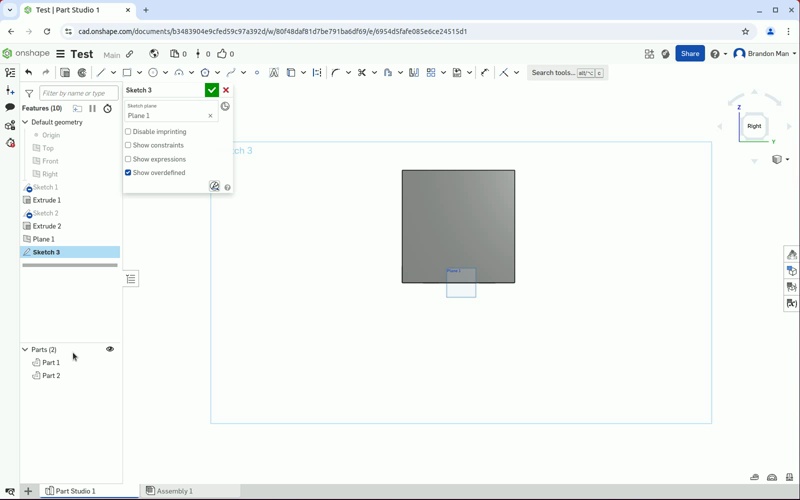
key(y)
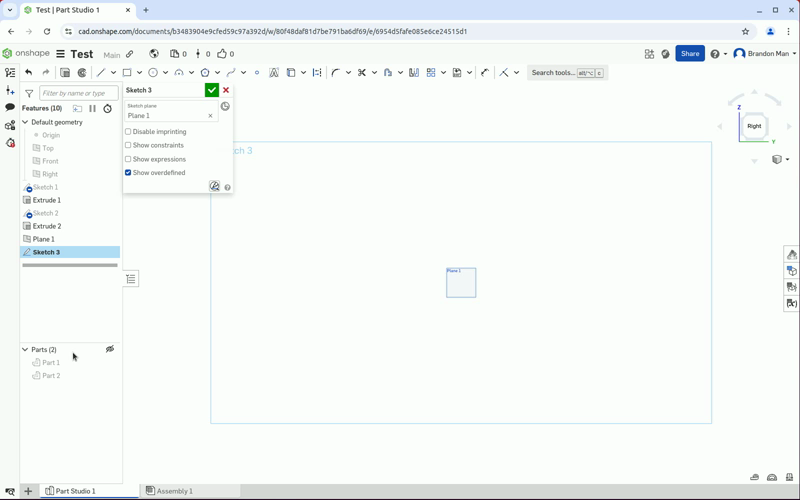
key(c)
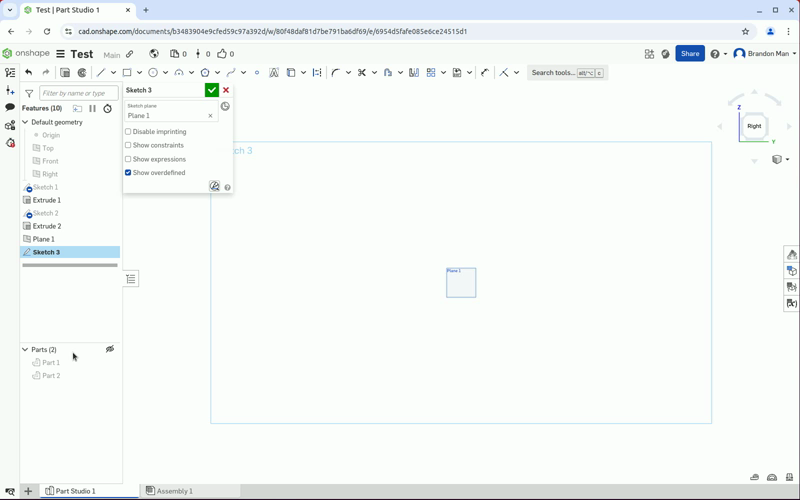
key_down(shift)
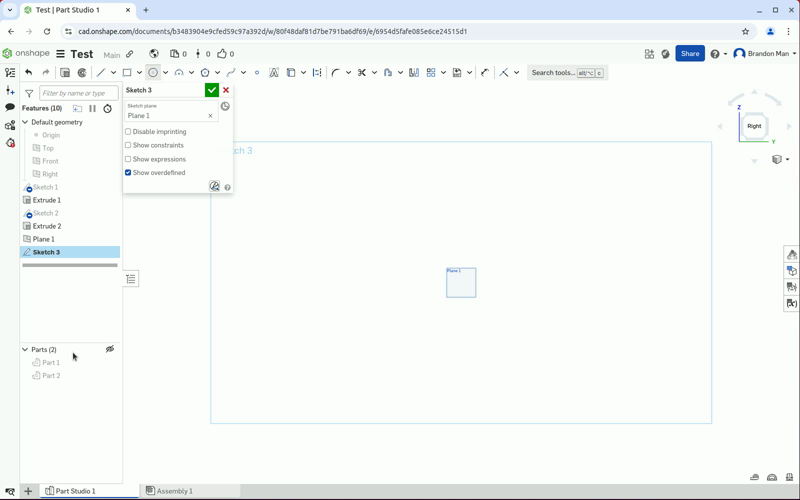
mouse_move(458, 297)
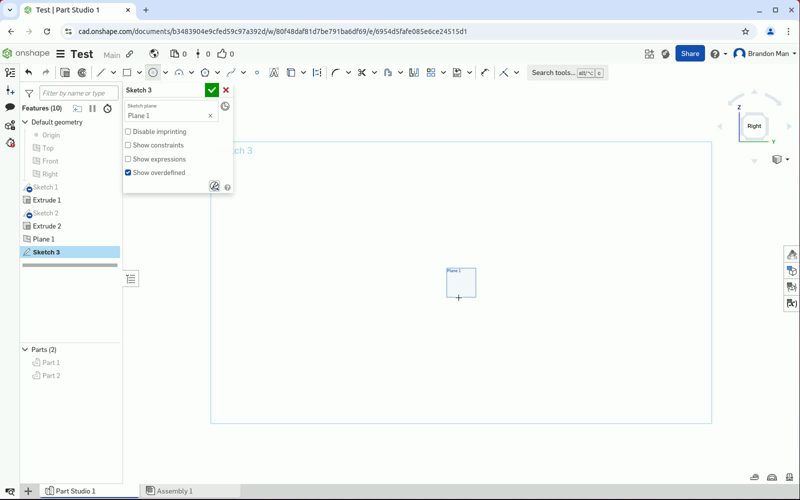
click(458, 297)
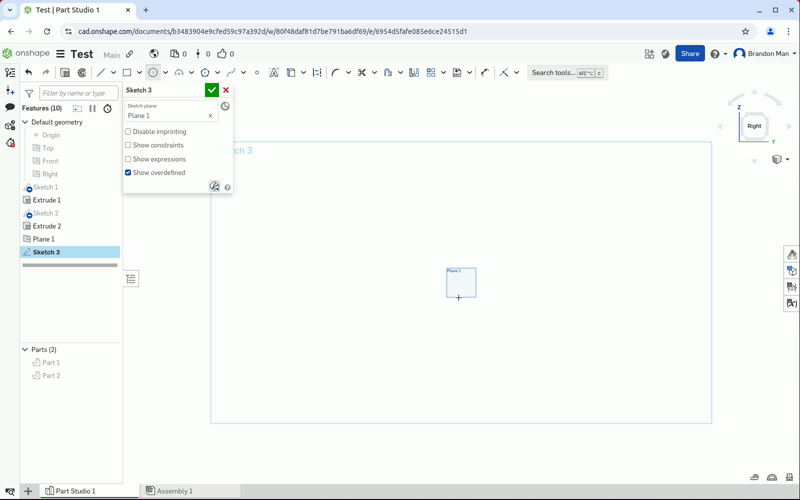
key_up(shift)
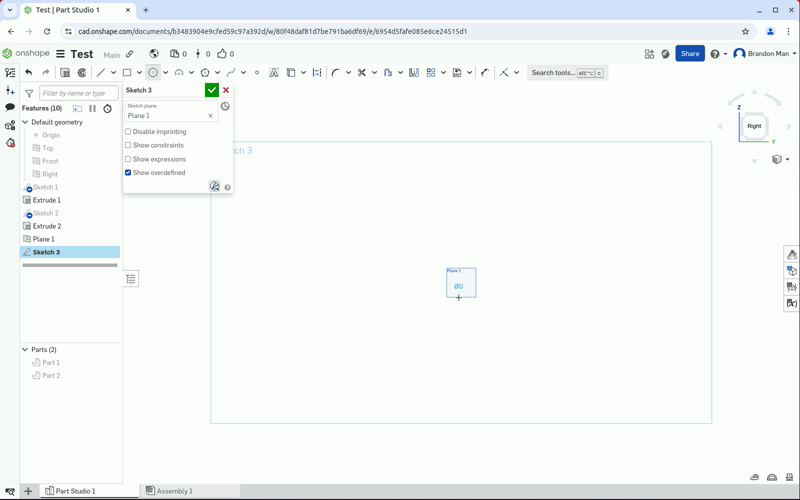
mouse_move(465, 297)
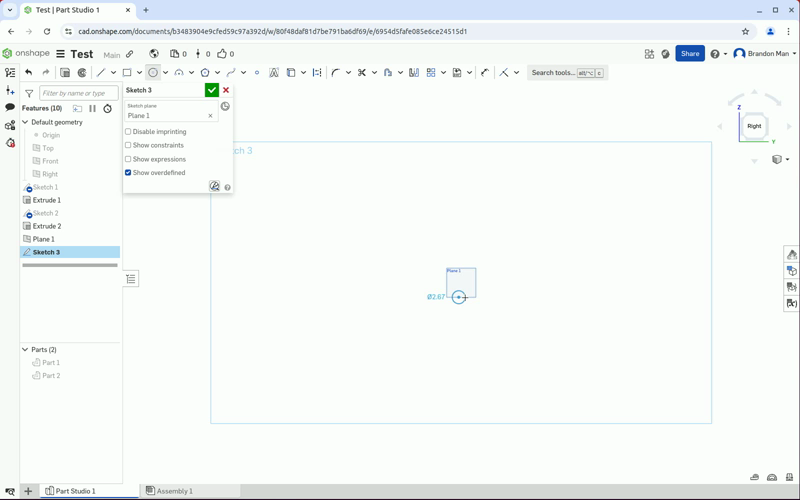
click(465, 297)
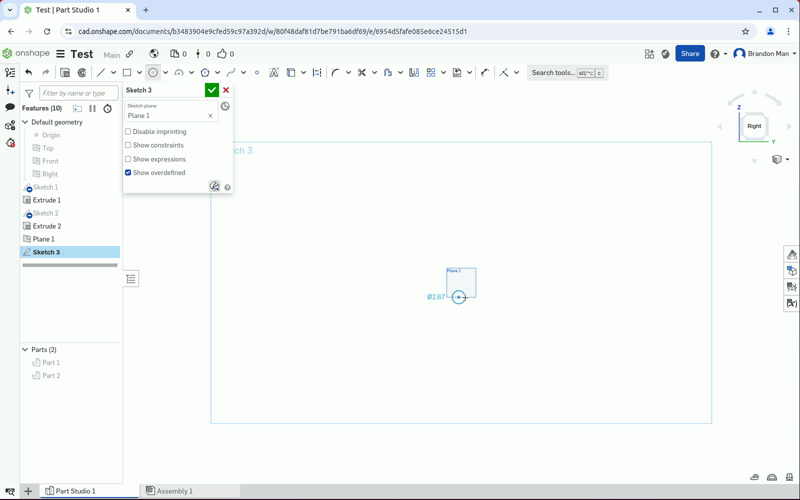
key(esc)
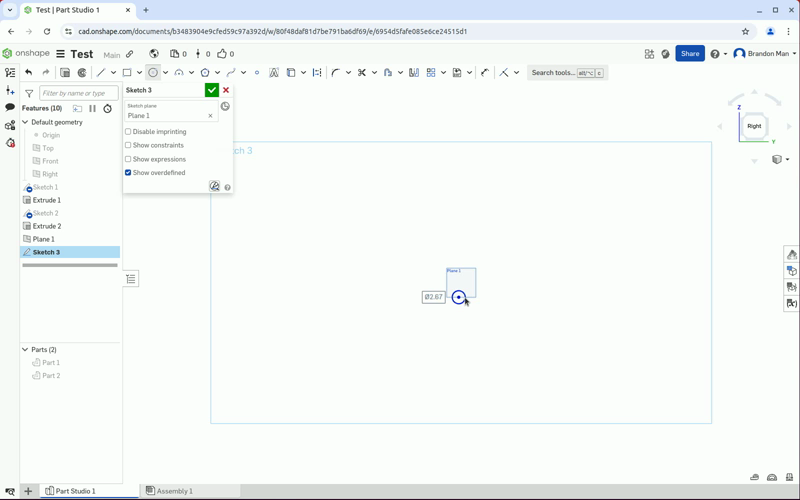
mouse_move(456, 302)
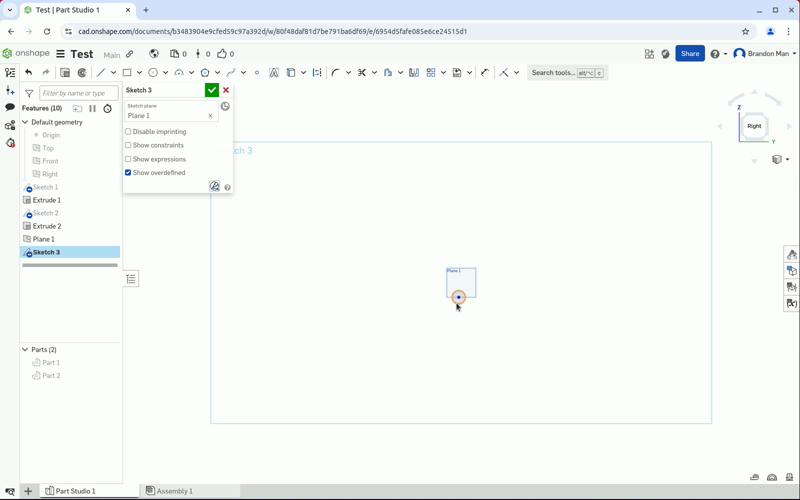
scroll(6)
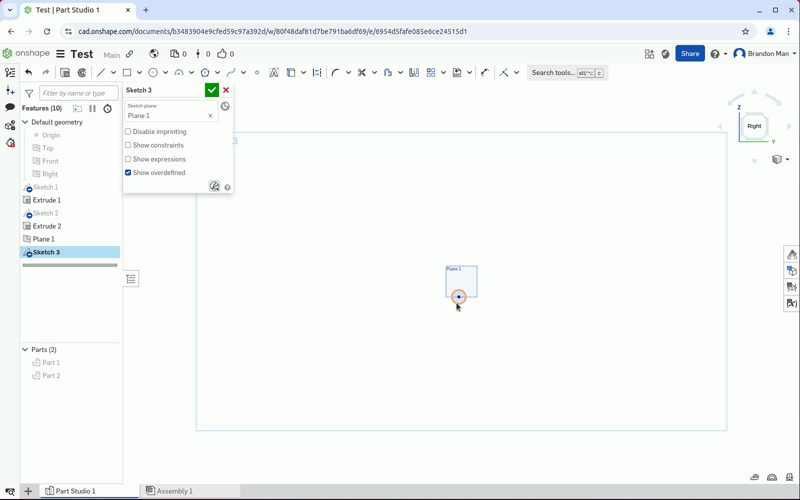
scroll(6)
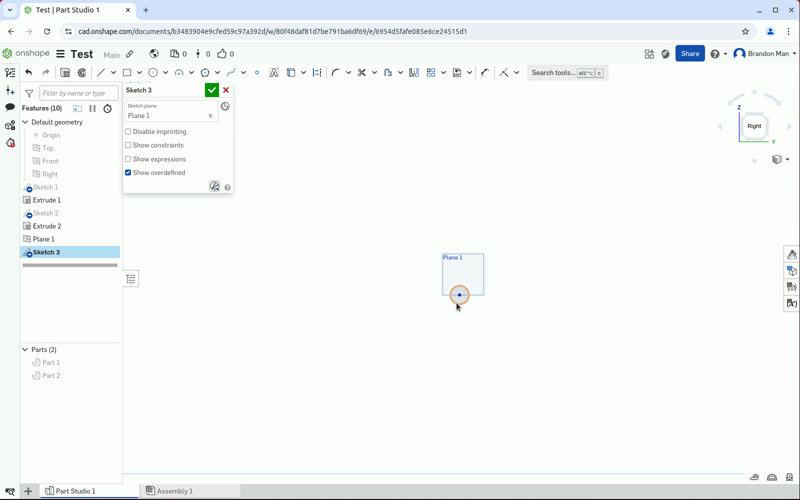
scroll(6)
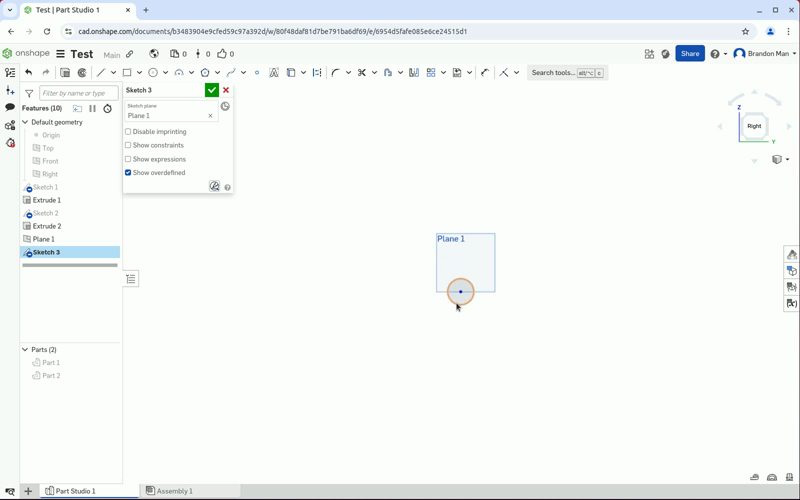
scroll(6)
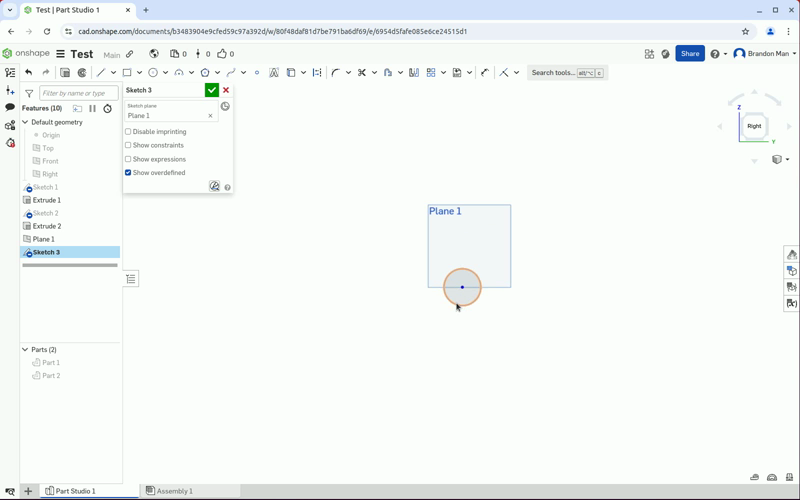
scroll(6)
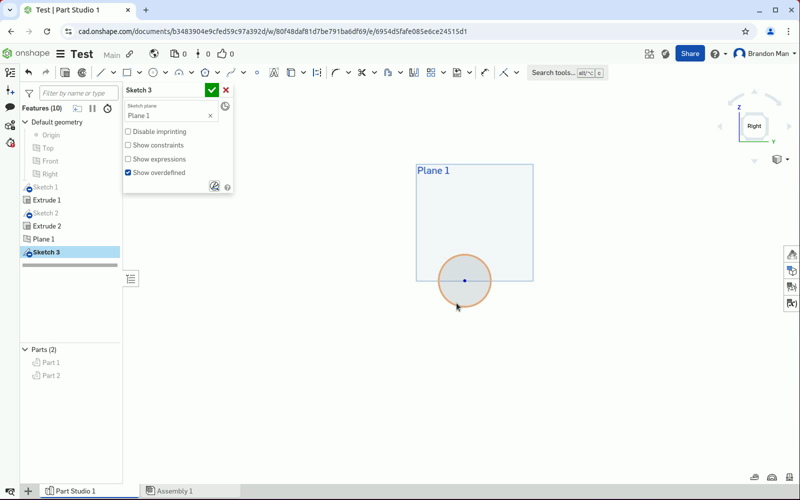
scroll(6)
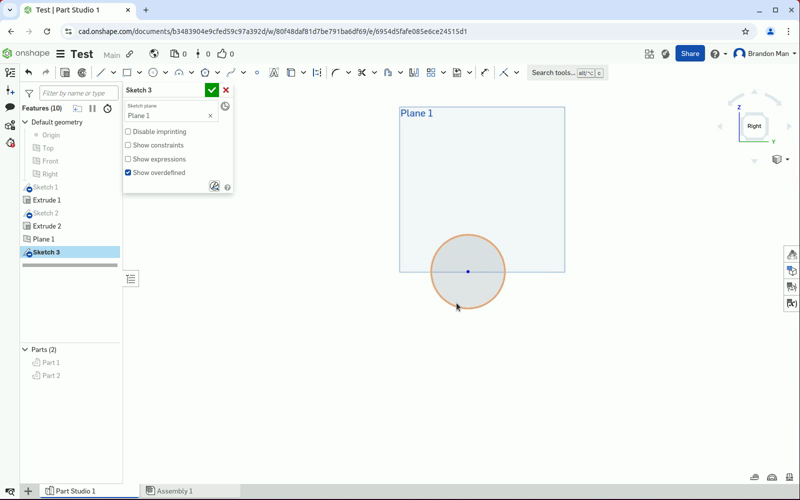
scroll(6)
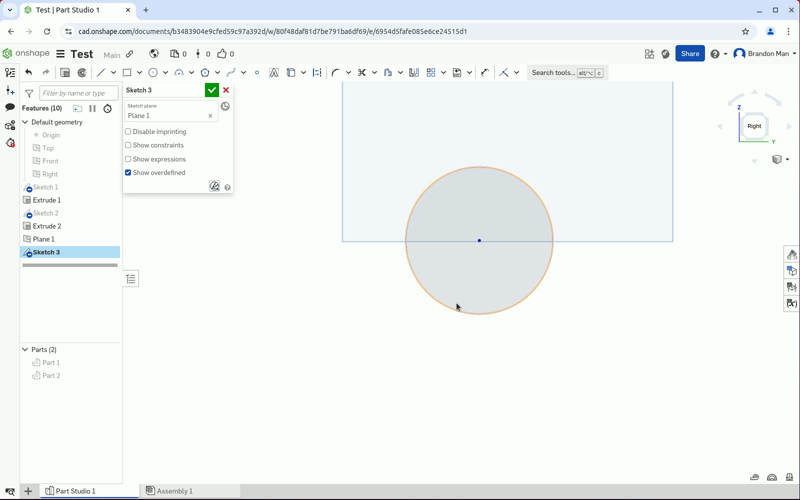
click(456, 302)
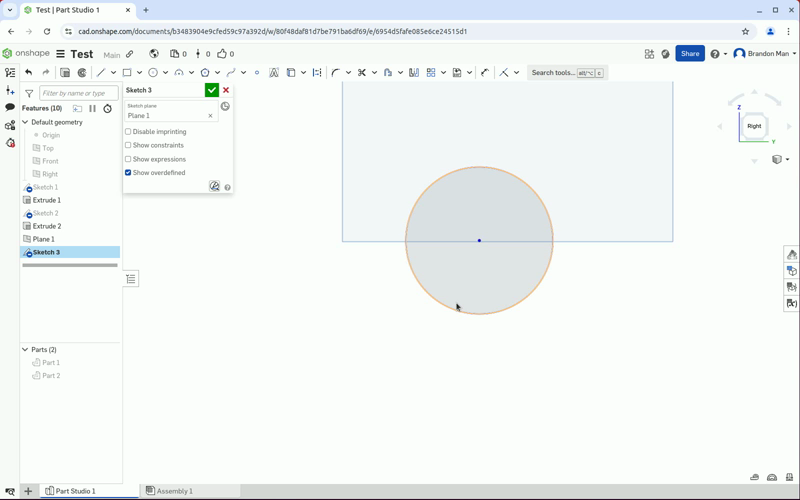
scroll(-6)
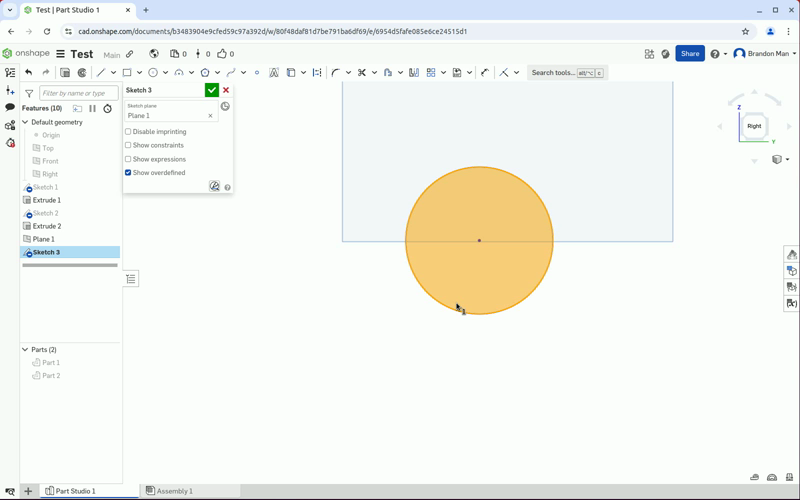
scroll(-6)
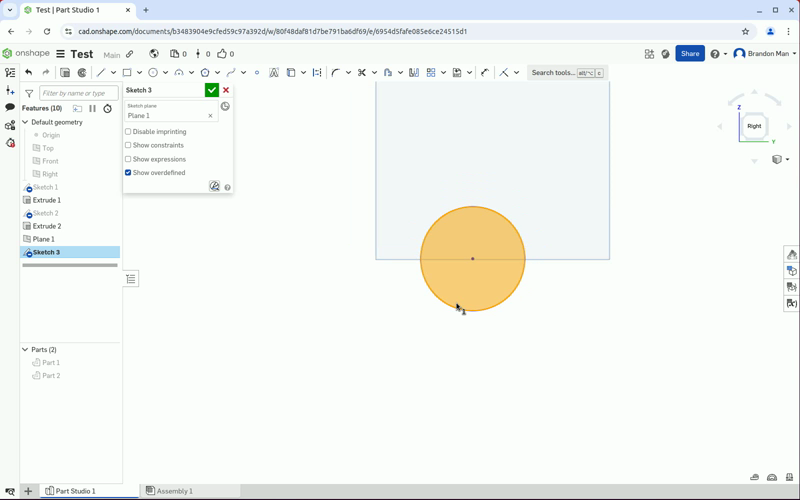
scroll(-6)
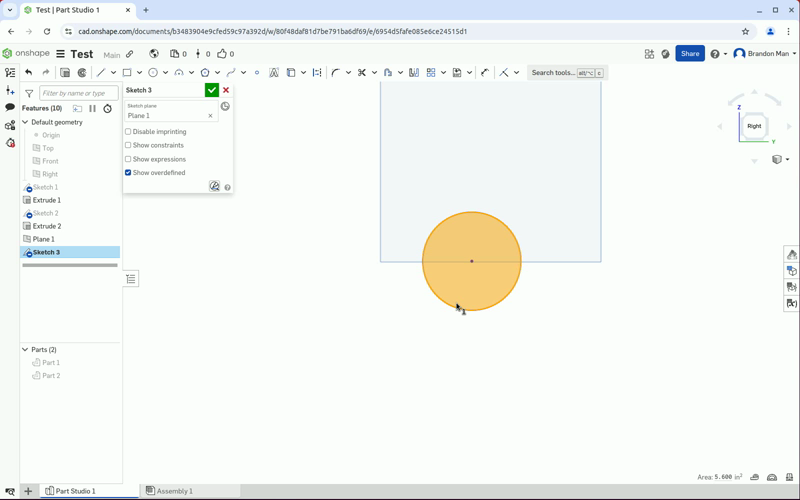
scroll(-6)
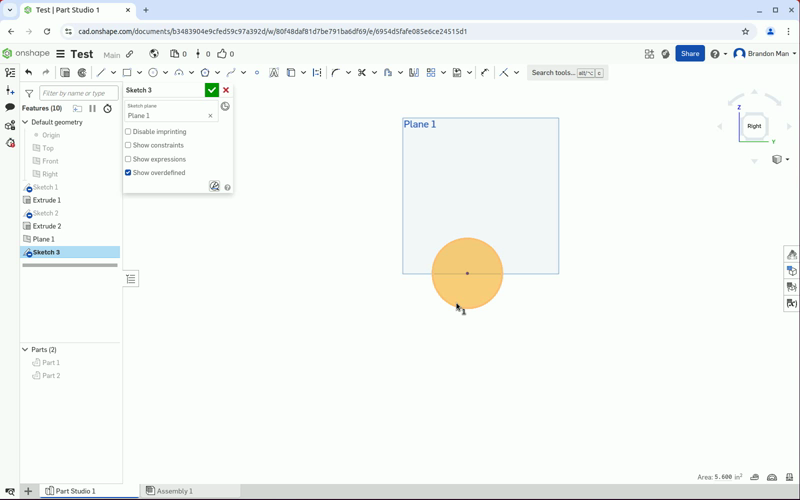
scroll(-6)
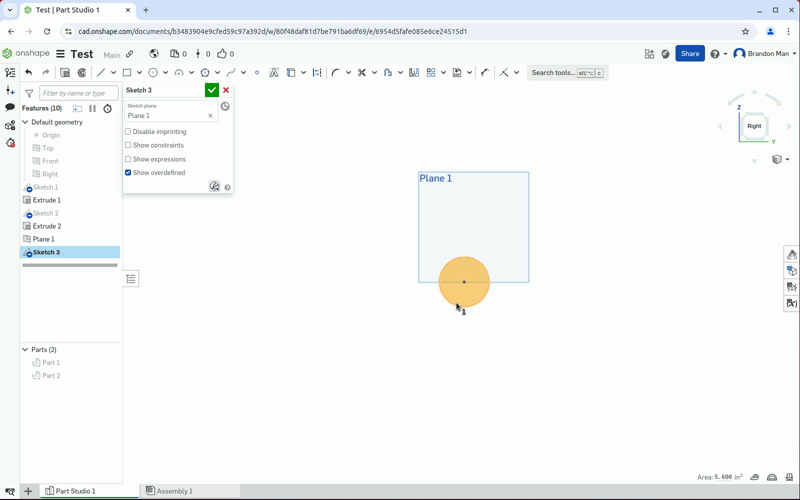
scroll(-6)
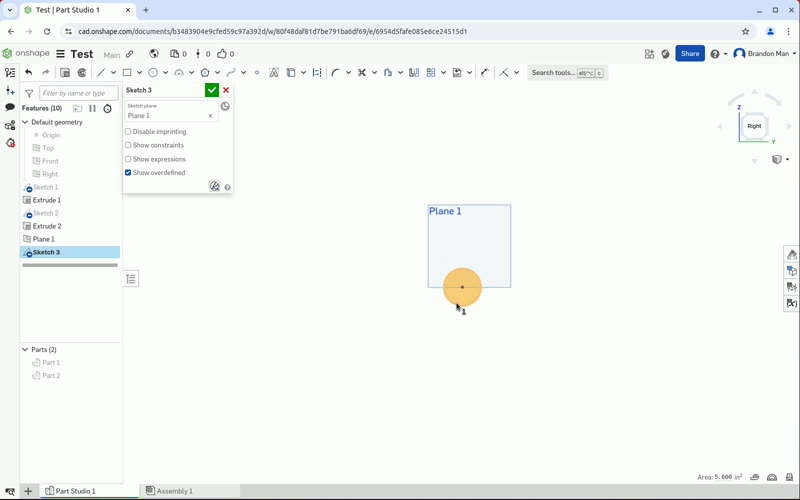
scroll(-6)
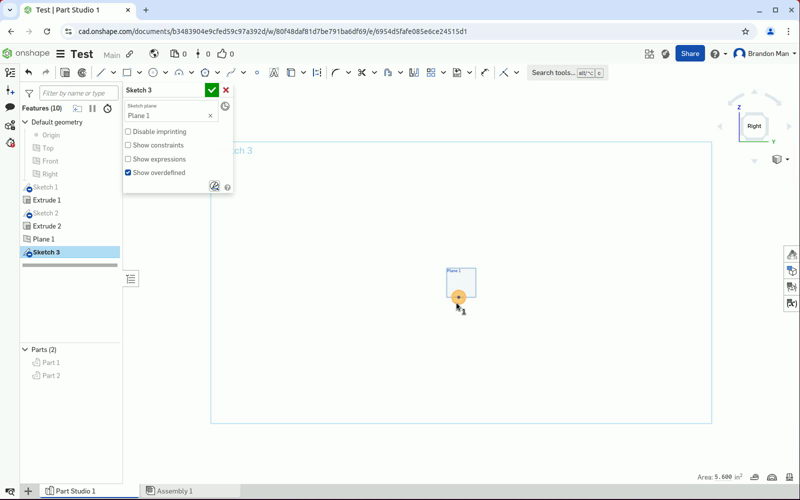
mouse_move(73, 352)
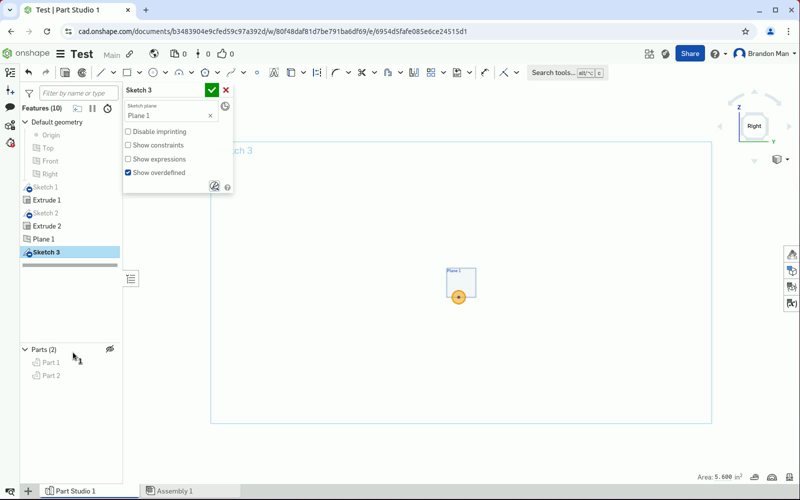
key(shift+y)
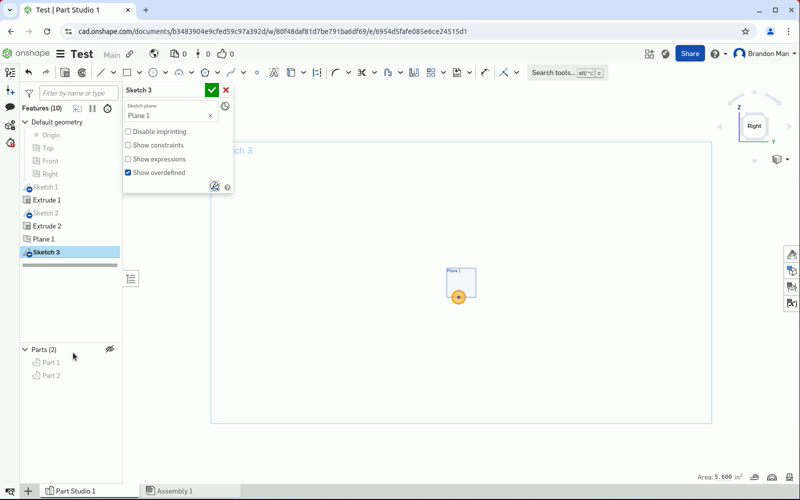
key(shift+e)
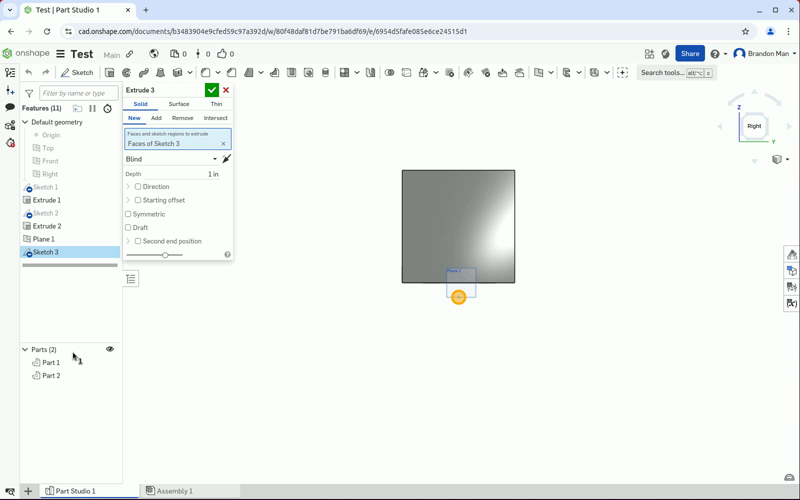
mouse_move(143, 106)
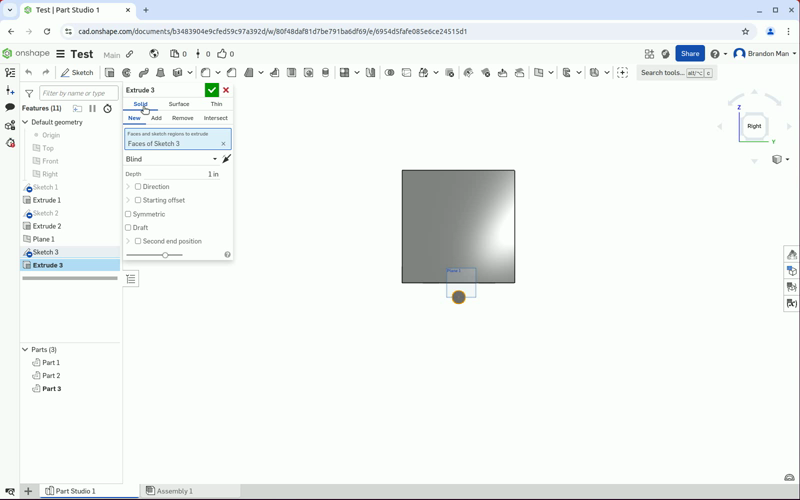
click(143, 106)
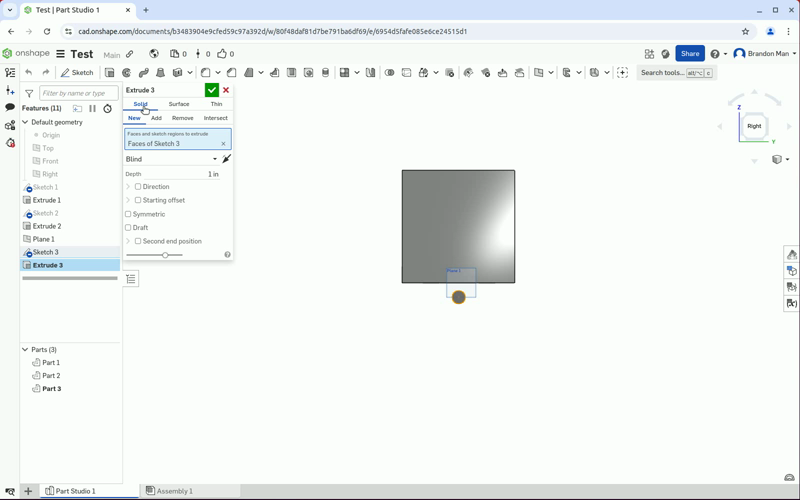
mouse_move(186, 120)
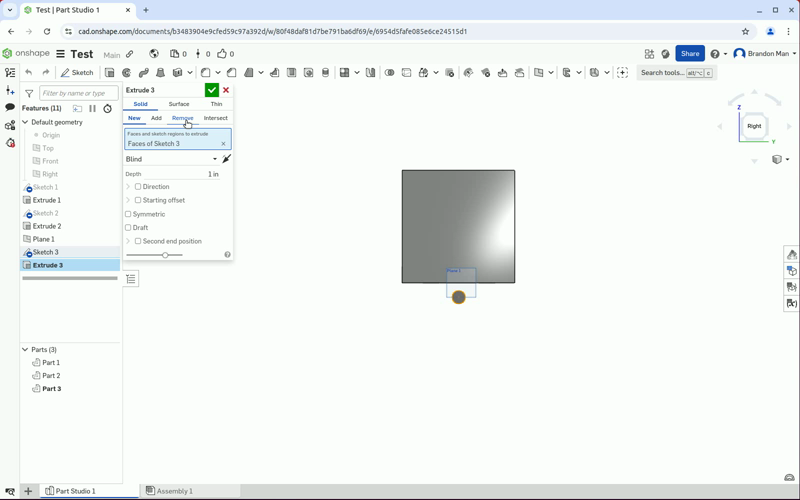
click(186, 120)
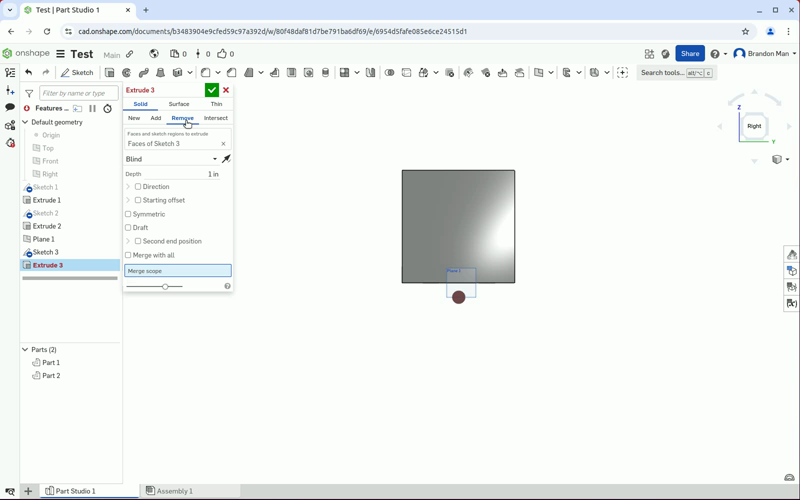
key(tab, 4)
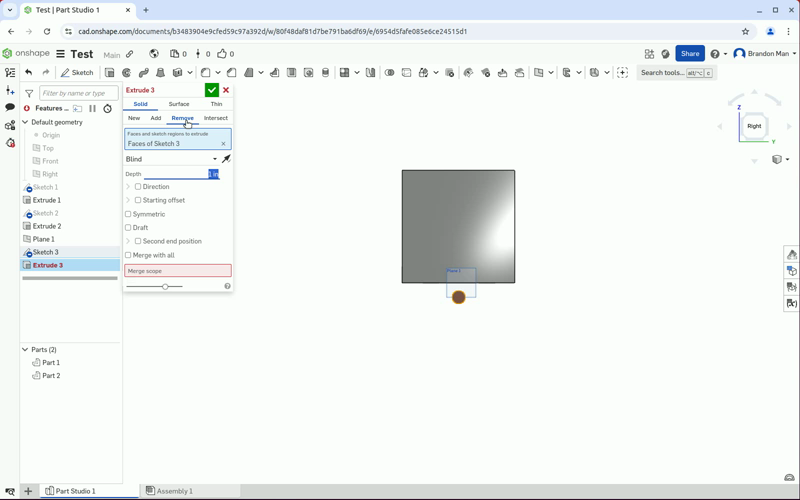
text(3.37)
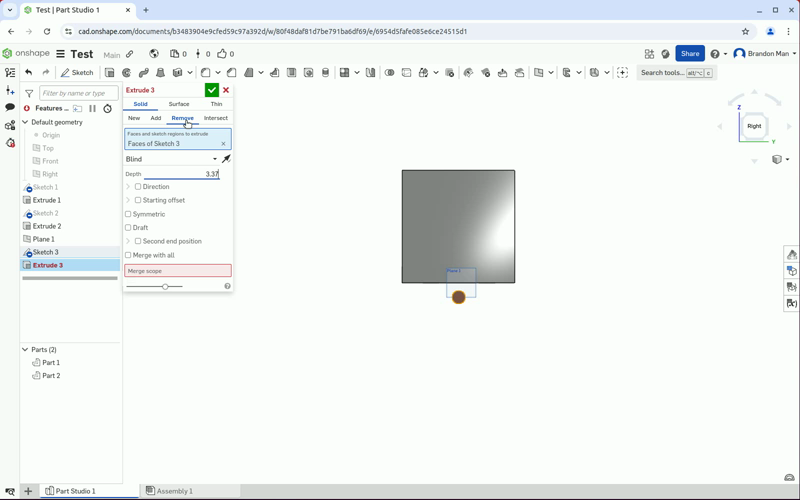
key(tab, 6)
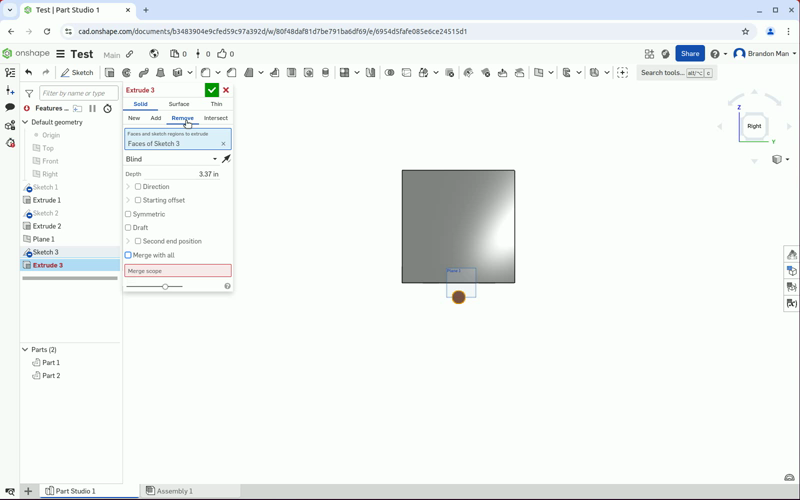
key(space)
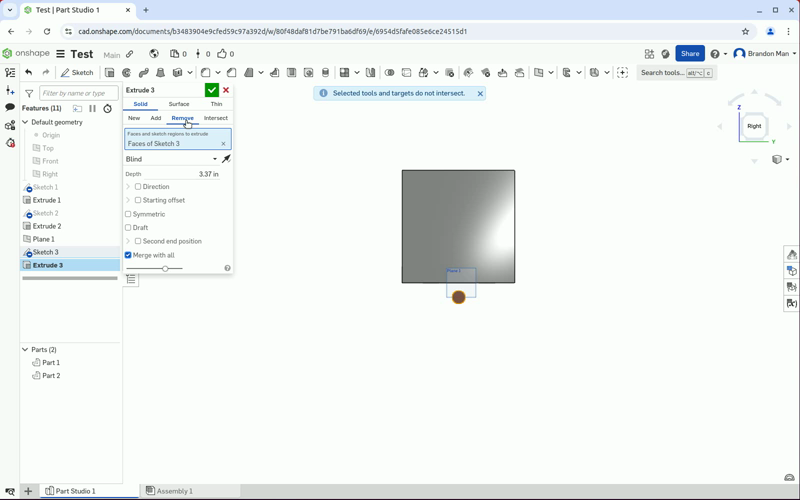
key(enter)
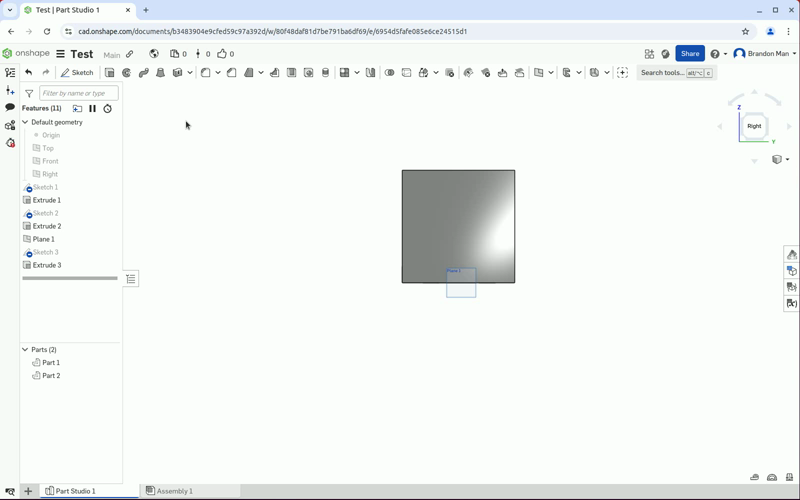
key(shift+h)
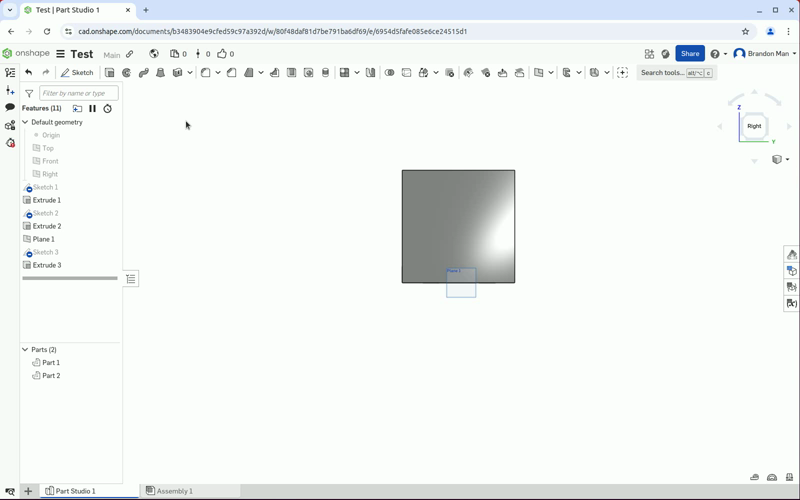
key(shift+h)
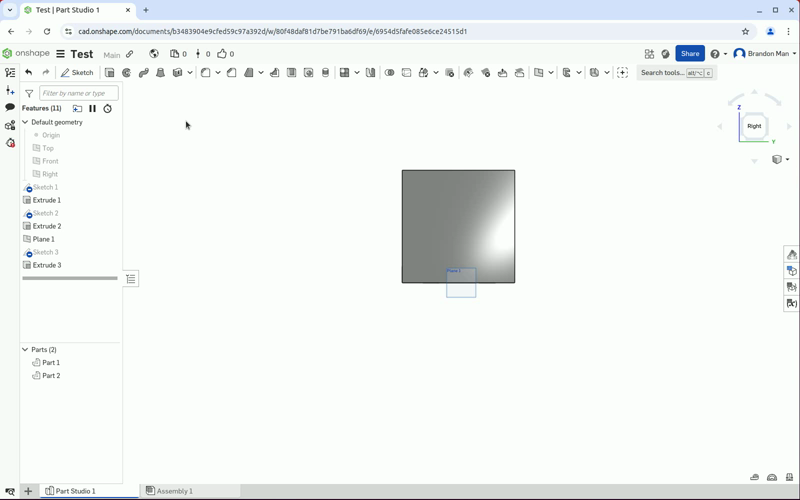
mouse_move(73, 189)
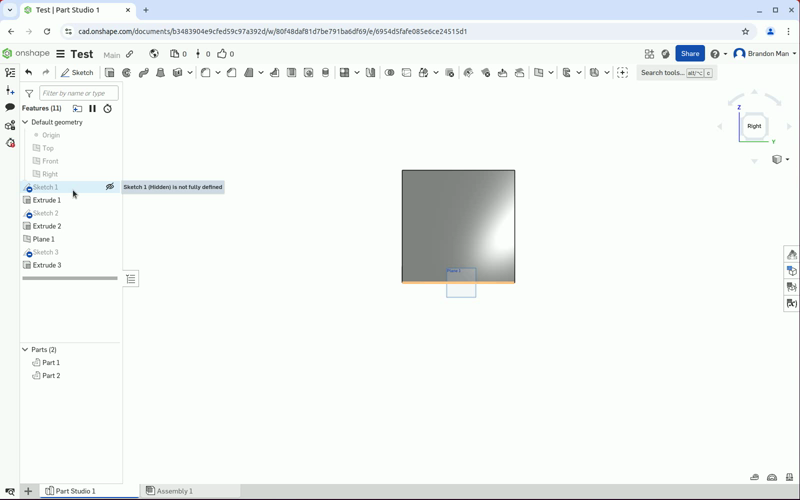
click(73, 189)
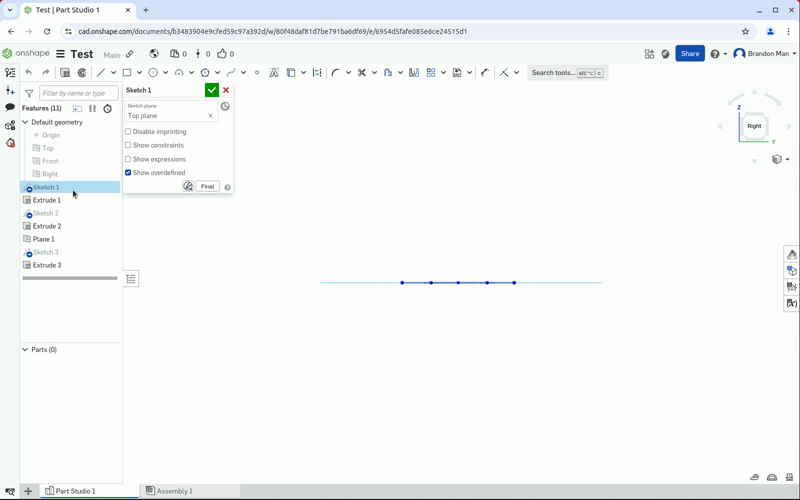
mouse_move(229, 92)
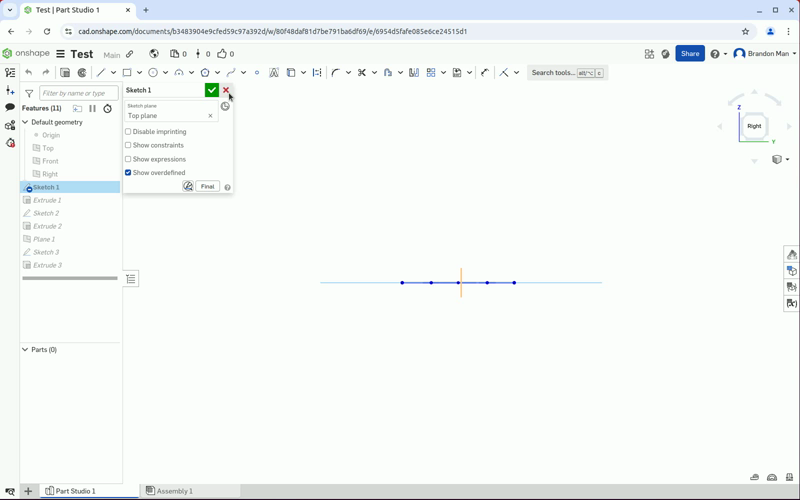
click(229, 92)
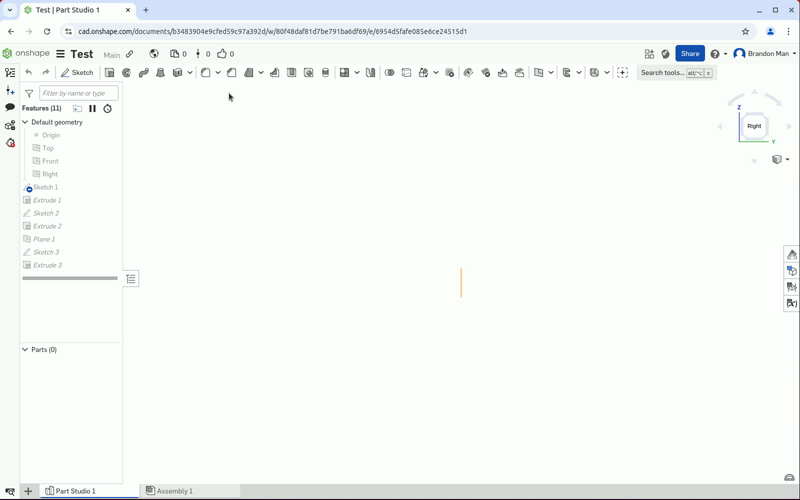
key(shift+s)
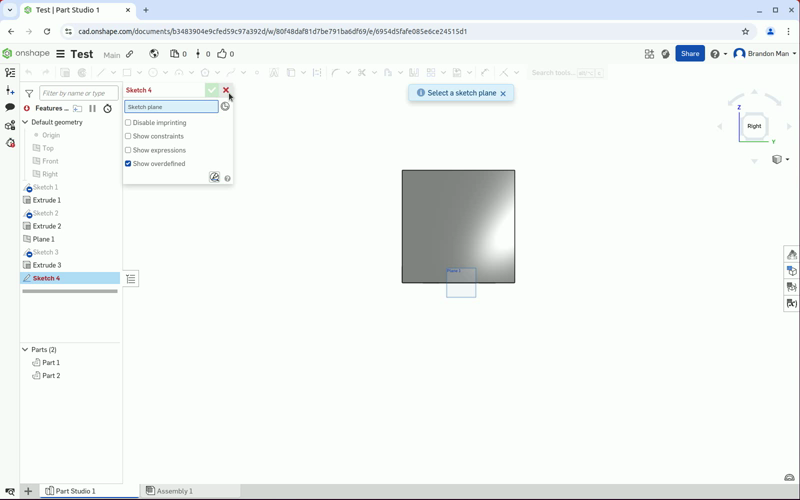
mouse_move(73, 241)
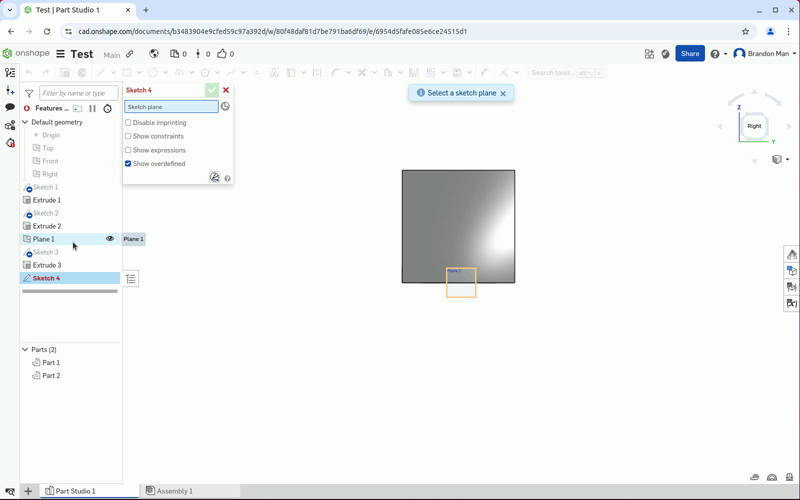
click(73, 241)
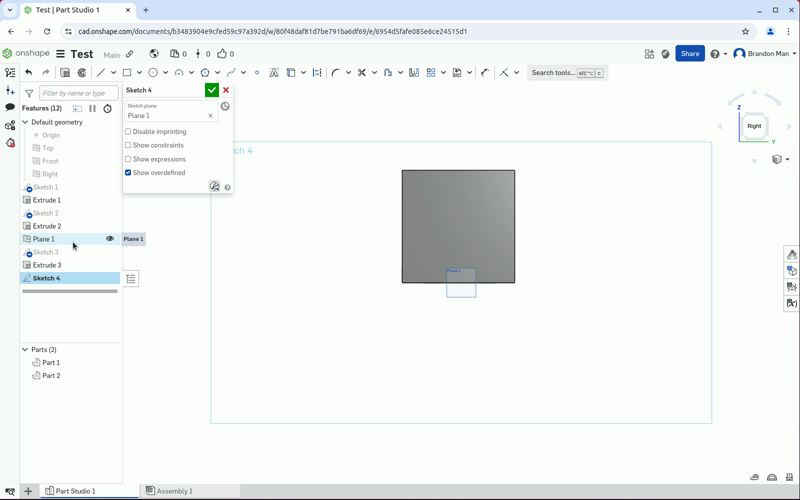
mouse_move(73, 352)
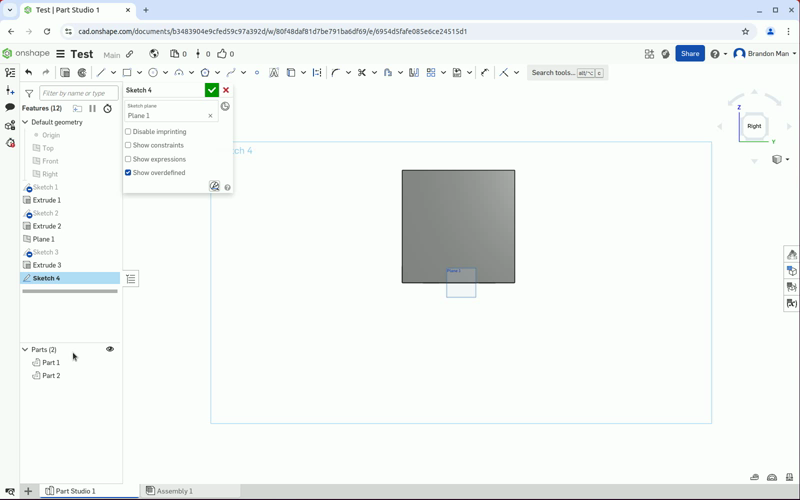
key(y)
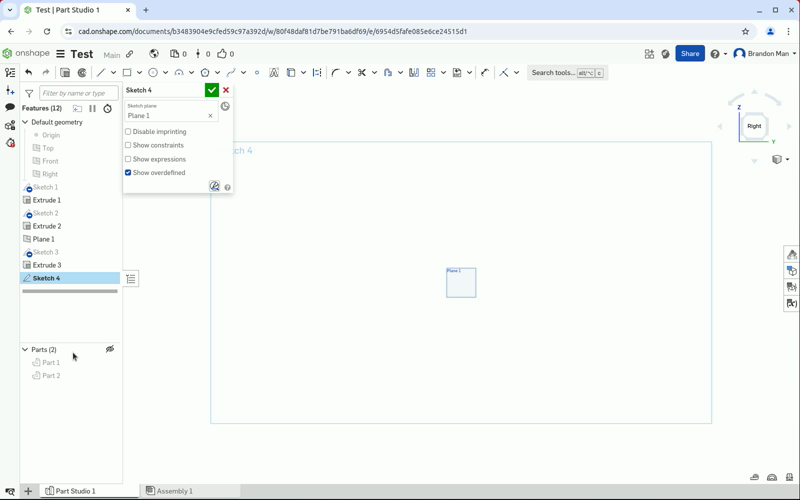
key(c)
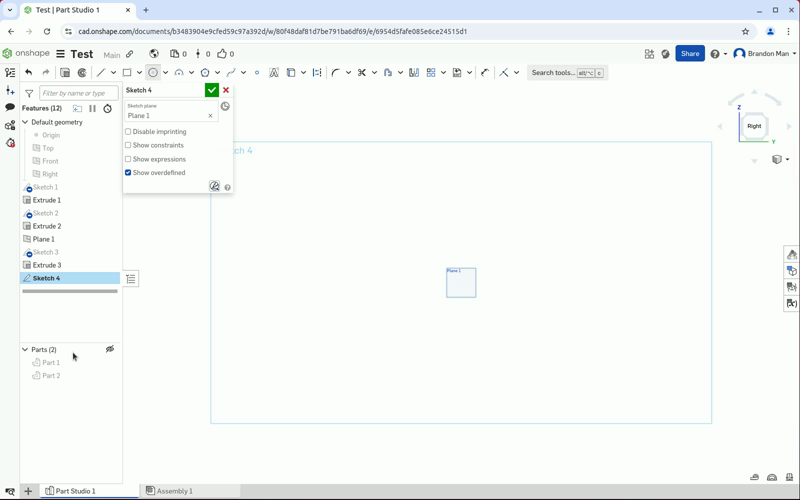
key_down(shift)
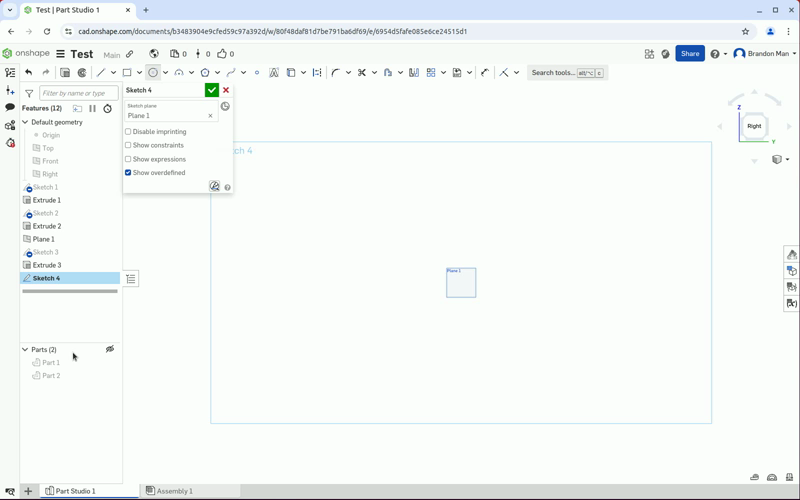
mouse_move(458, 215)
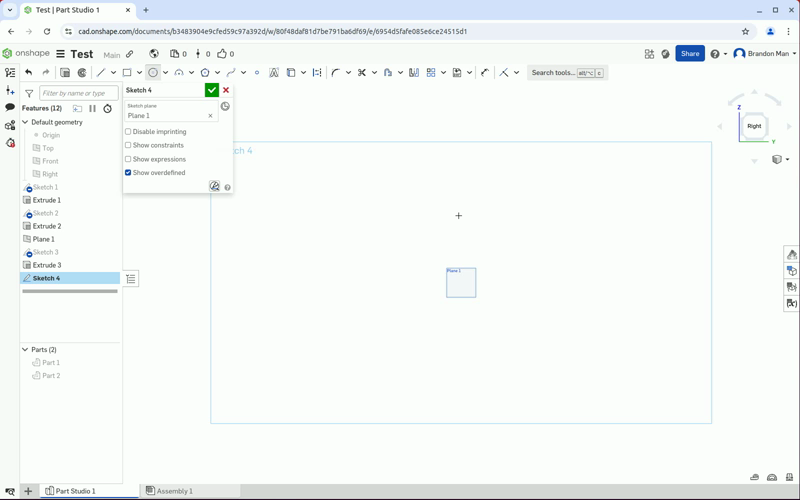
click(458, 215)
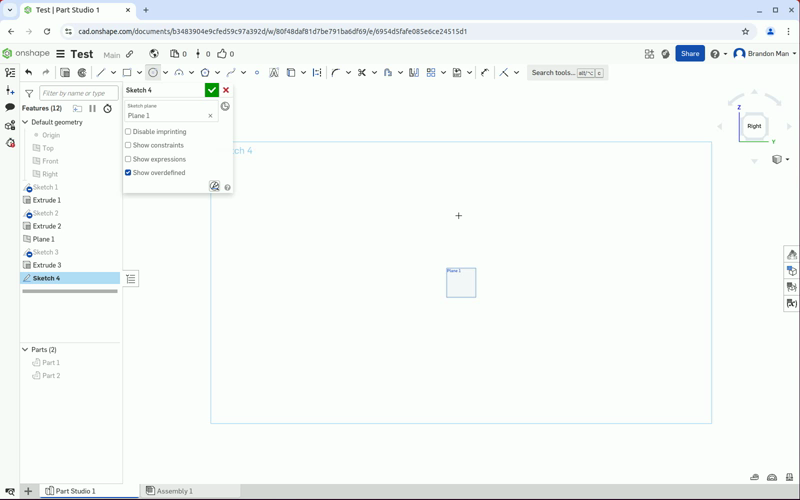
key_up(shift)
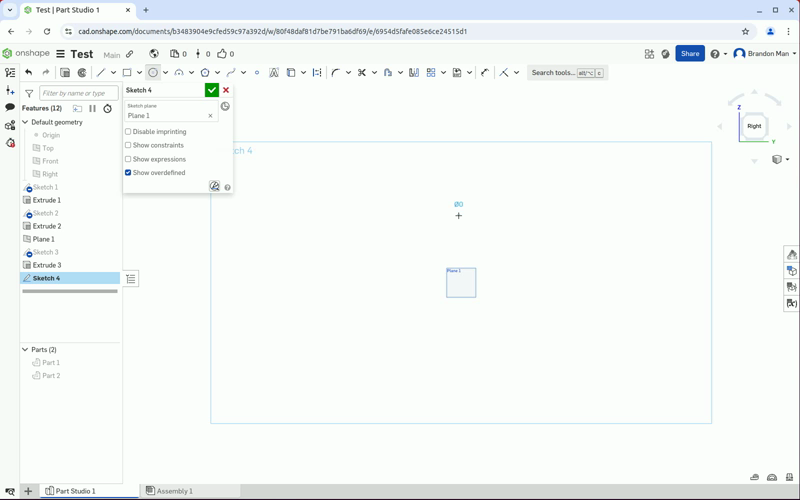
mouse_move(480, 215)
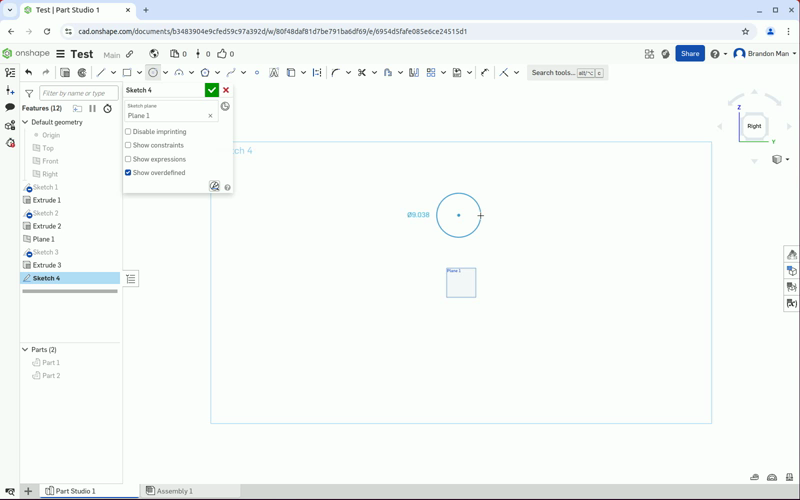
click(480, 215)
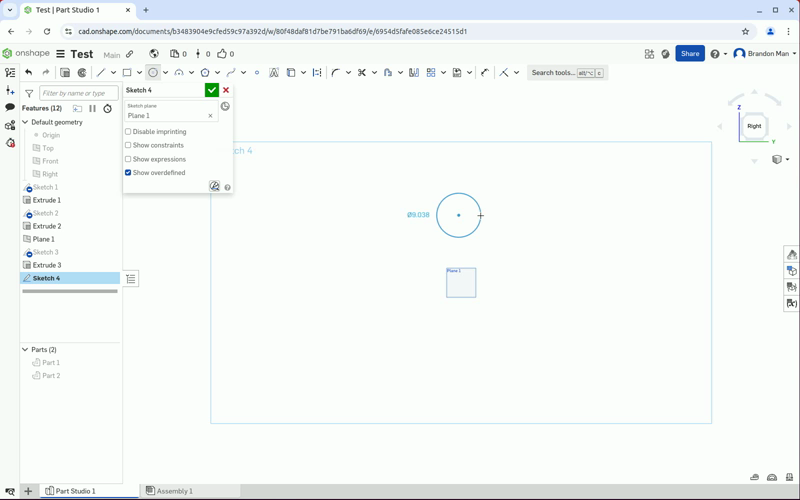
key(esc)
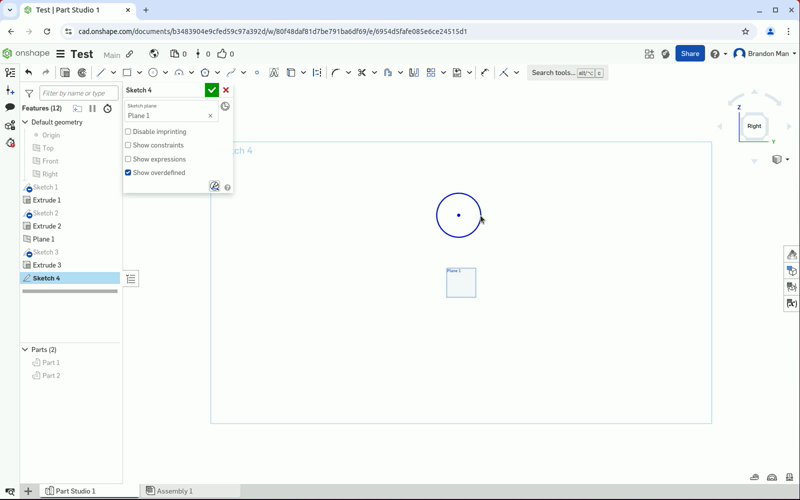
mouse_move(456, 213)
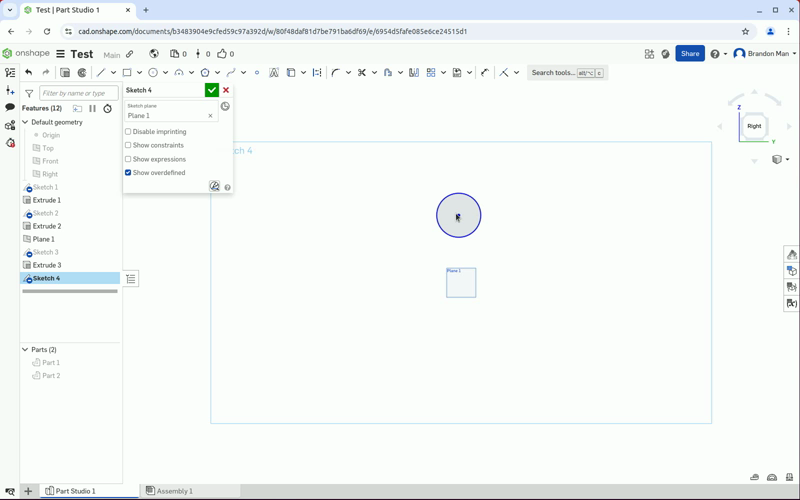
scroll(6)
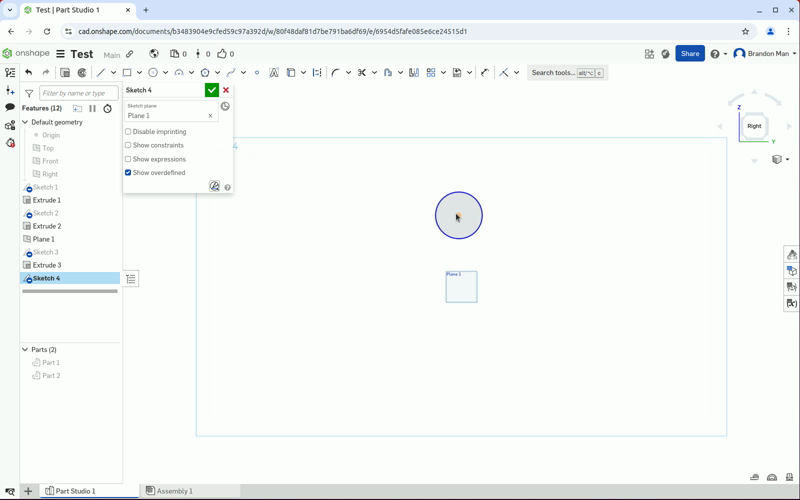
scroll(6)
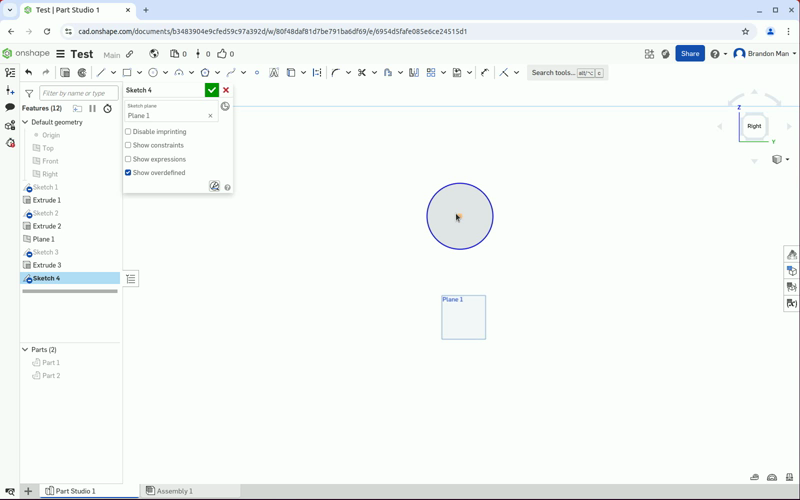
scroll(6)
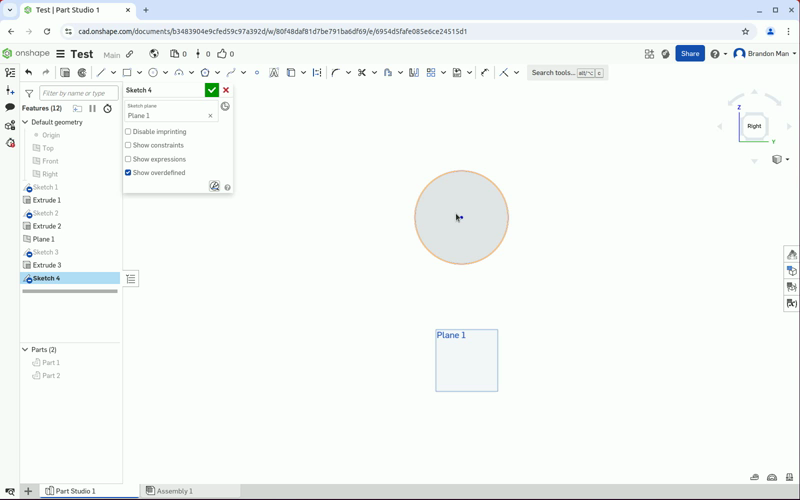
scroll(6)
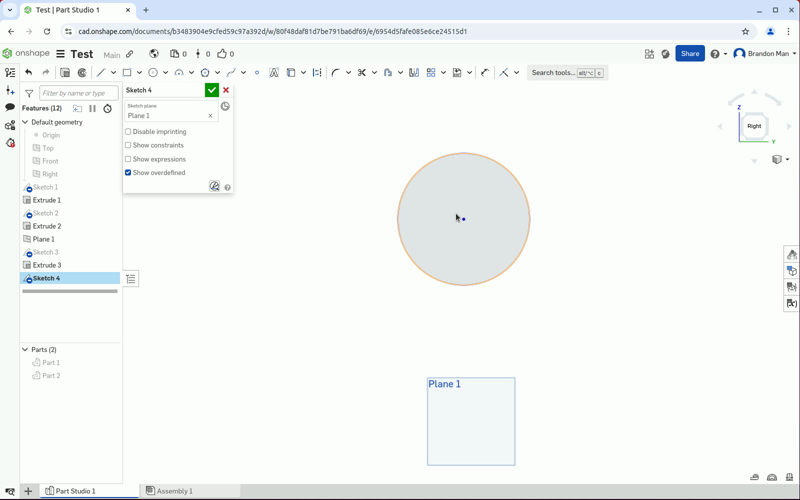
scroll(6)
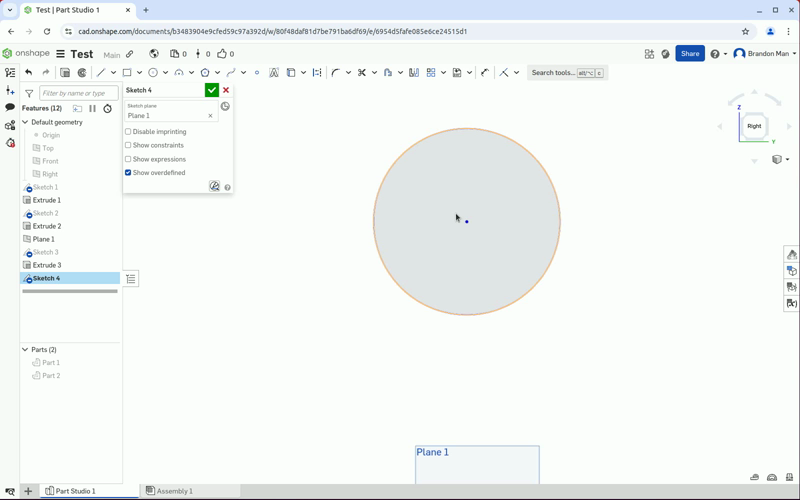
scroll(6)
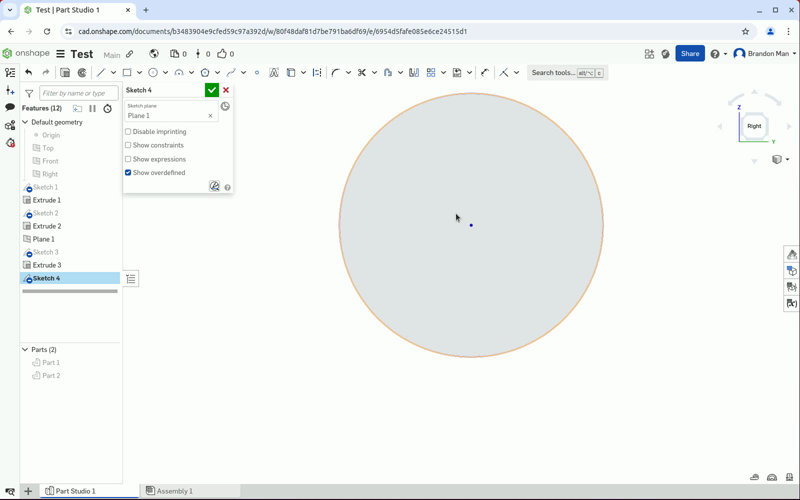
scroll(6)
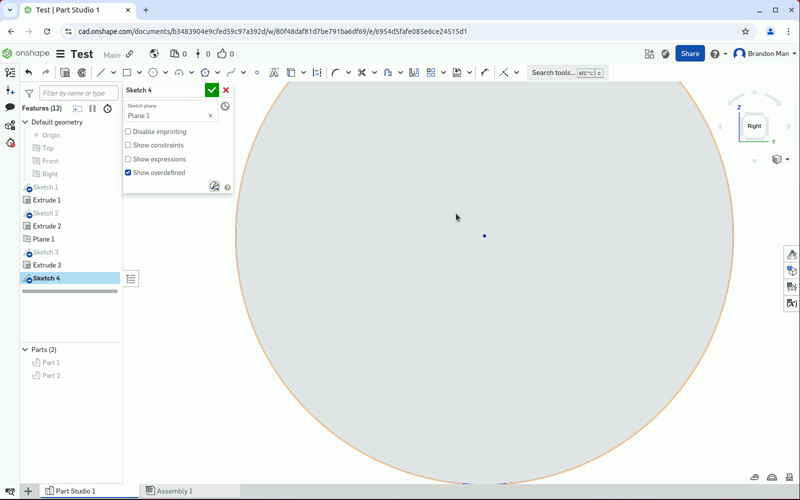
click(456, 213)
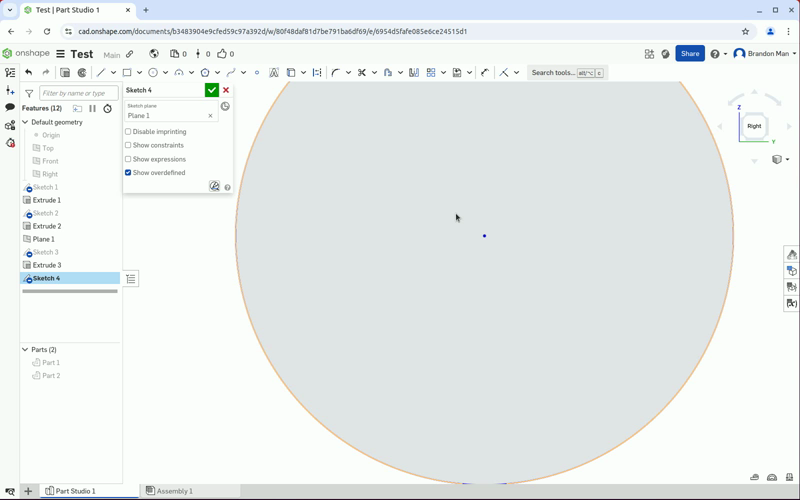
scroll(-6)
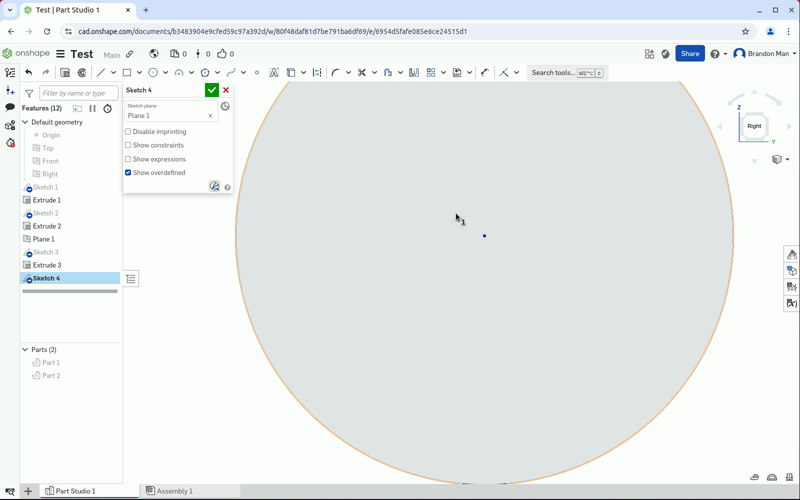
scroll(-6)
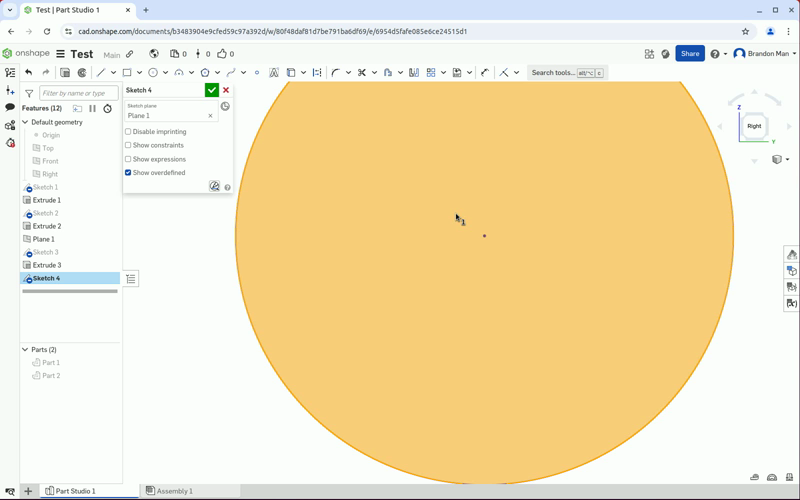
scroll(-6)
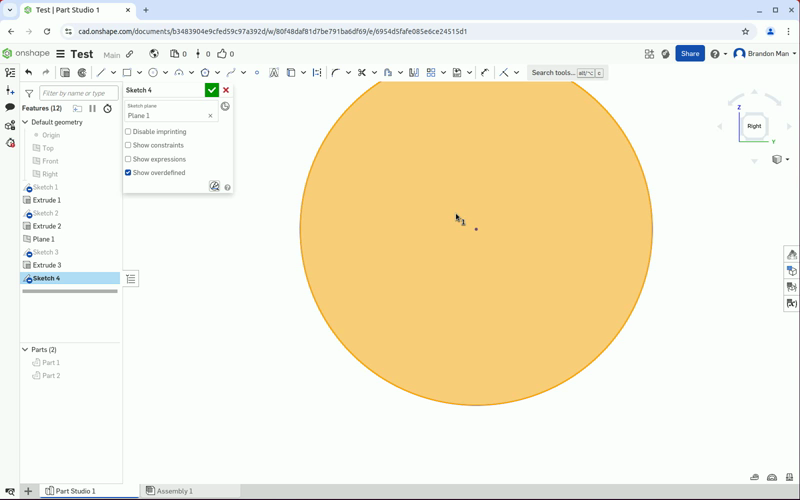
scroll(-6)
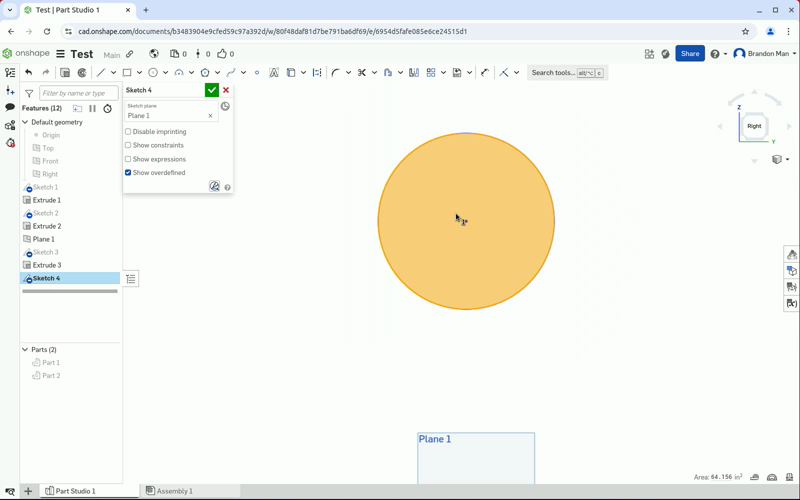
scroll(-6)
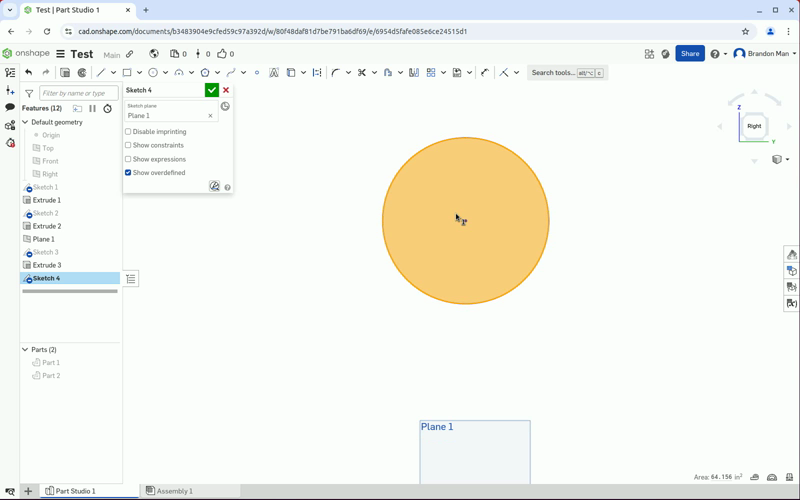
scroll(-6)
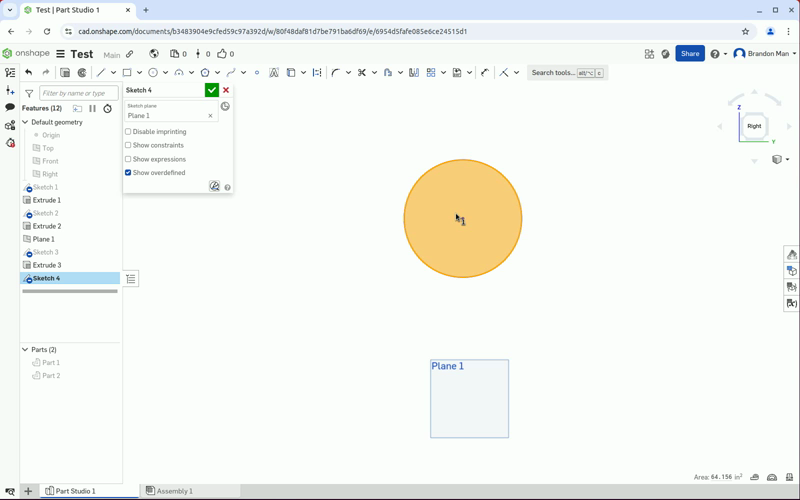
scroll(-6)
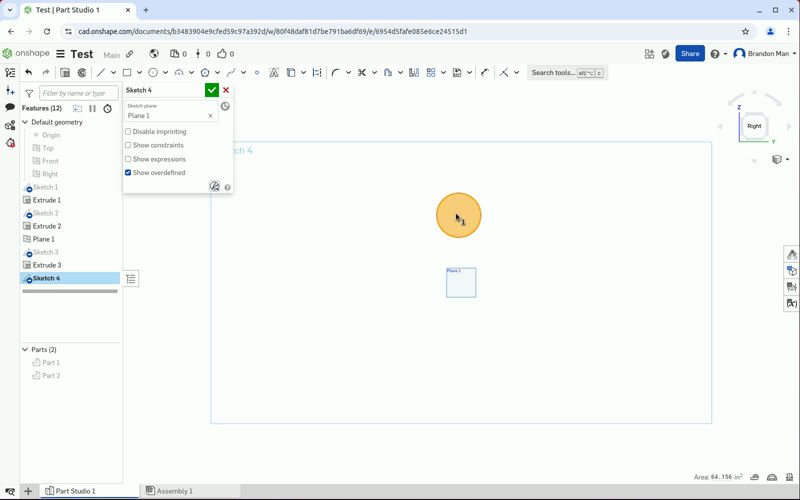
mouse_move(73, 352)
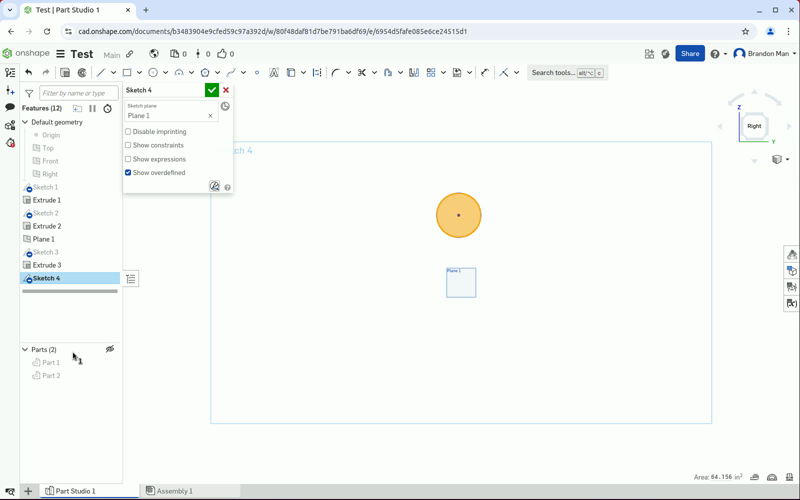
key(shift+y)
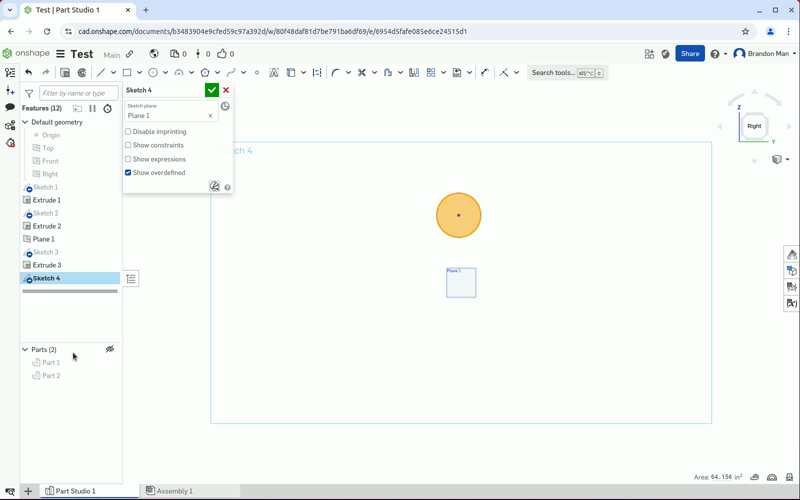
key(shift+e)
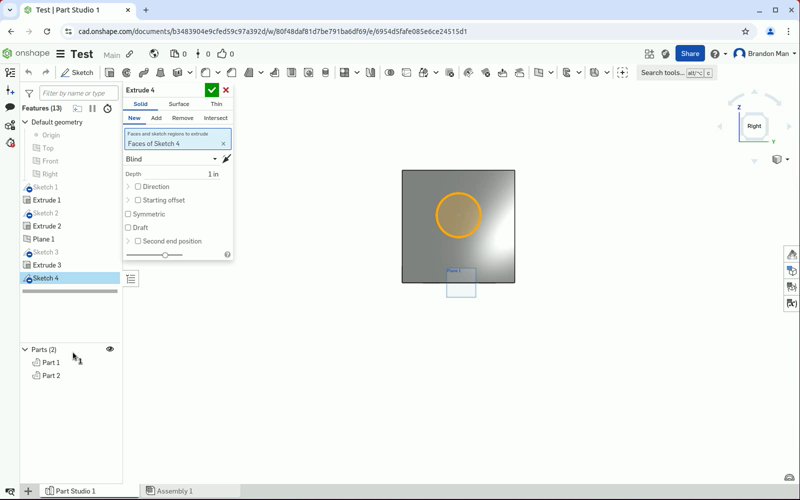
mouse_move(143, 106)
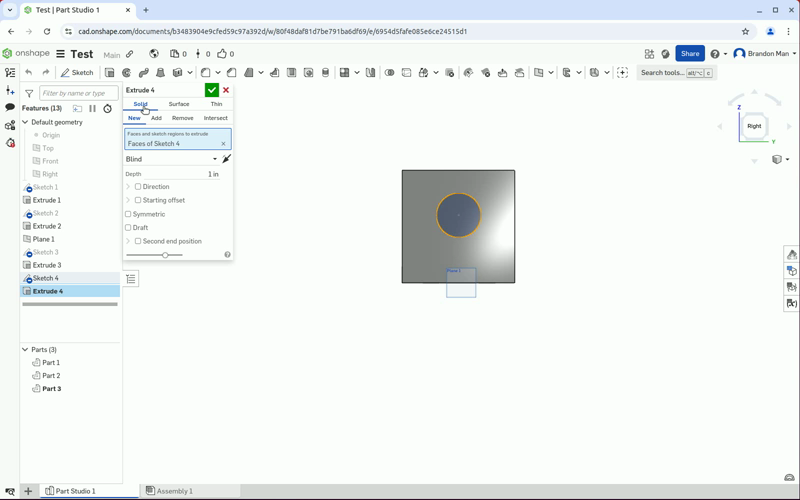
click(143, 106)
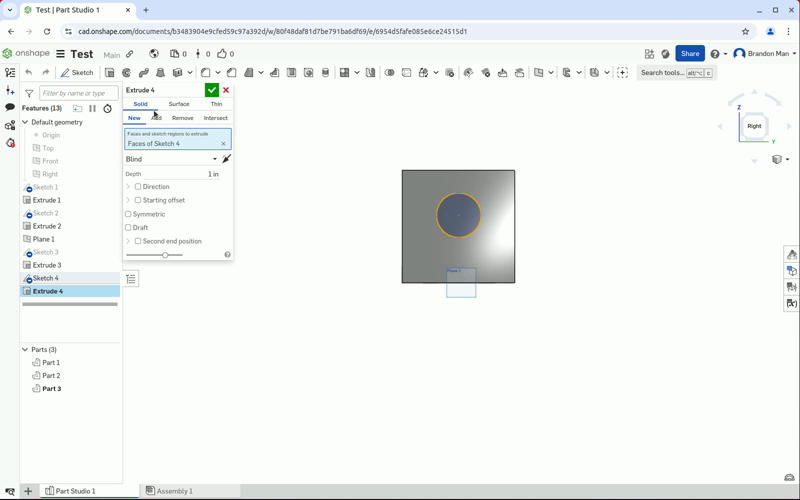
mouse_move(186, 120)
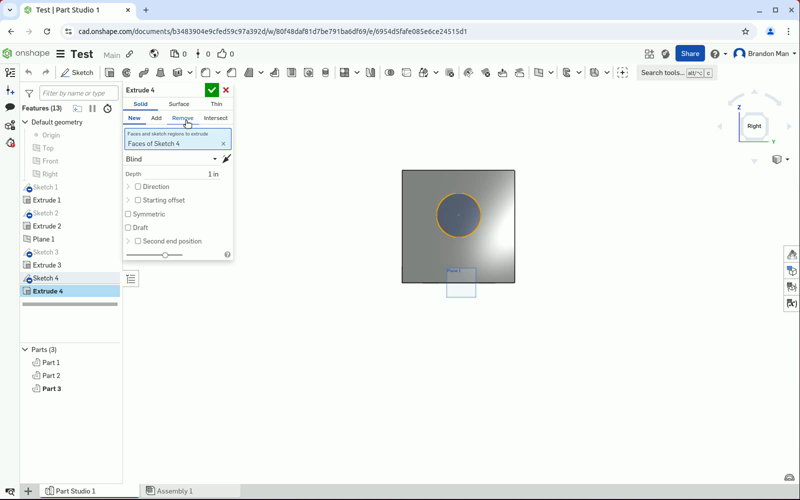
click(186, 120)
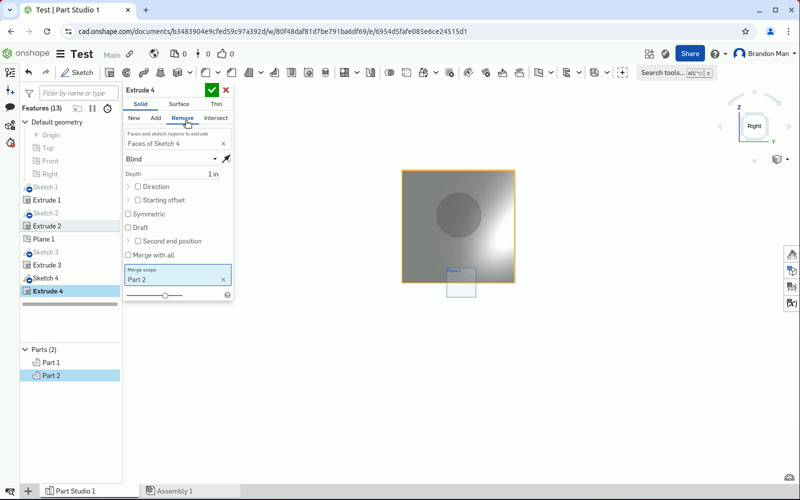
key(tab, 4)
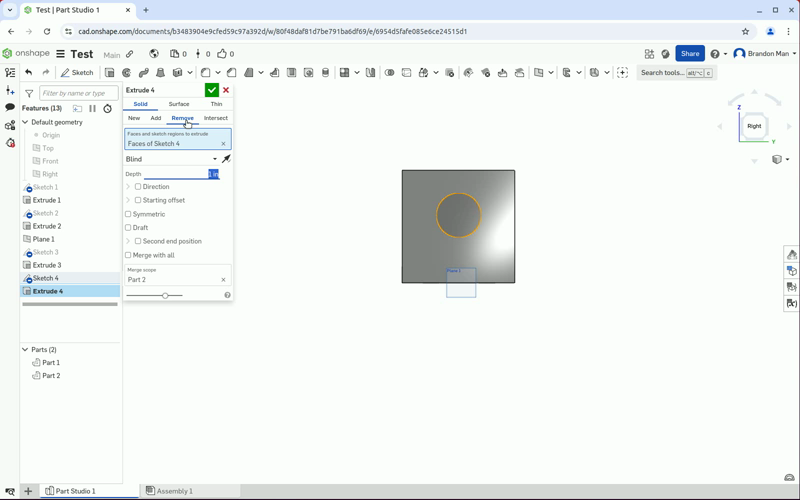
text(3.37)
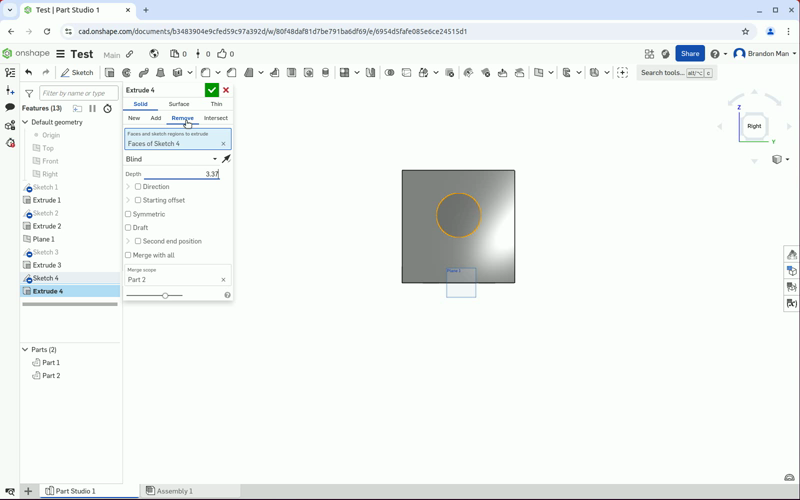
key(tab, 6)
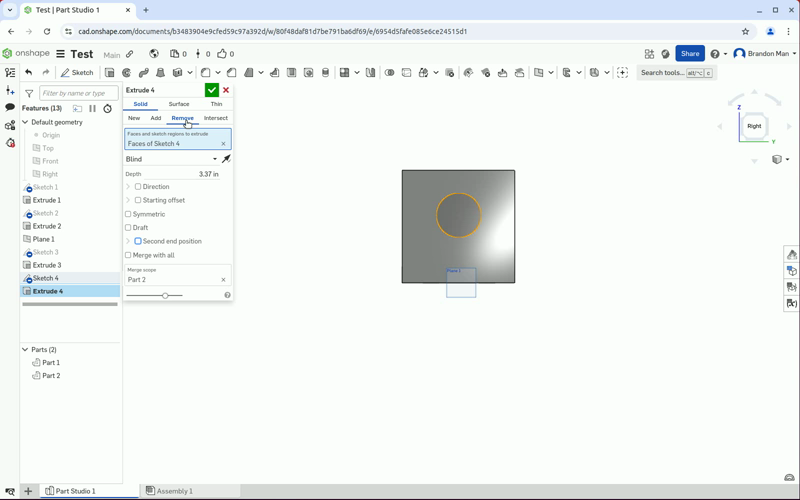
key(space)
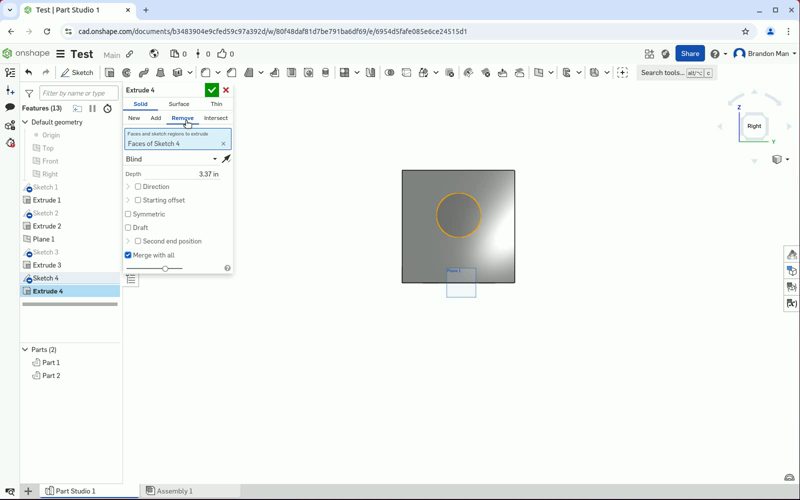
key(enter)
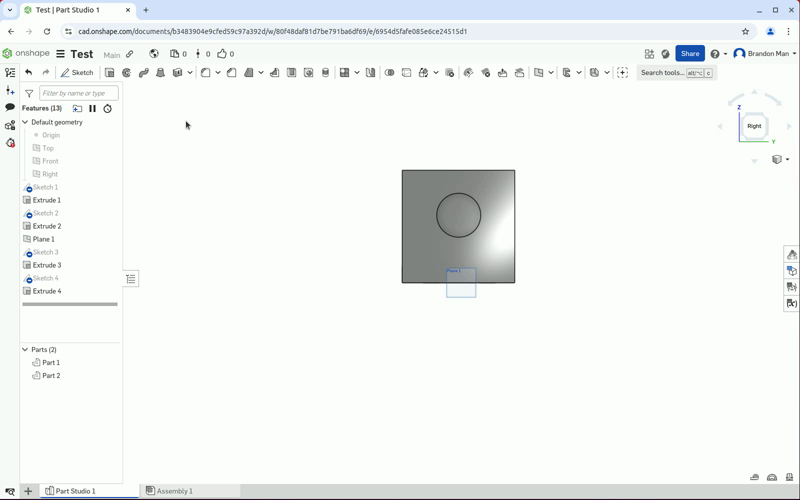
key(shift+h)
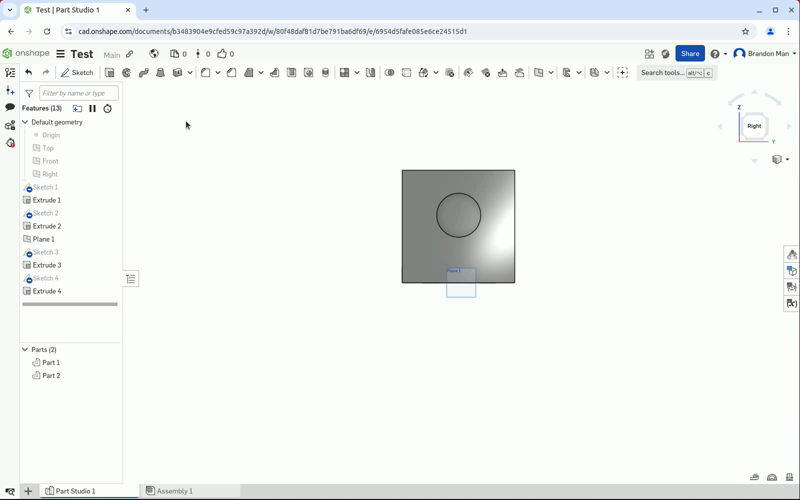
key(shift+h)
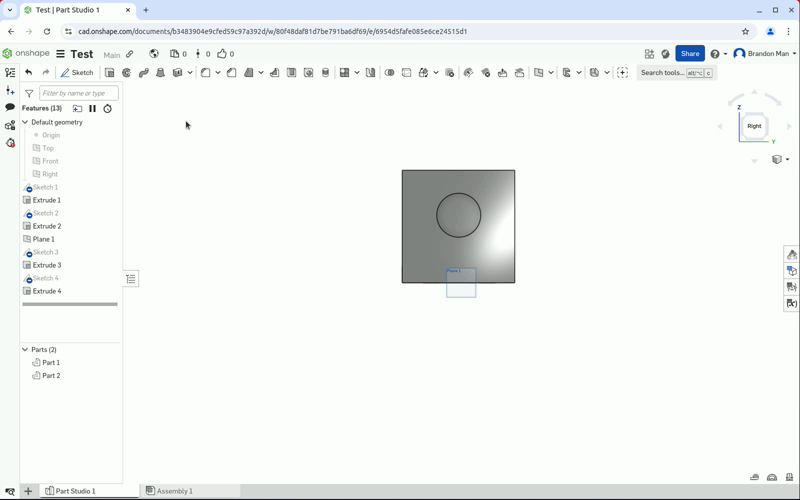
mouse_move(73, 189)
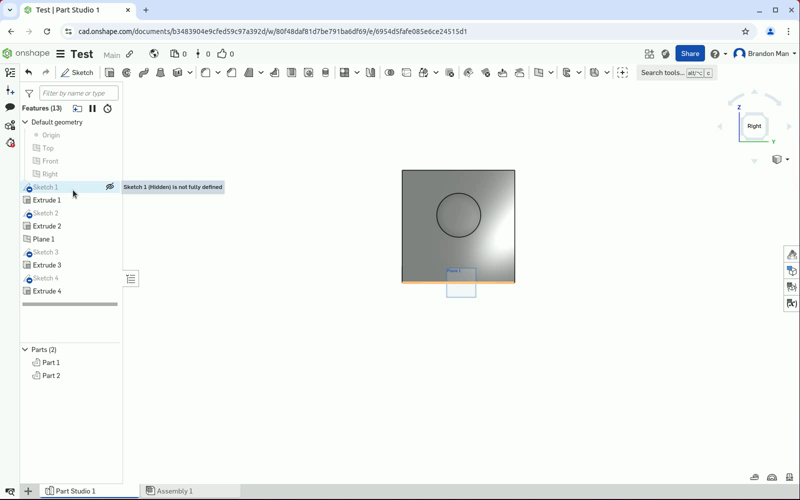
click(73, 189)
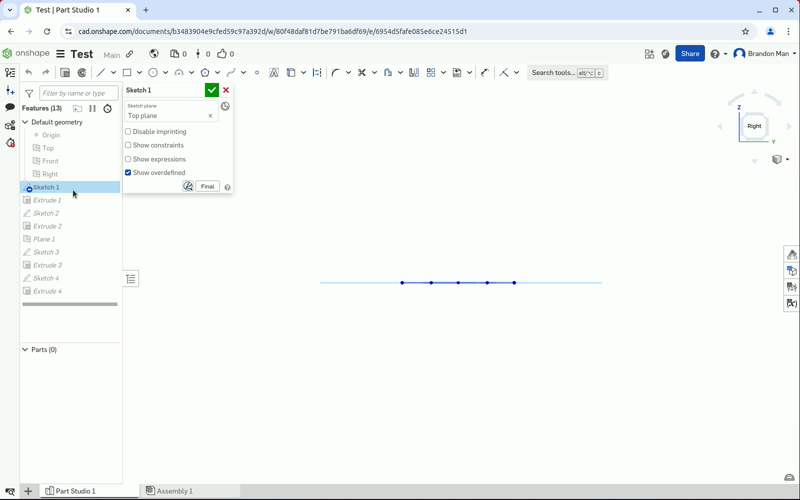
mouse_move(229, 92)
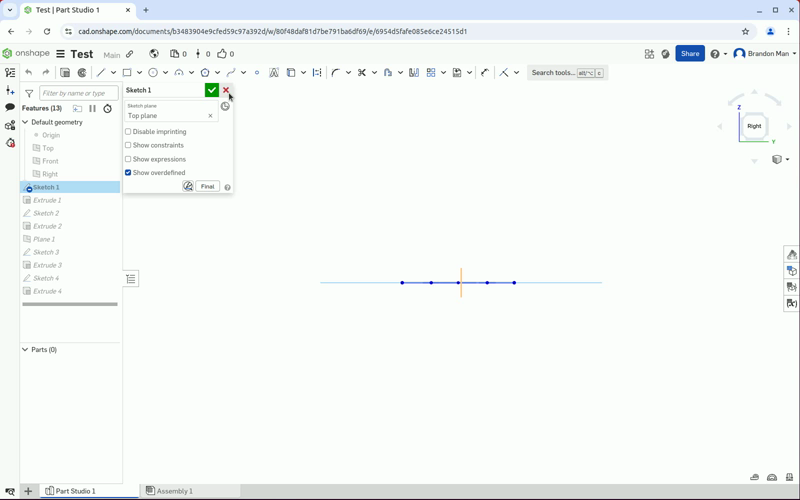
click(229, 92)
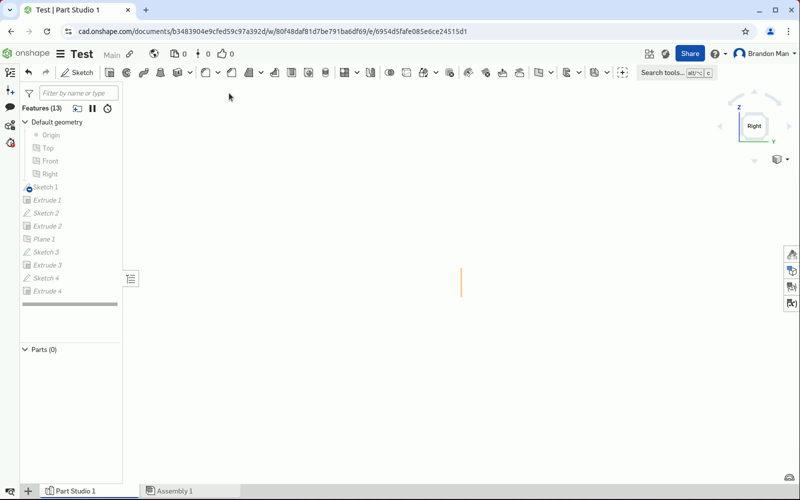
key(shift+s)
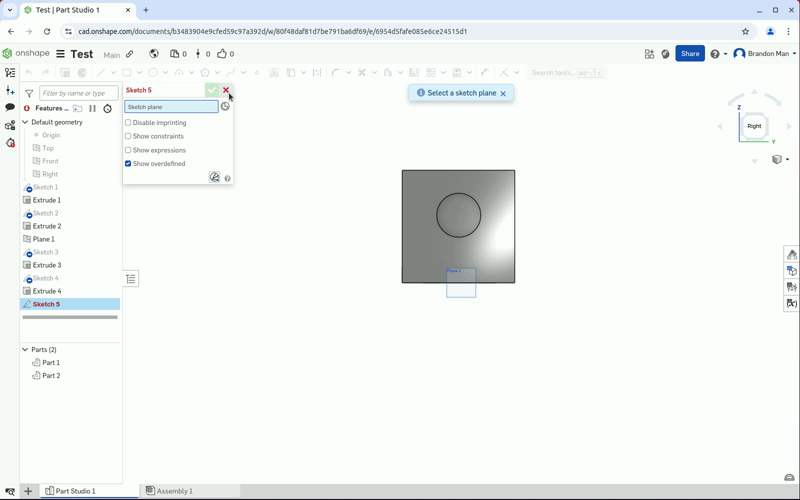
mouse_move(73, 241)
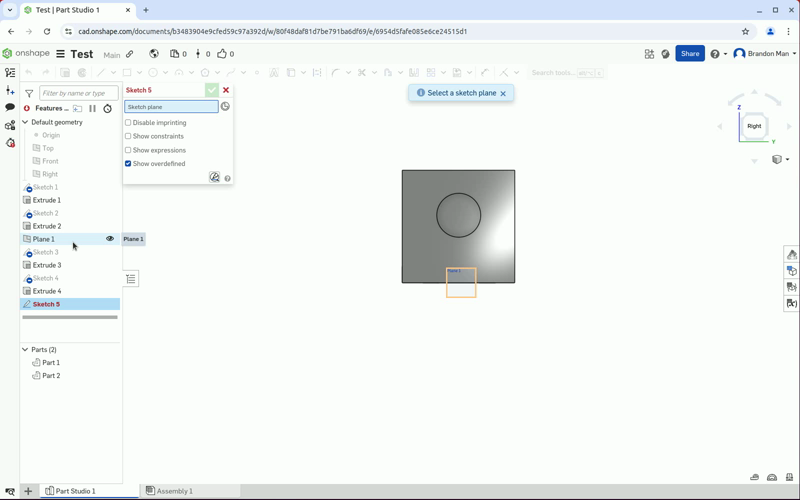
click(73, 241)
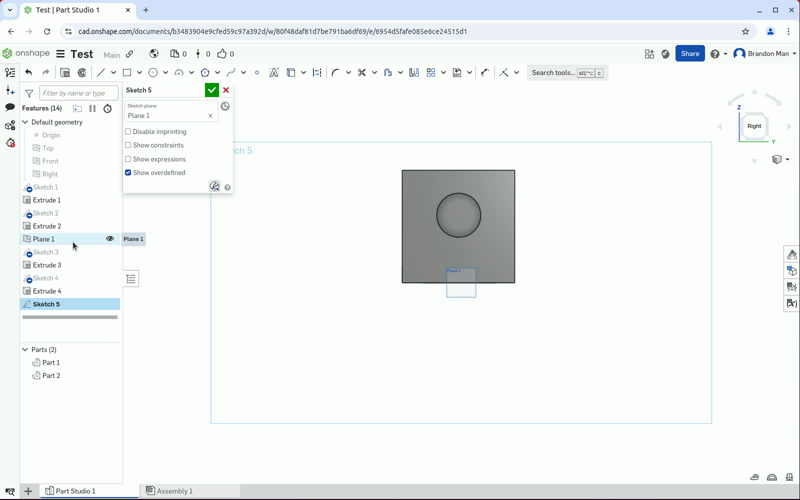
mouse_move(73, 352)
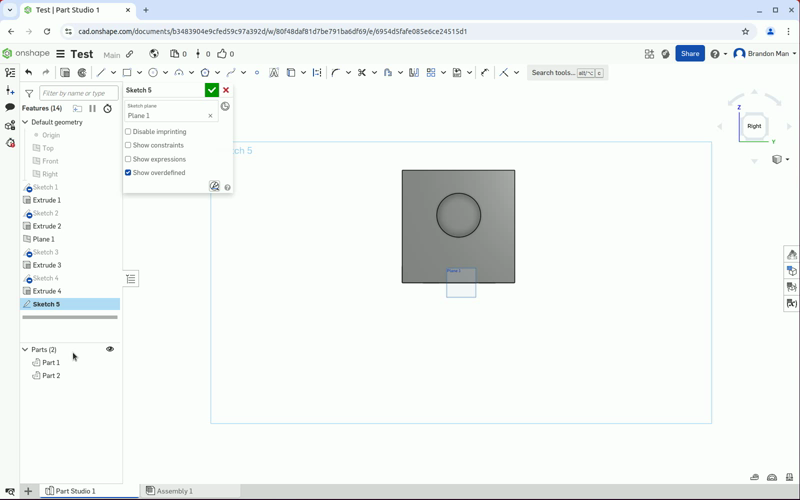
key(y)
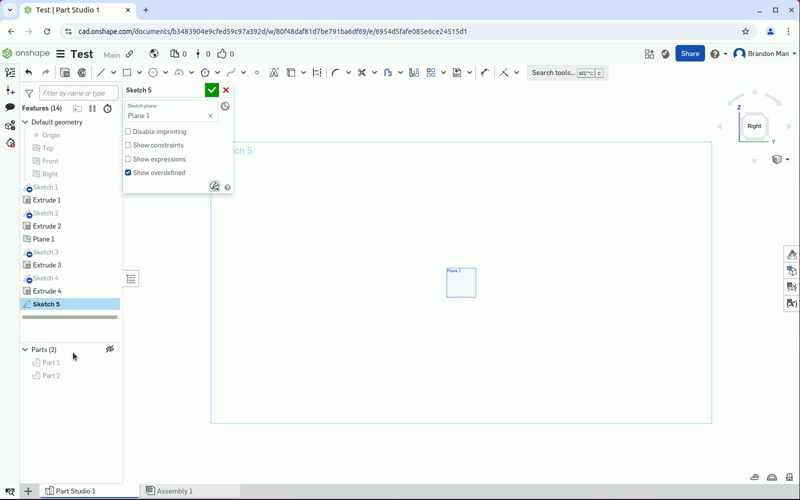
key(c)
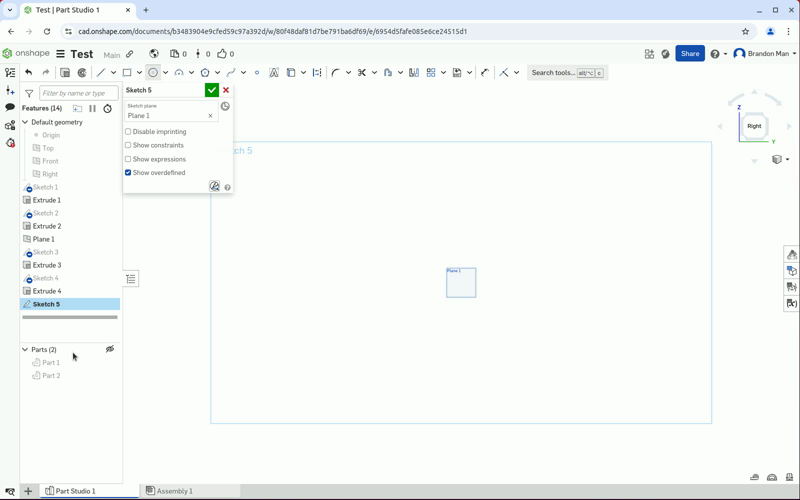
key_down(shift)
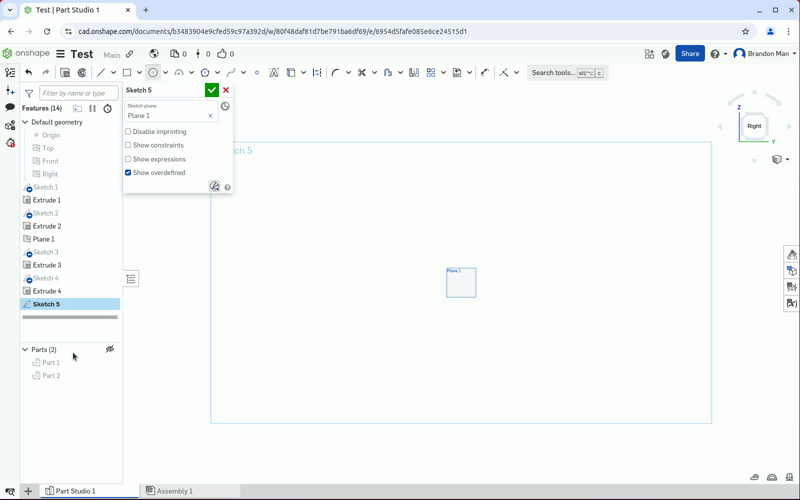
mouse_move(458, 254)
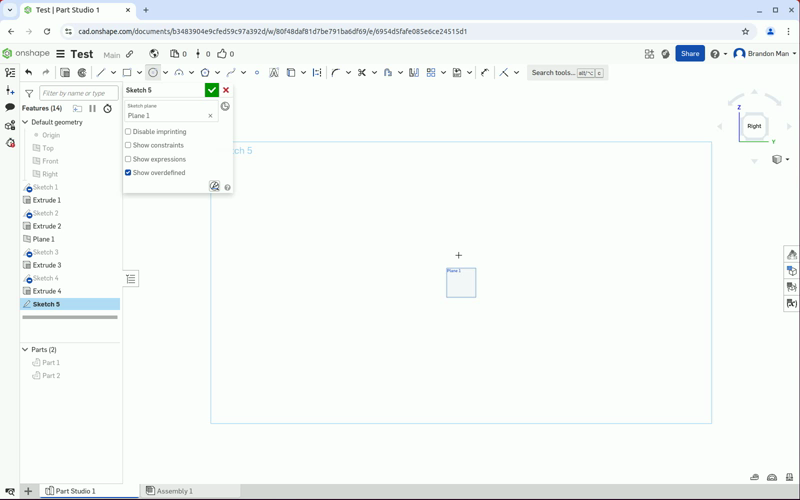
click(458, 254)
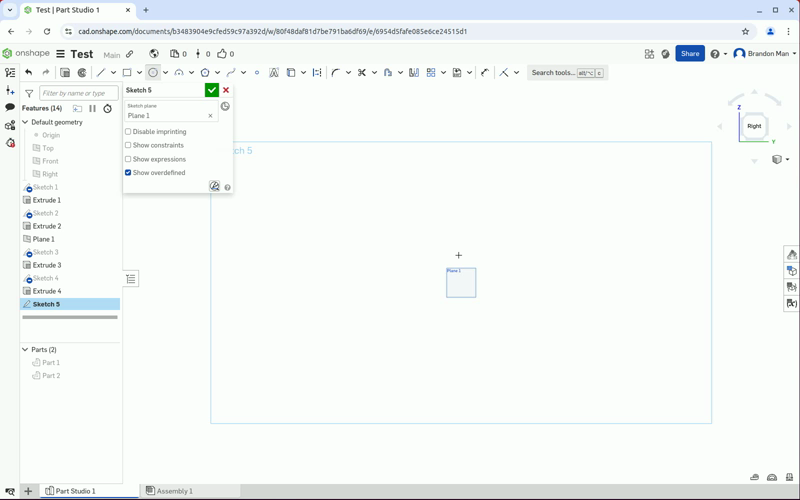
key_up(shift)
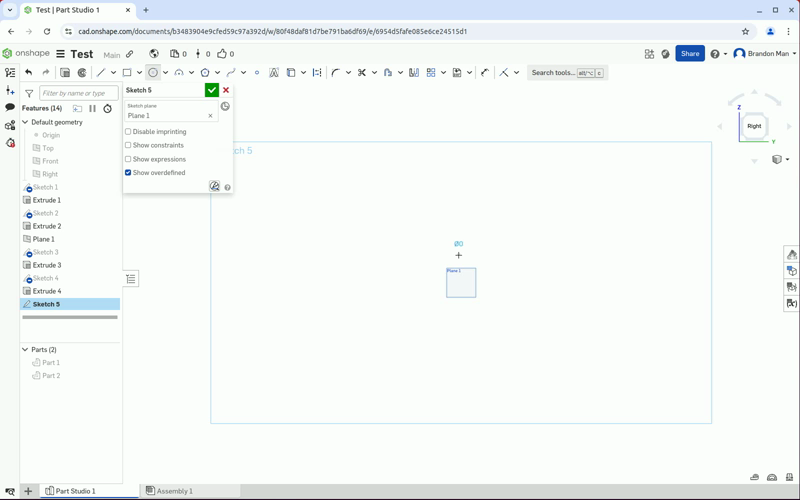
mouse_move(465, 254)
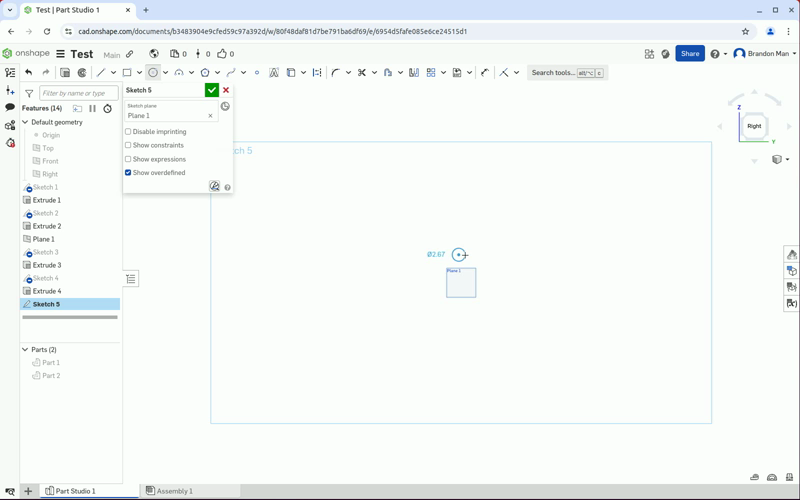
click(465, 254)
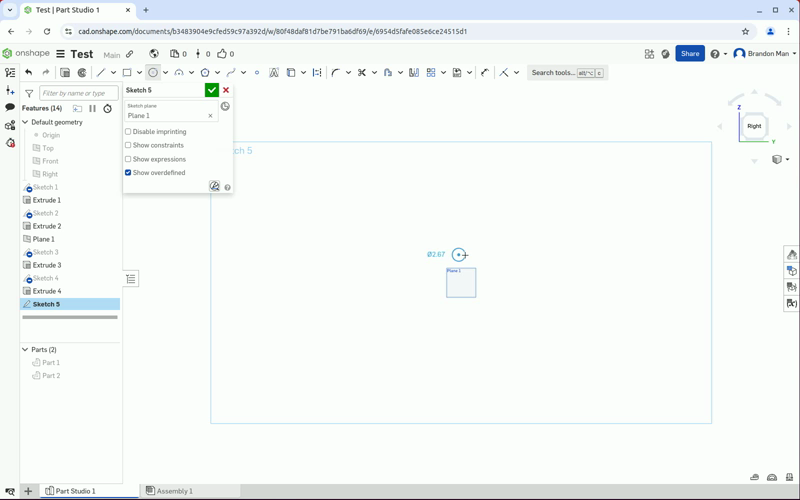
key(esc)
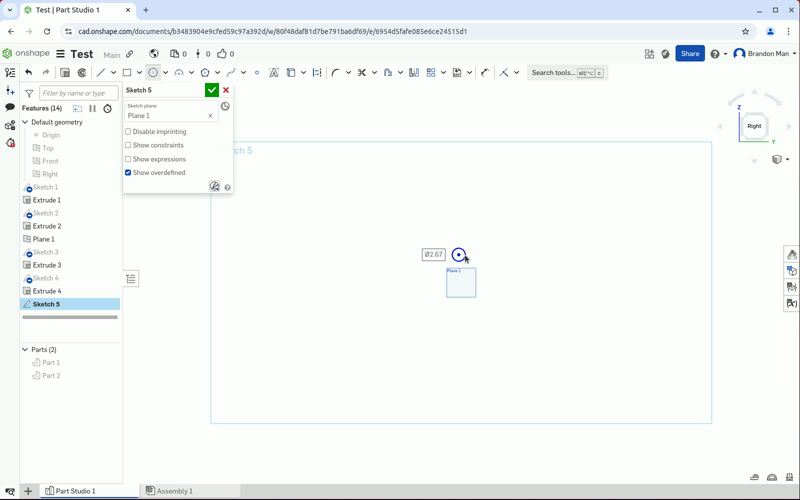
mouse_move(461, 252)
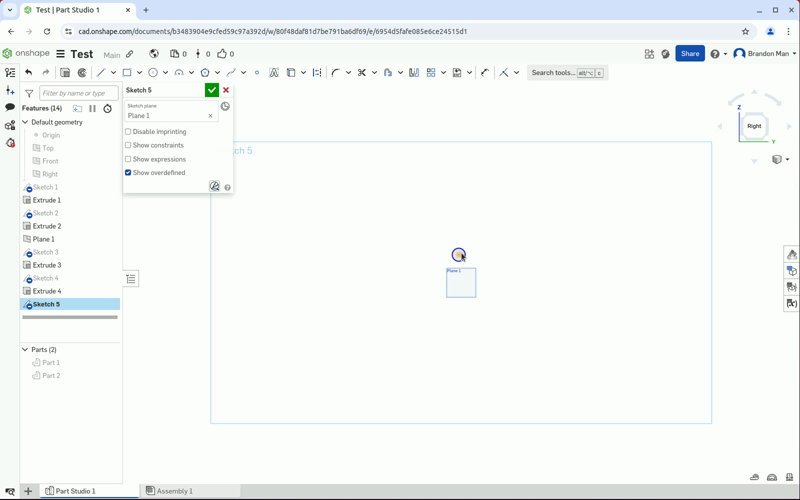
scroll(6)
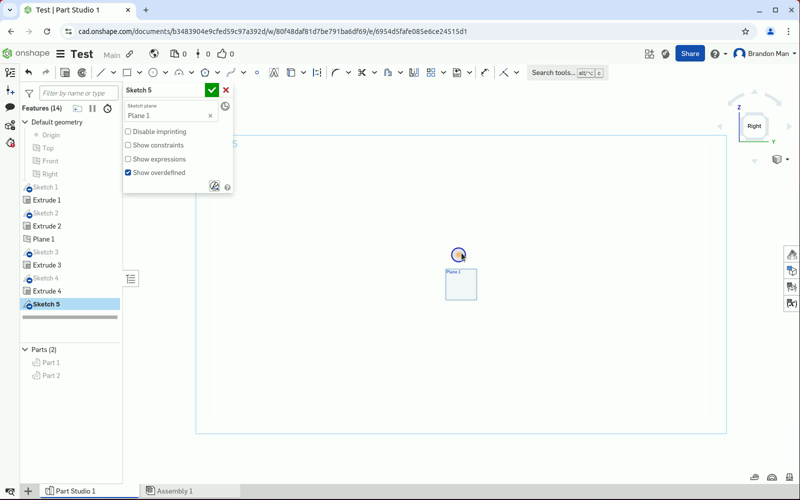
scroll(6)
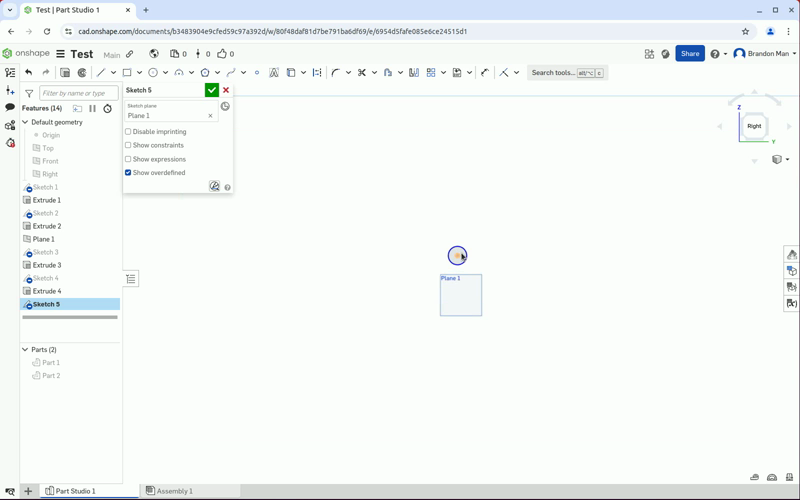
scroll(6)
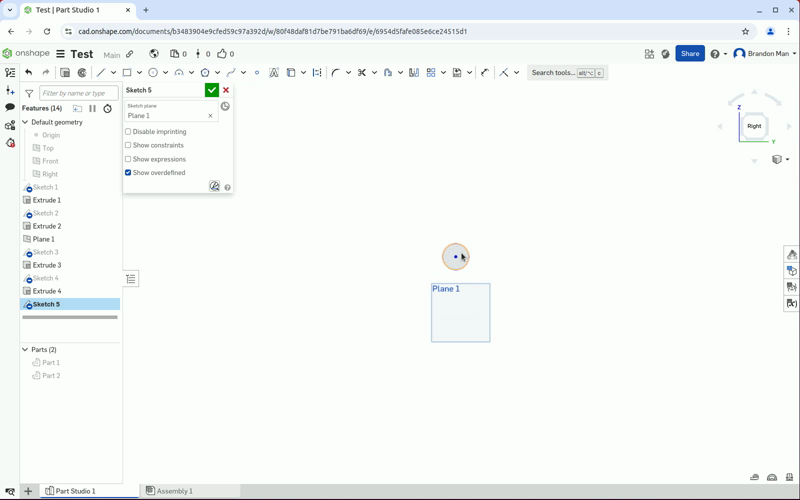
scroll(6)
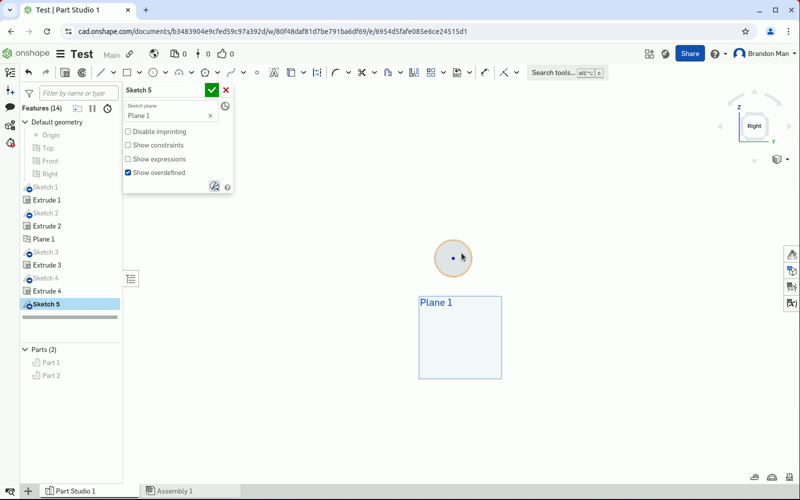
scroll(6)
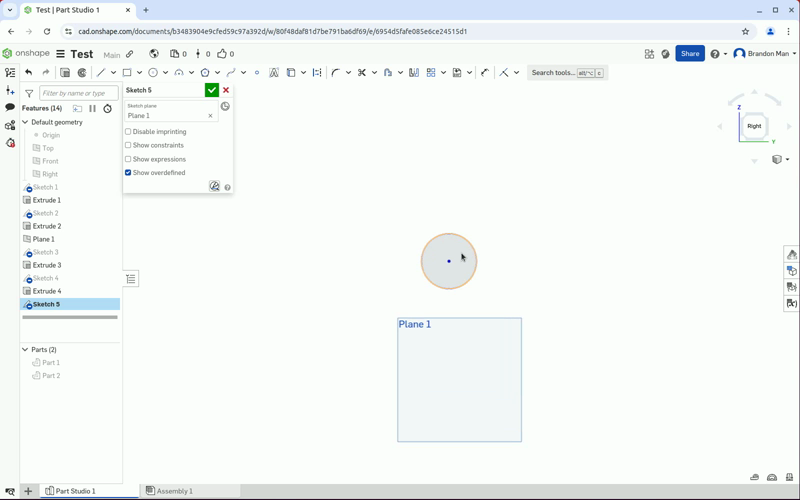
scroll(6)
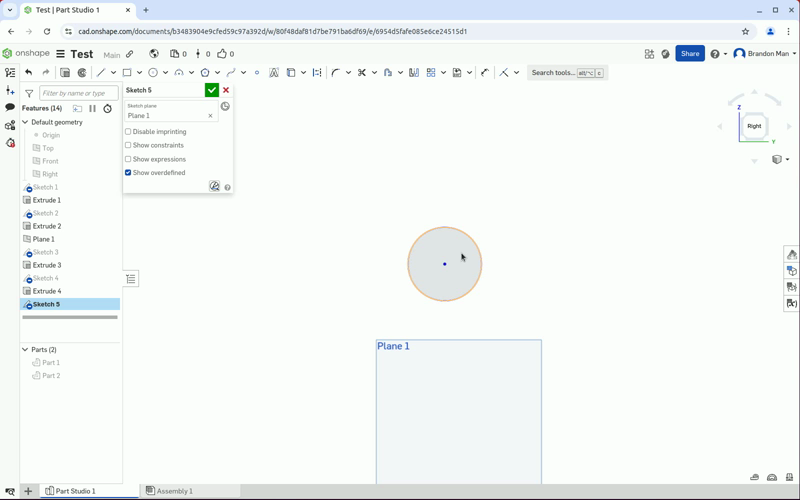
scroll(6)
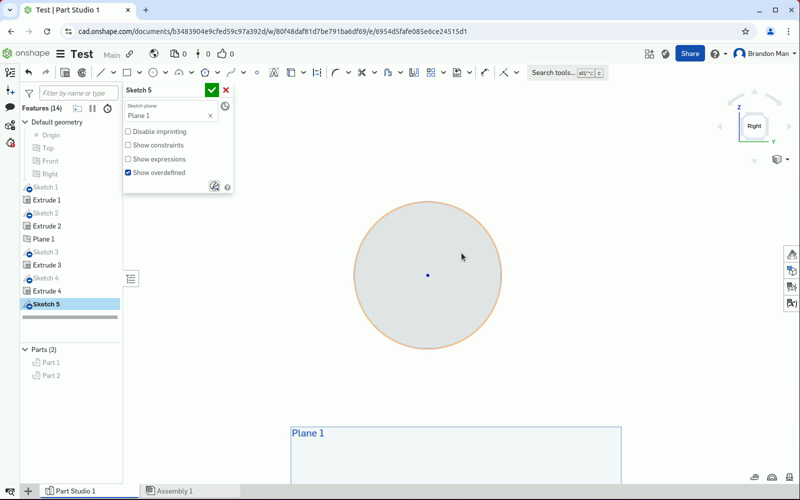
click(461, 252)
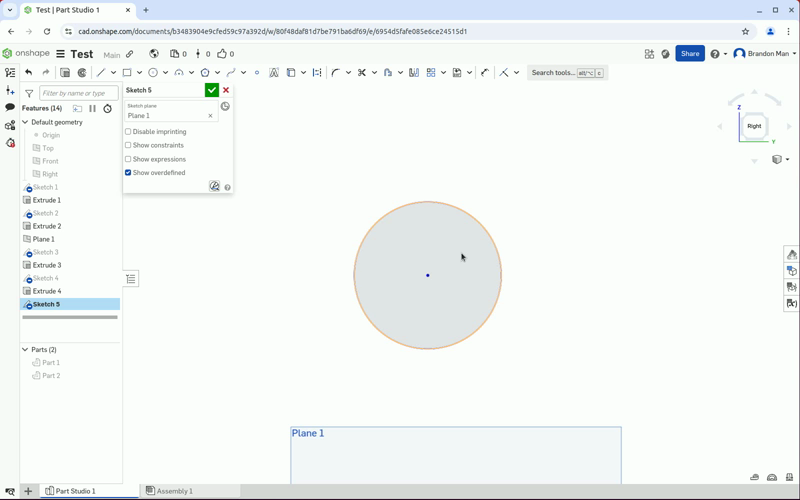
scroll(-6)
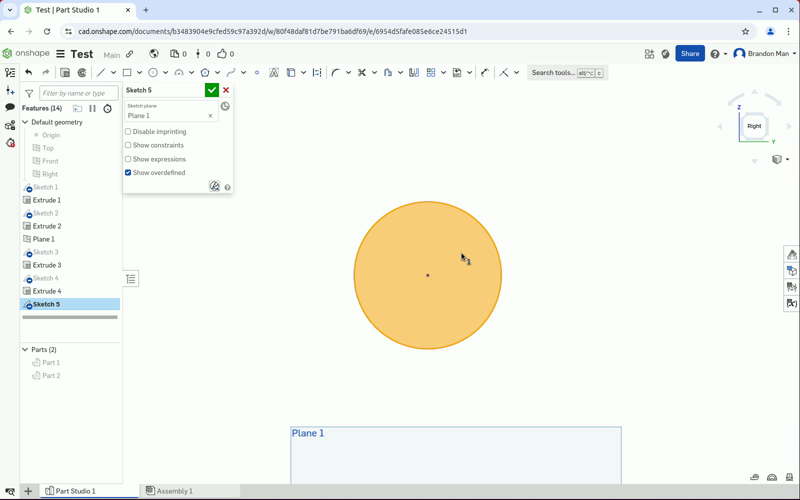
scroll(-6)
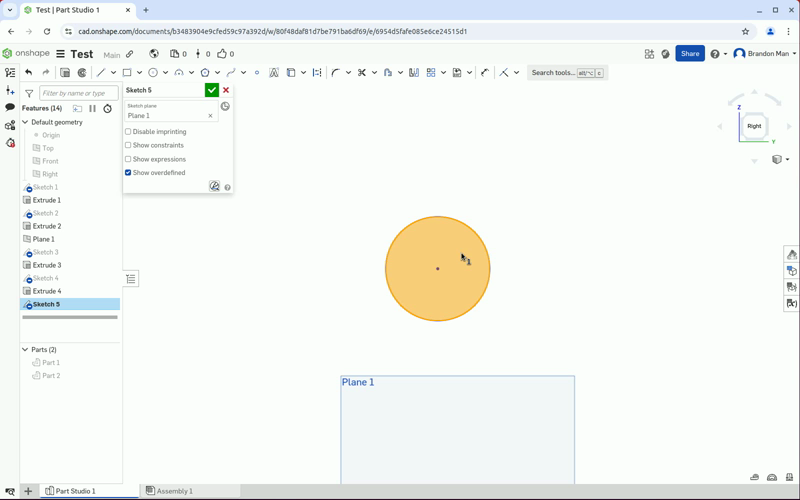
scroll(-6)
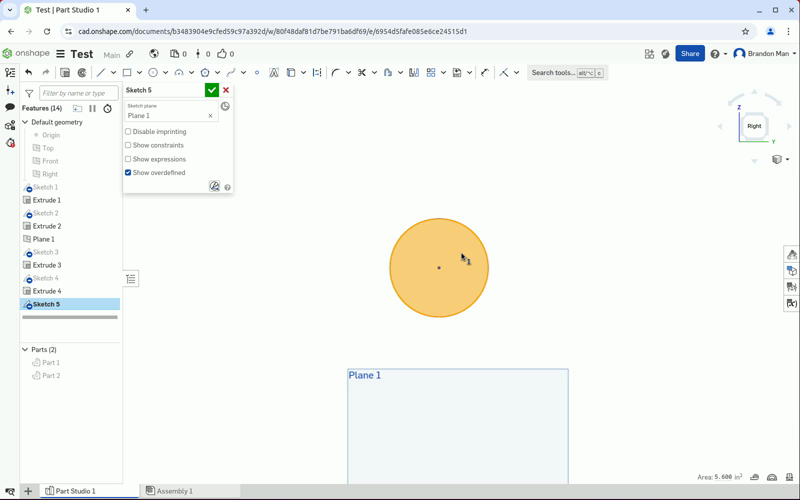
scroll(-6)
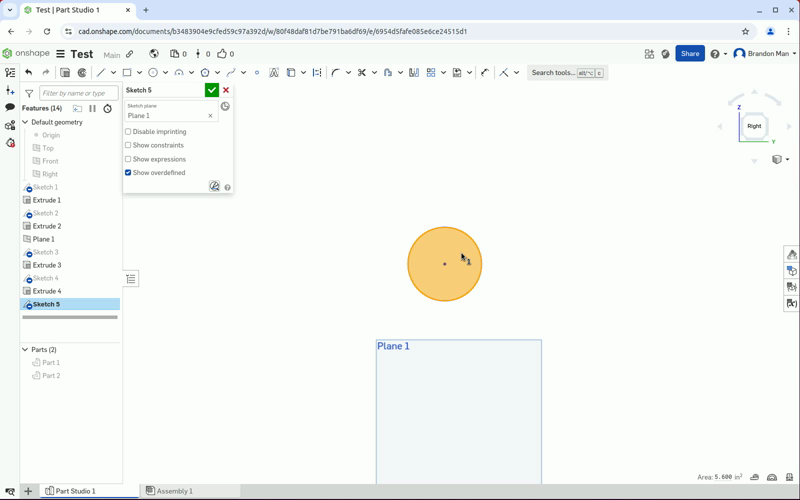
scroll(-6)
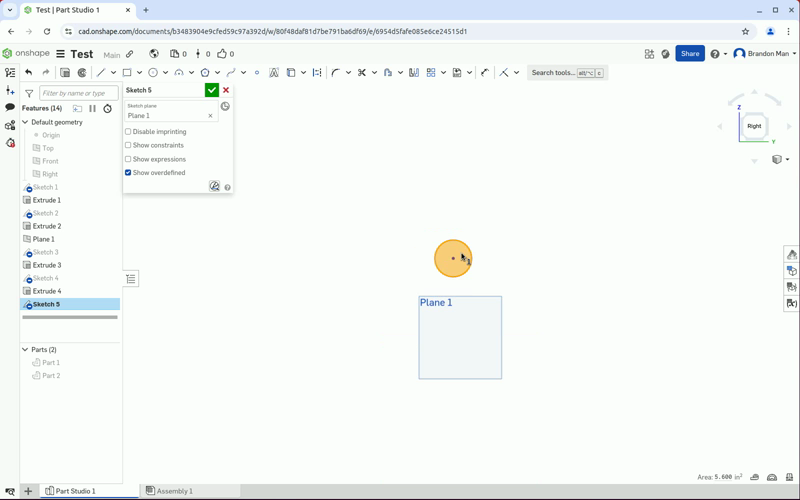
scroll(-6)
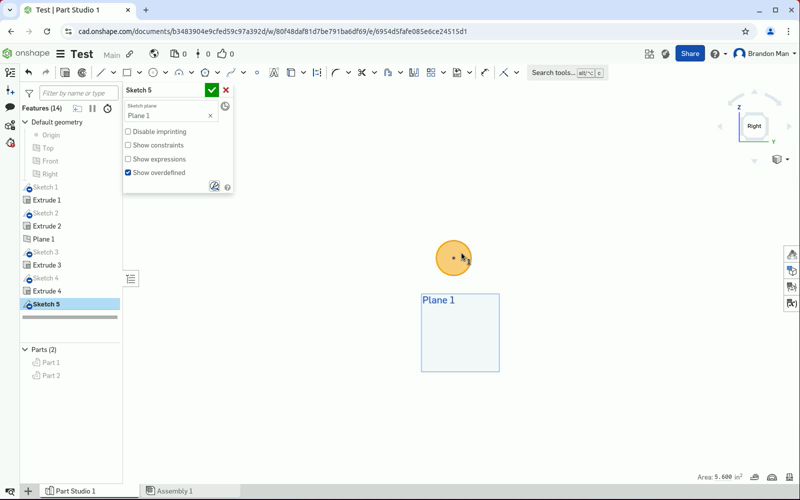
scroll(-6)
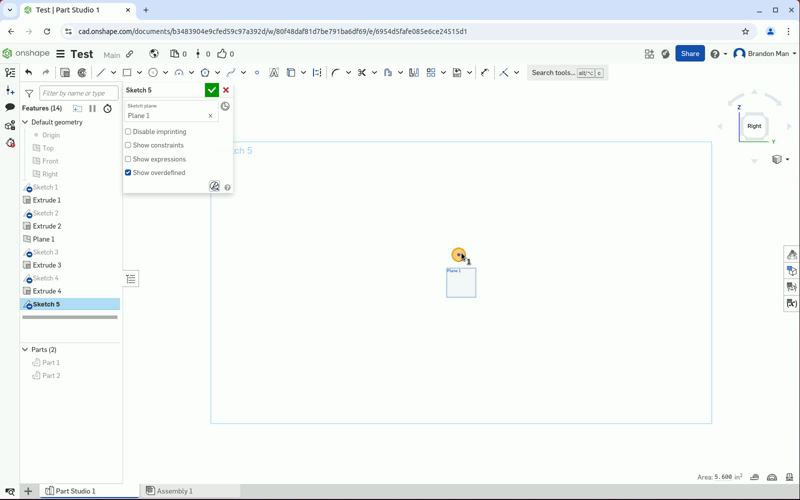
mouse_move(73, 352)
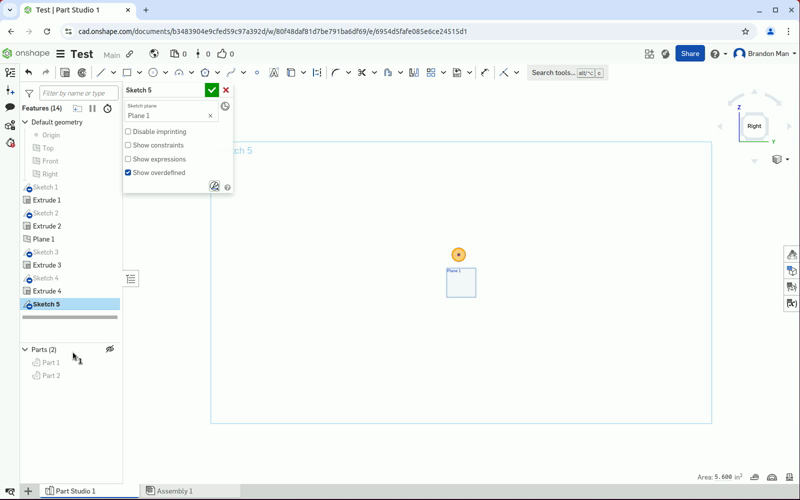
key(shift+y)
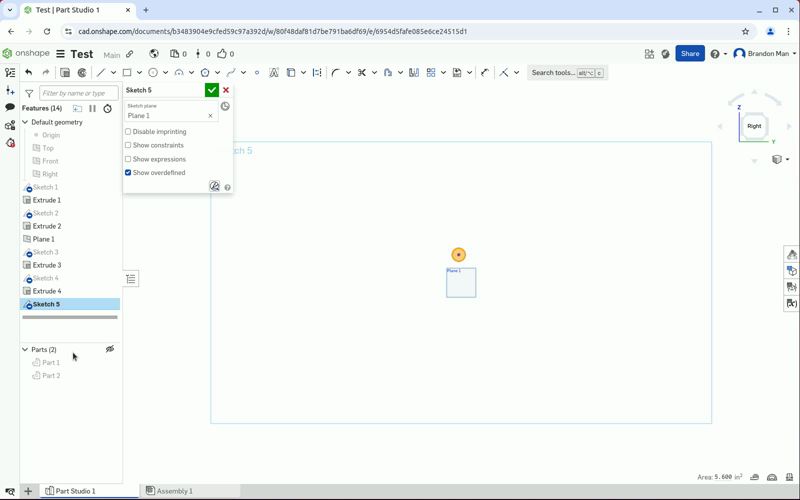
key(shift+e)
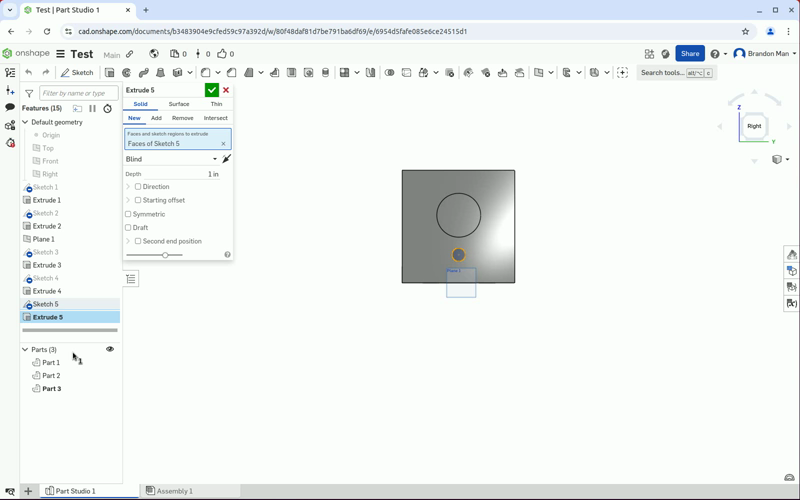
mouse_move(143, 106)
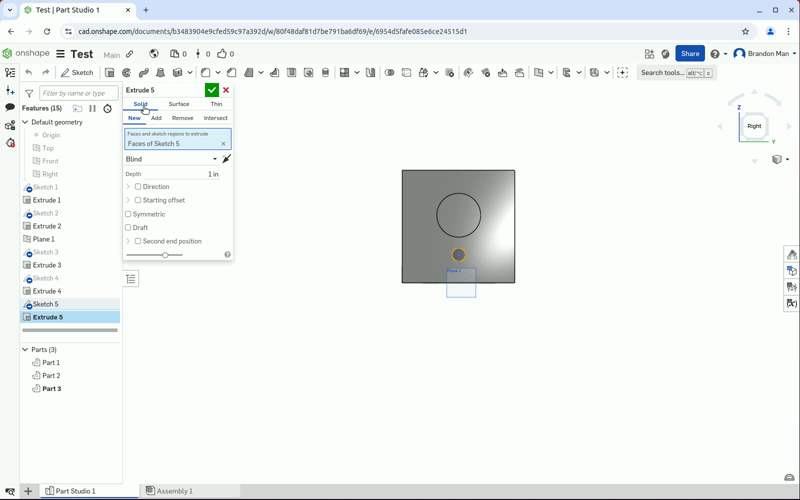
click(143, 106)
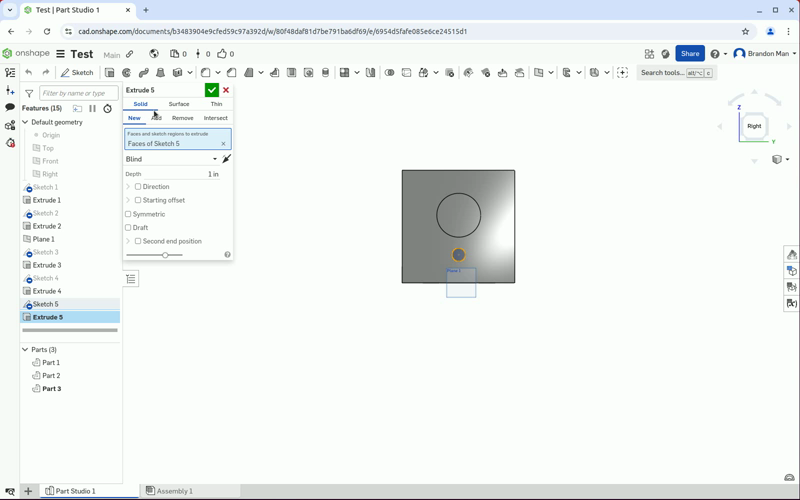
mouse_move(186, 120)
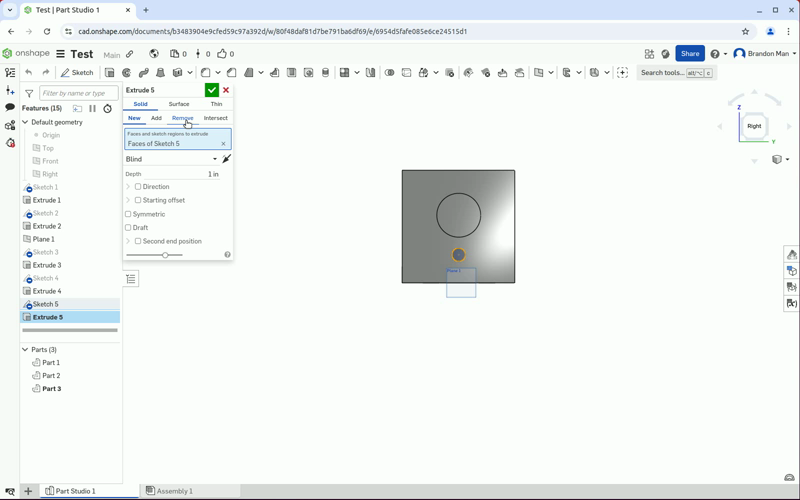
click(186, 120)
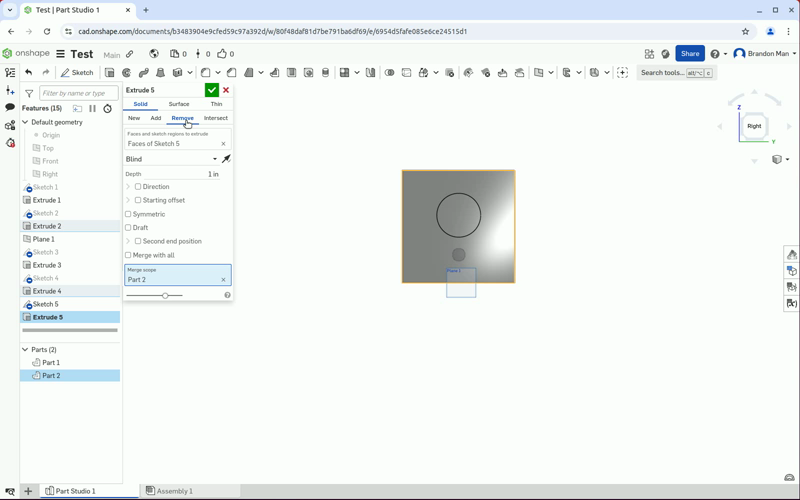
key(tab, 4)
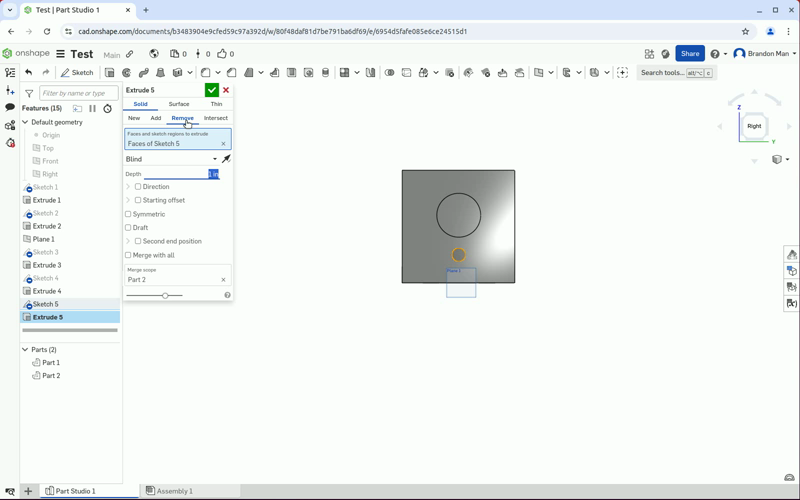
text(3.37)
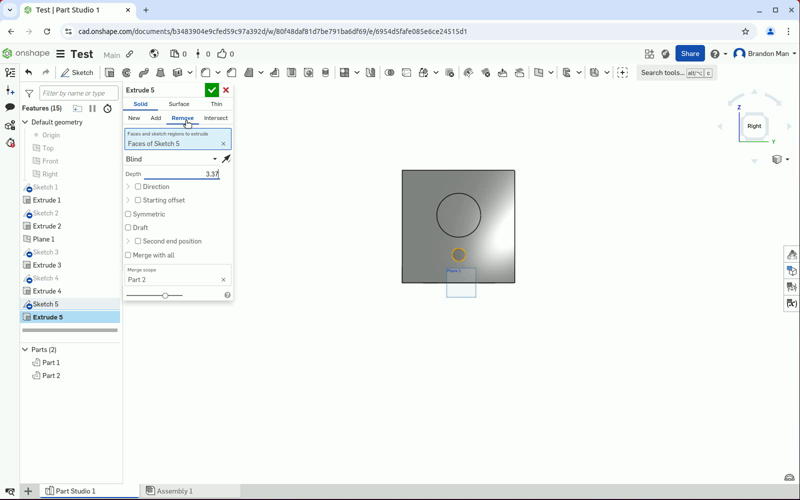
key(tab, 6)
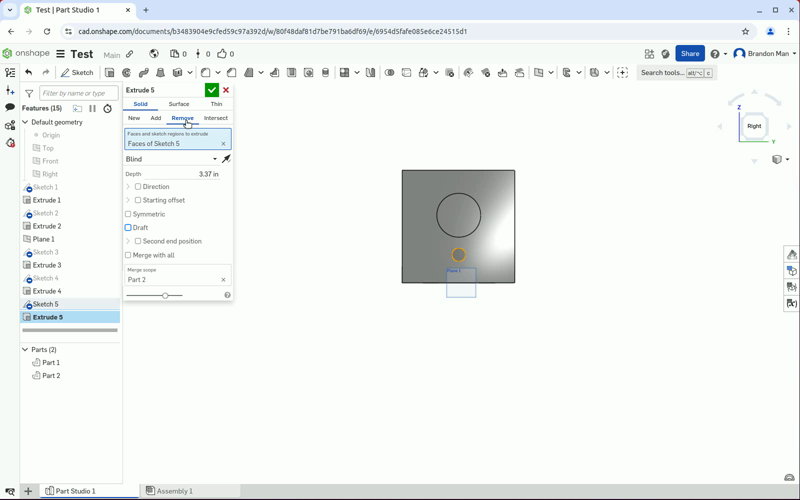
key(space)
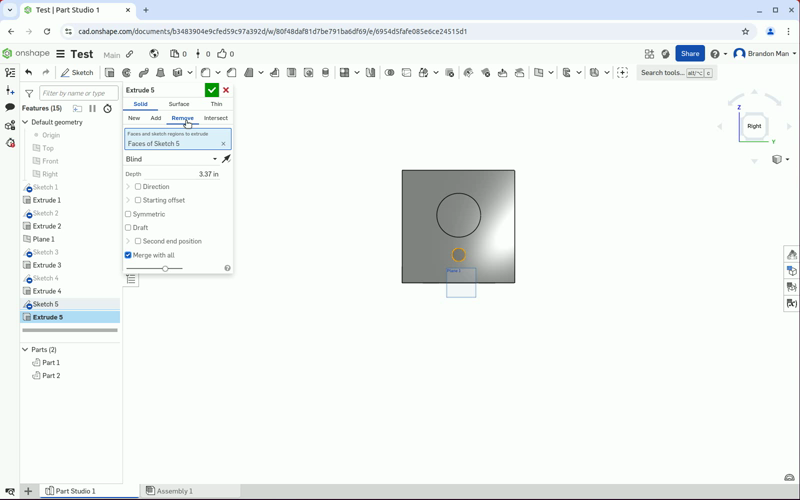
key(enter)
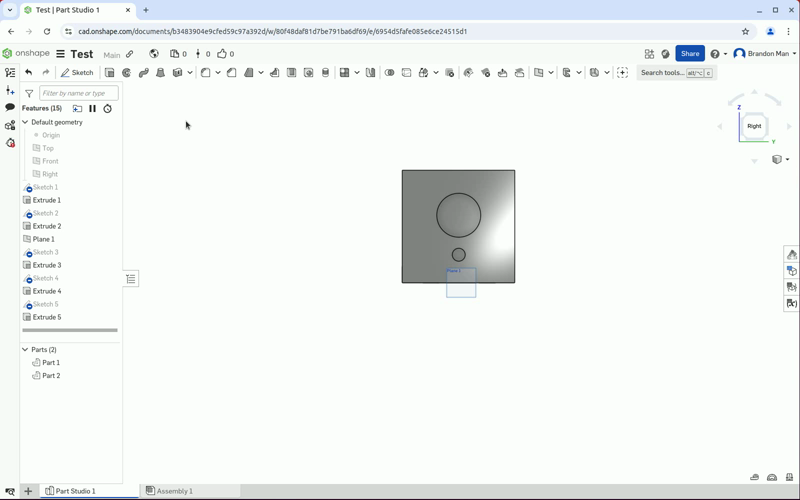
key(shift+h)
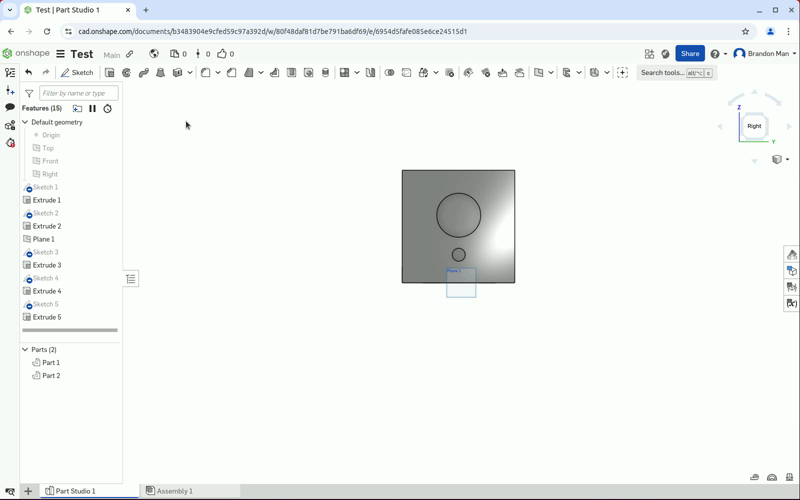
key(shift+h)
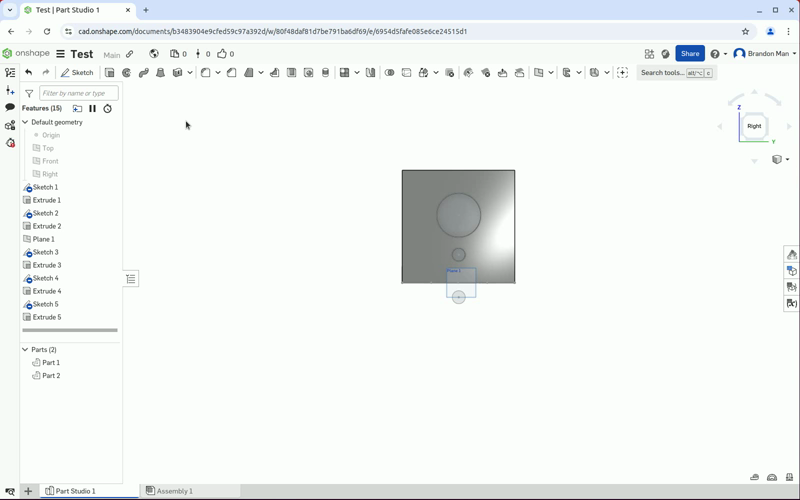
key(shift+7)
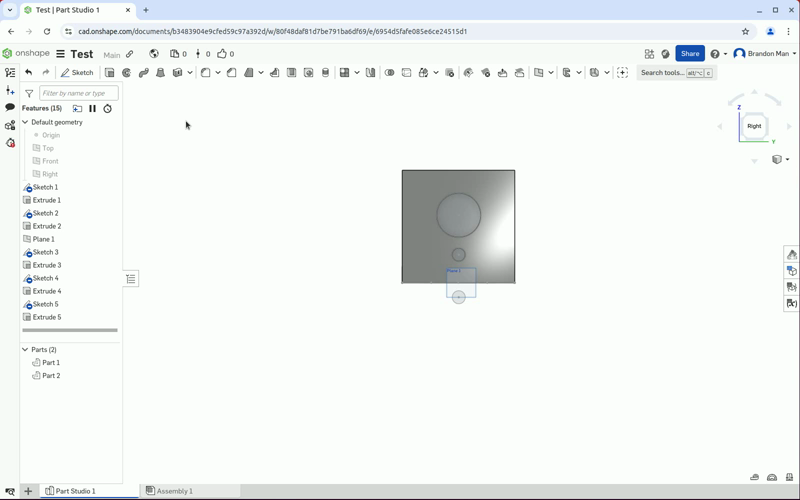
key(right, 2)
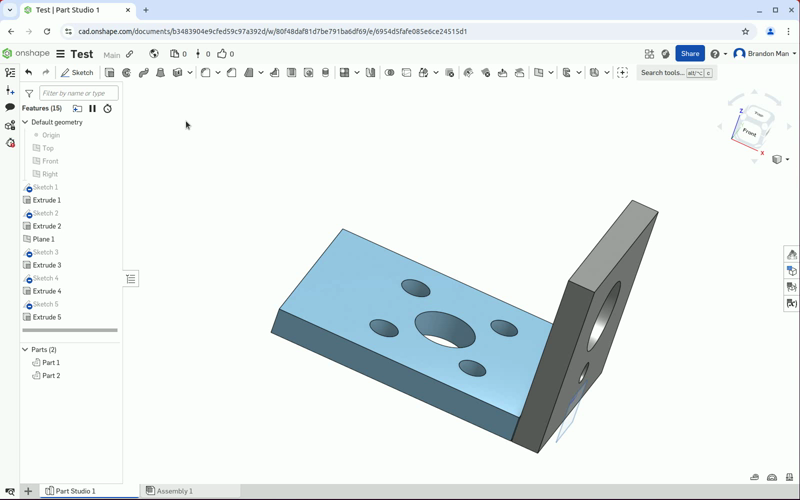
key(down, 2)
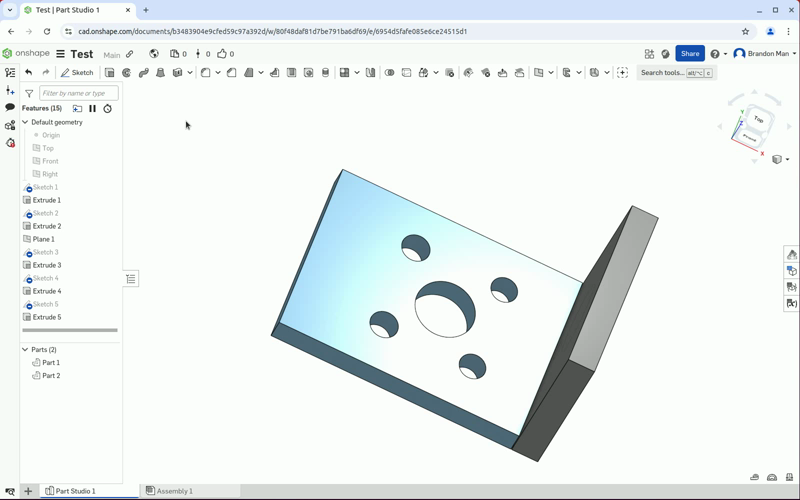
key(up, 2)
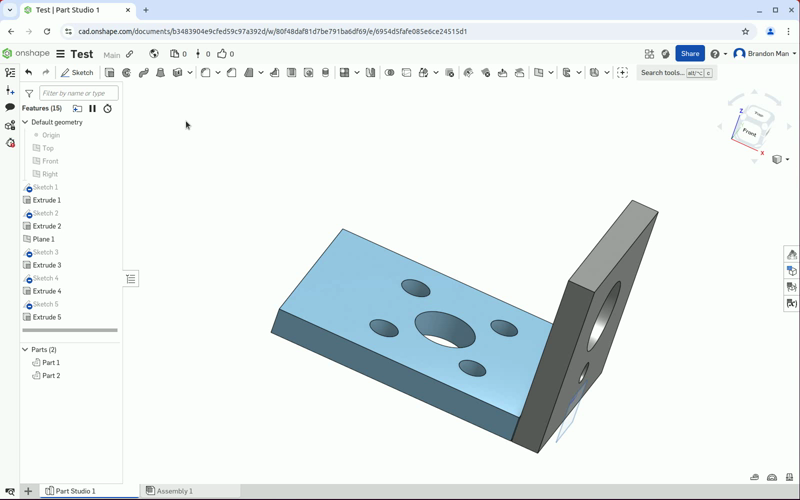
key(left, 2)
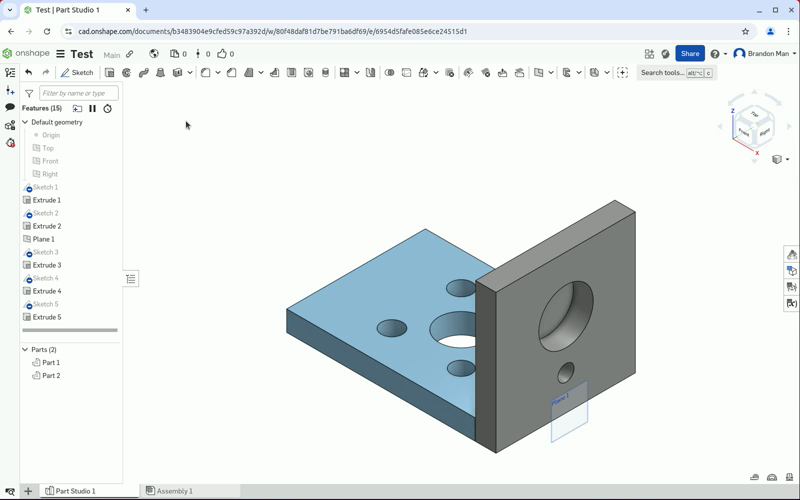
mouse_move(73, 189)
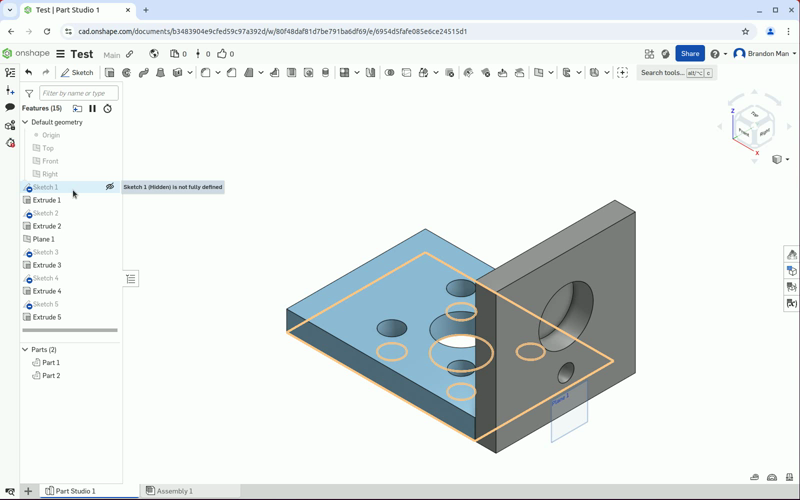
click(73, 189)